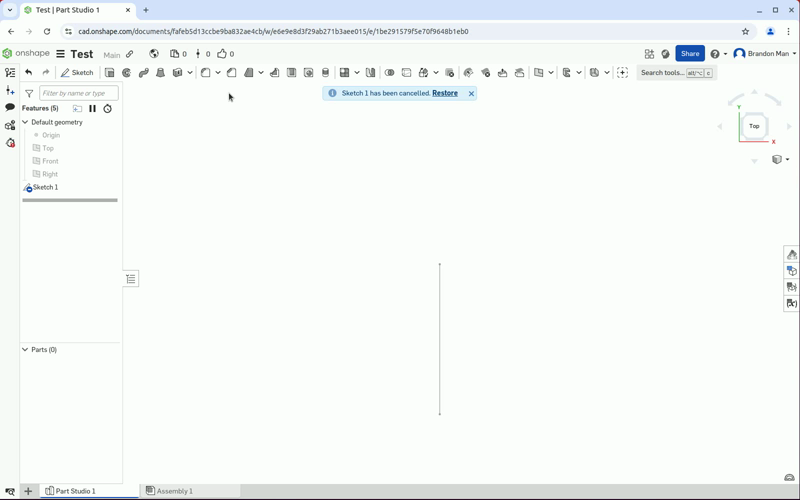
key(shift+h)
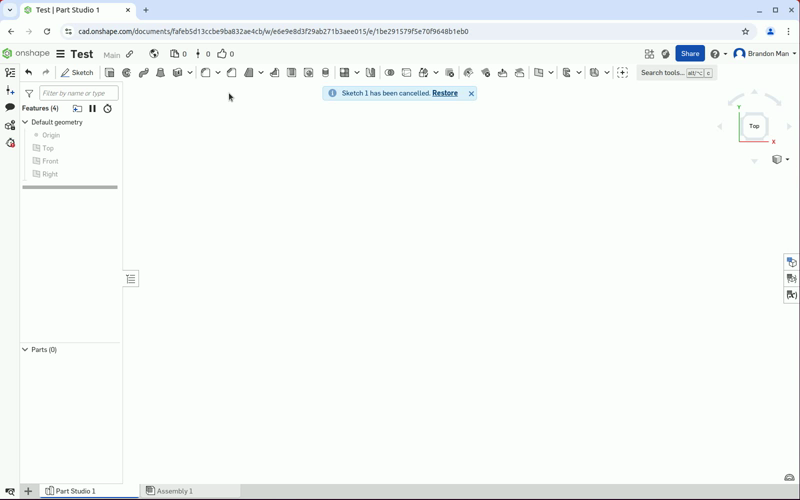
mouse_move(73, 352)
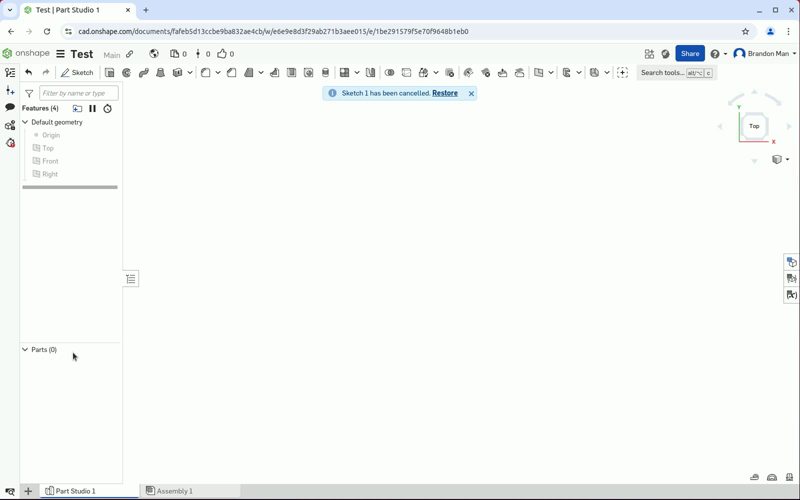
key(y)
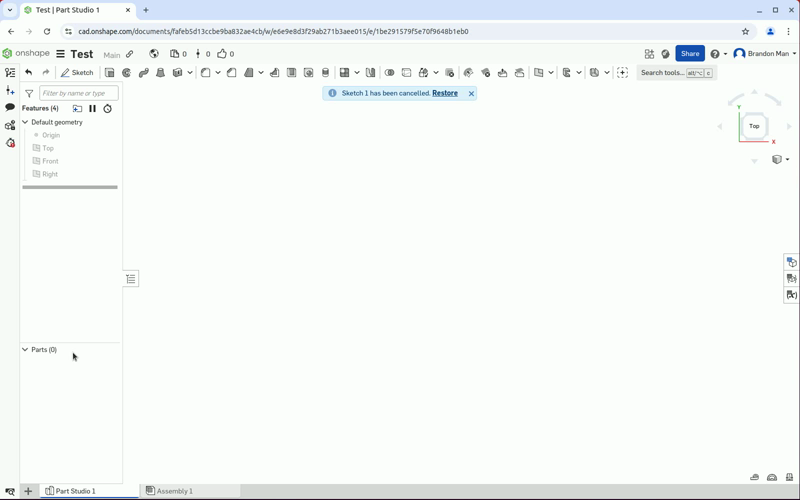
key(shift+p)
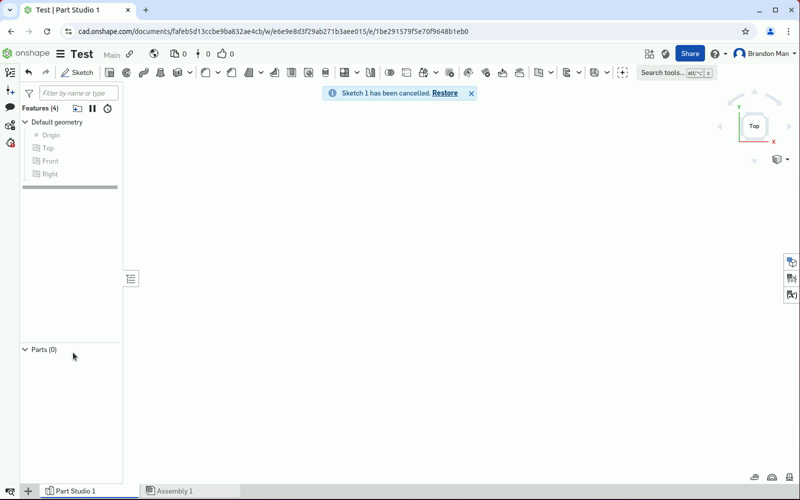
key(space)
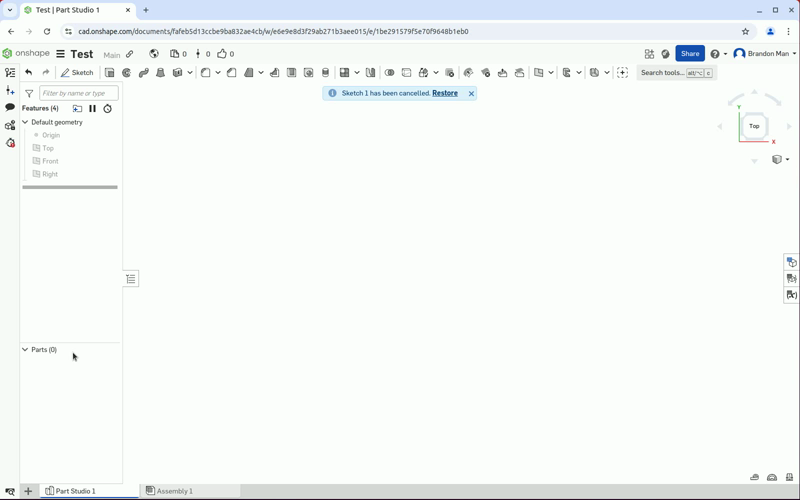
key_down(shift)
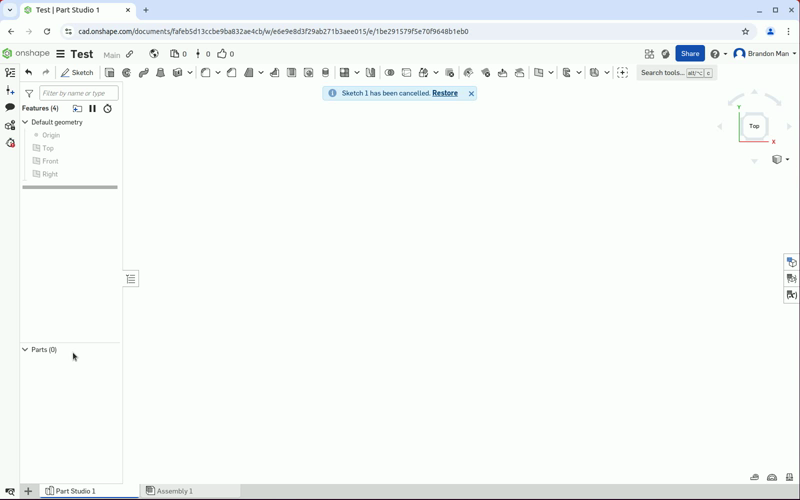
key(up)
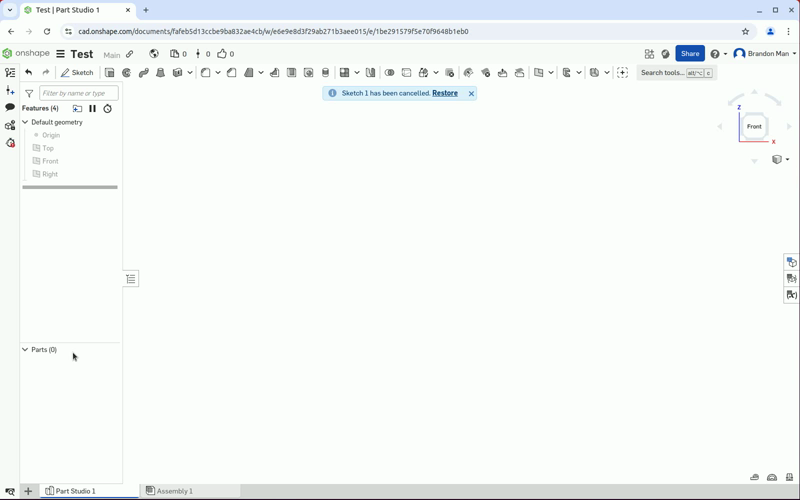
key_up(shift)
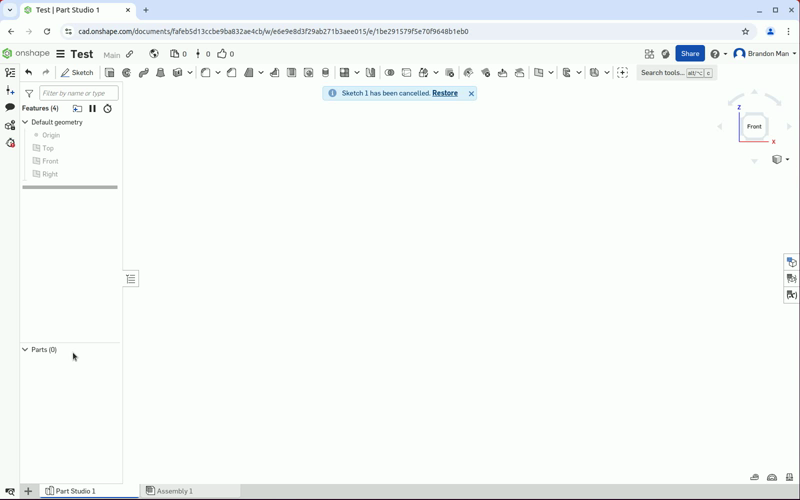
mouse_move(73, 352)
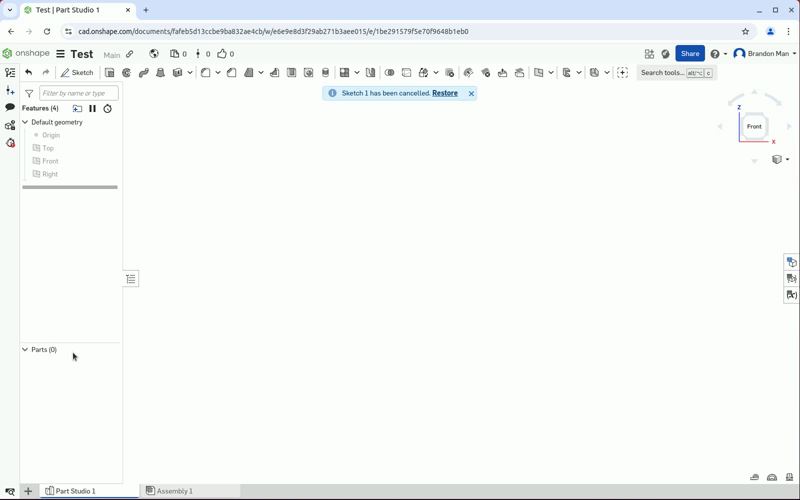
key(shift+y)
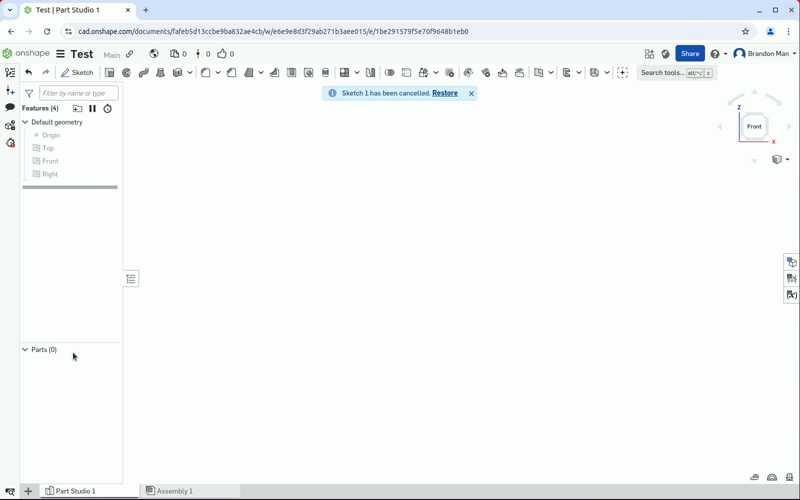
key(shift+s)
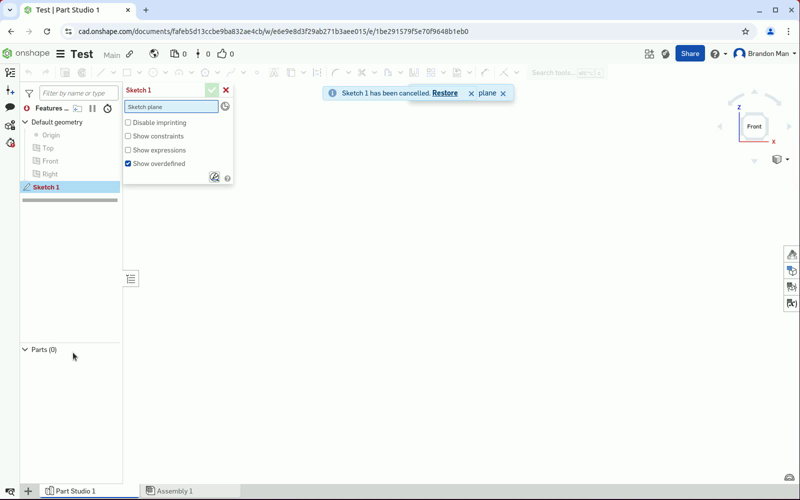
mouse_move(73, 163)
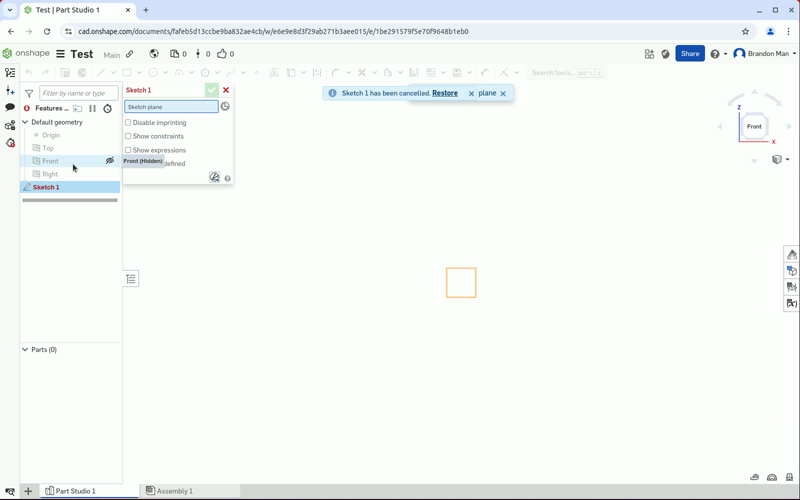
click(73, 163)
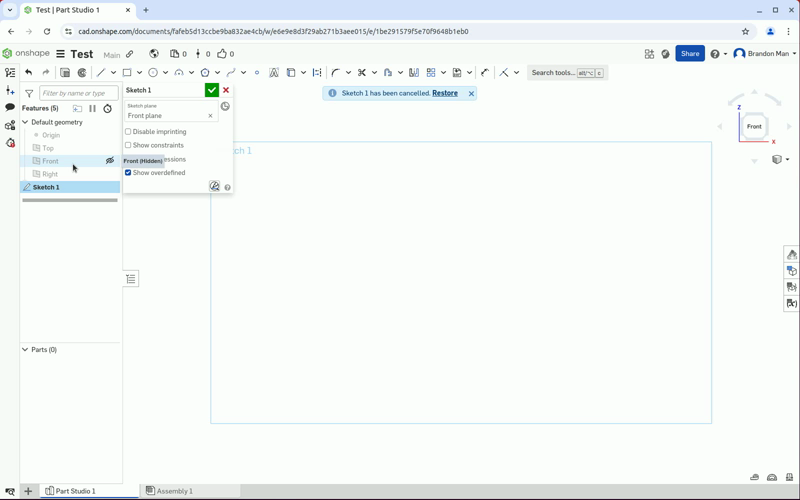
mouse_move(73, 352)
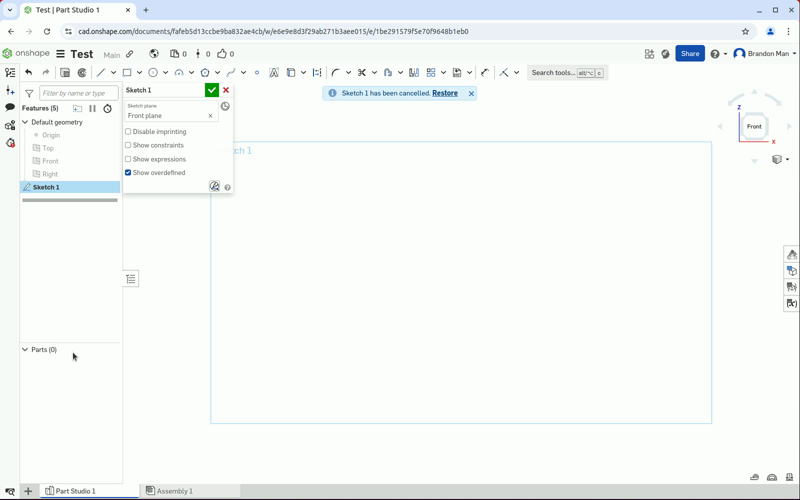
key(y)
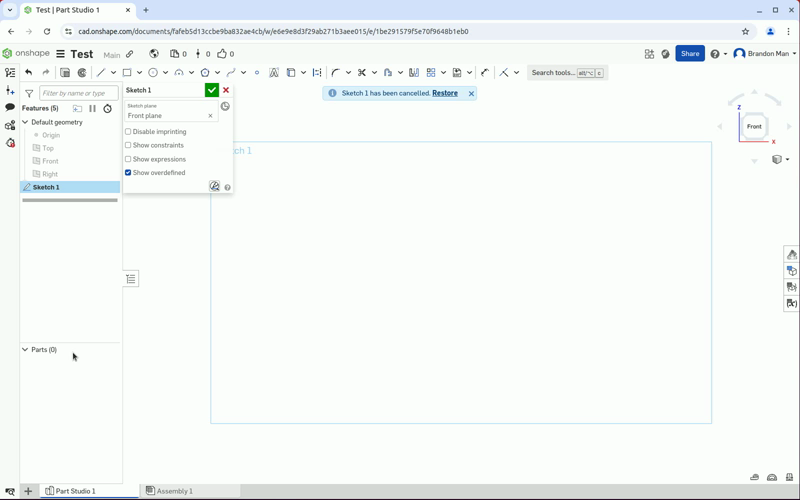
key(a)
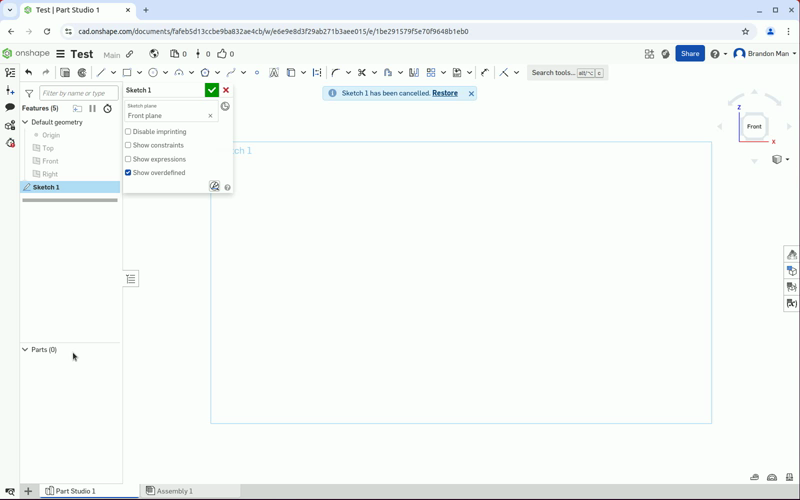
key_down(shift)
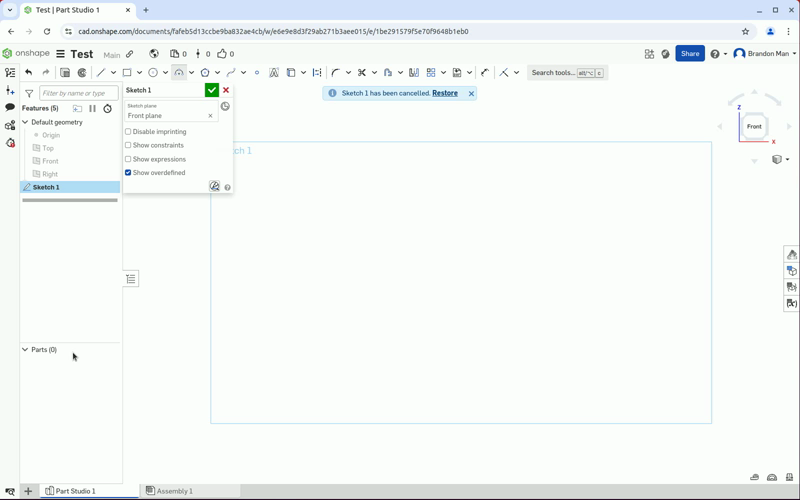
mouse_move(494, 284)
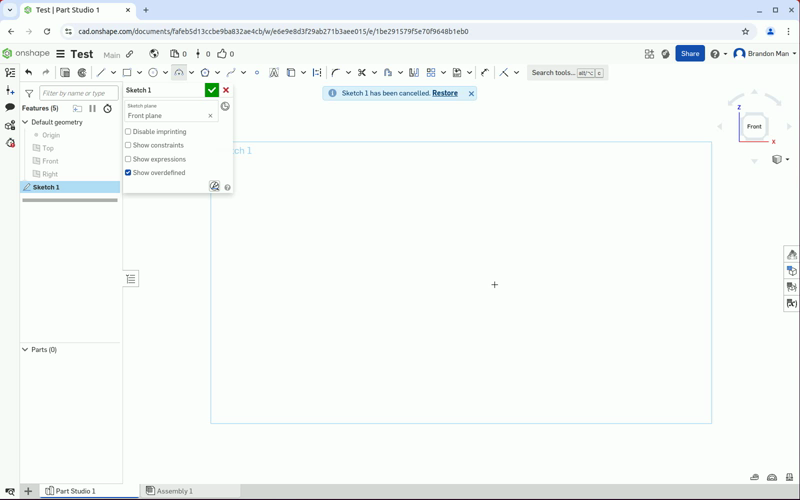
click(494, 284)
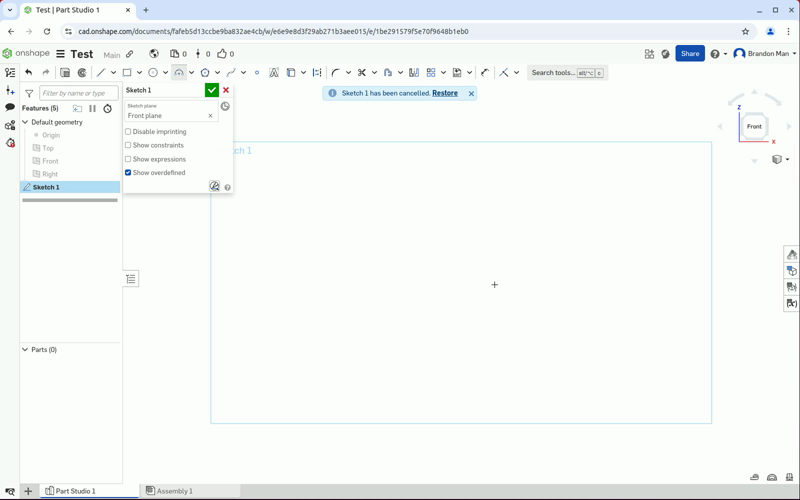
key_up(shift)
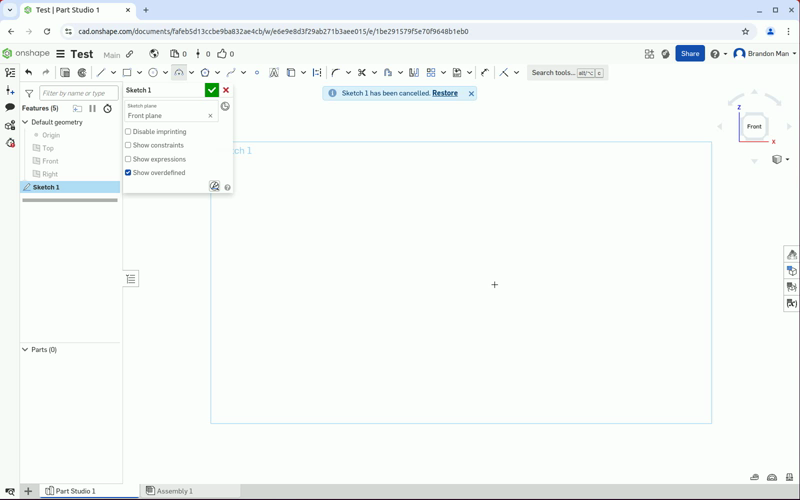
key_down(shift)
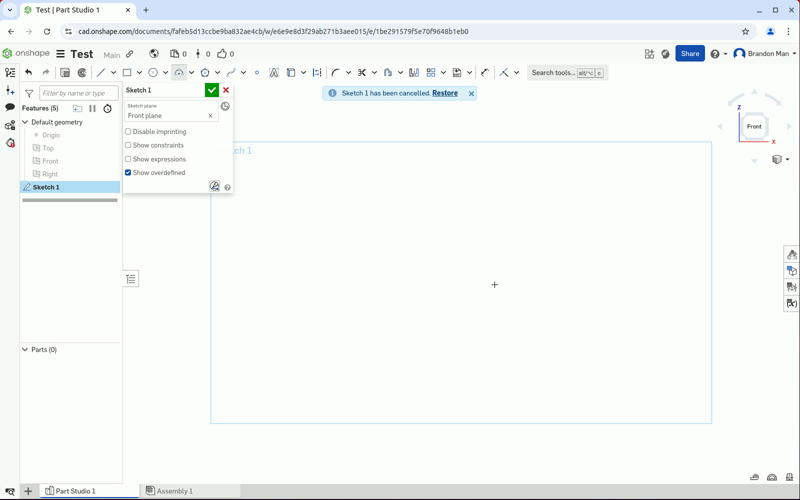
mouse_move(505, 294)
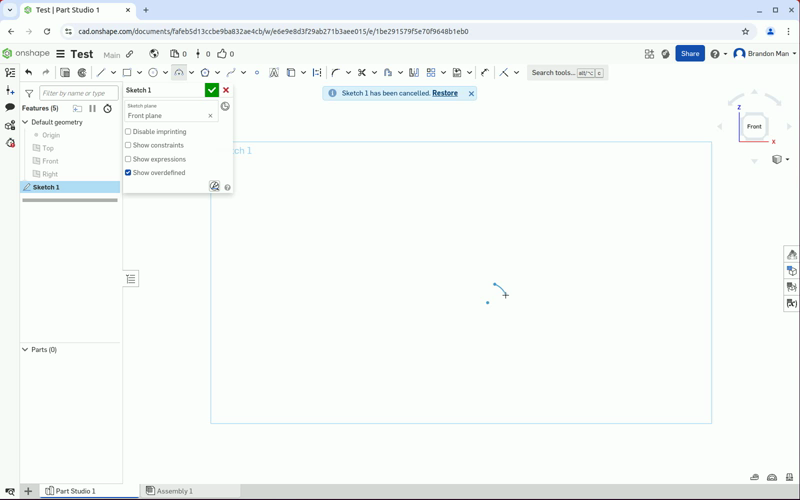
click(505, 294)
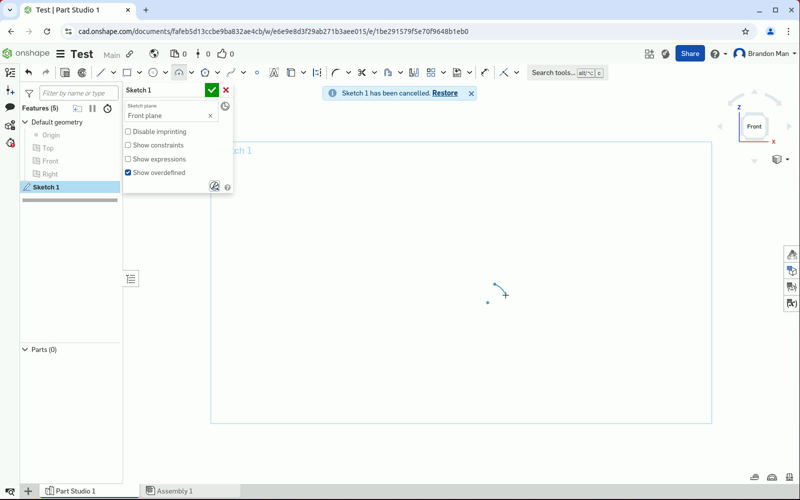
mouse_move(498, 291)
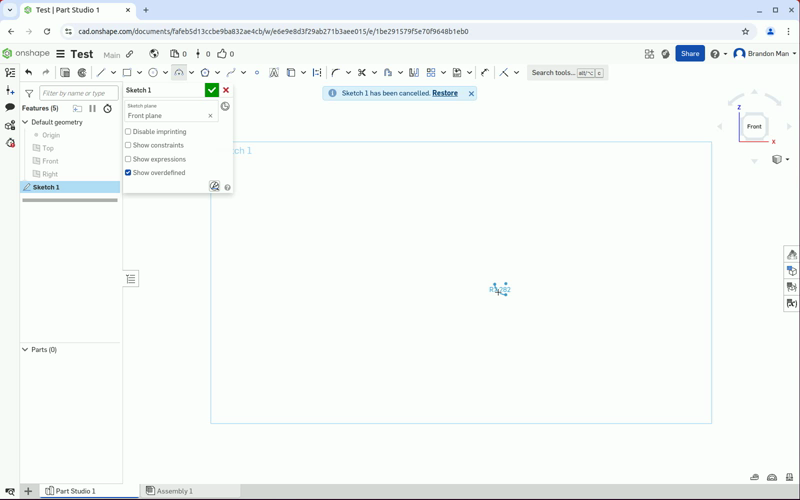
click(498, 291)
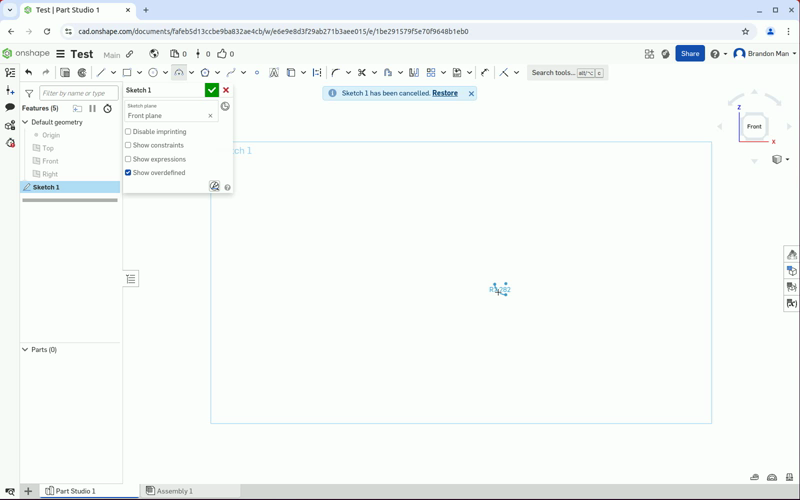
key_up(shift)
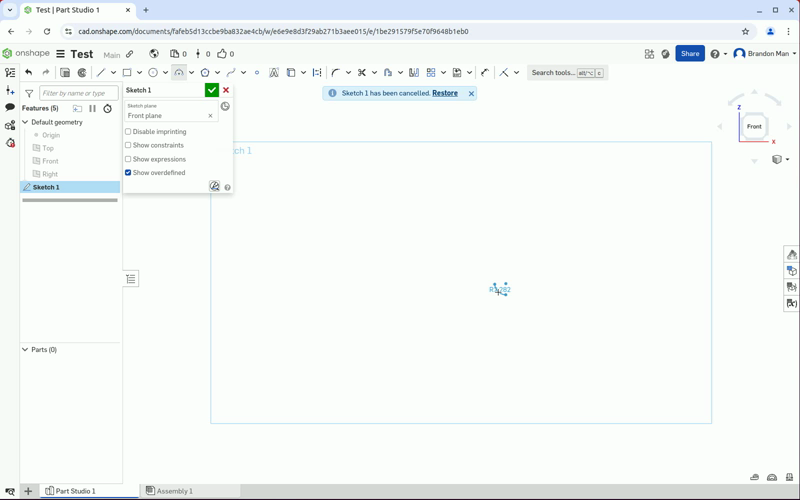
key(esc)
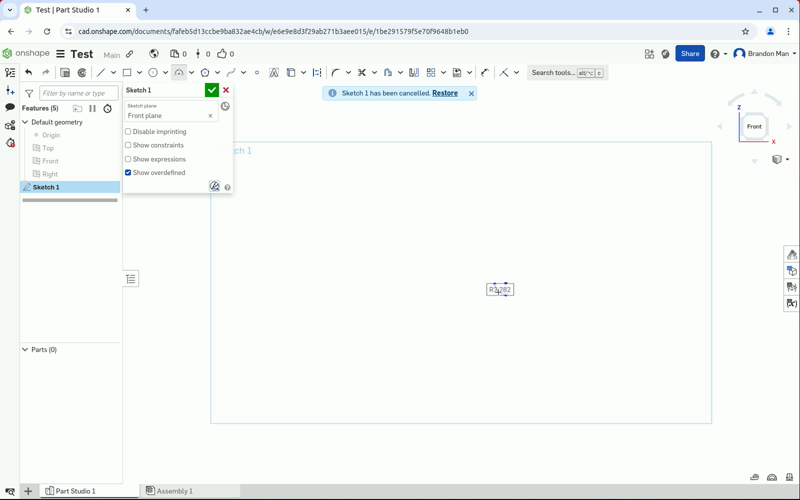
key(l)
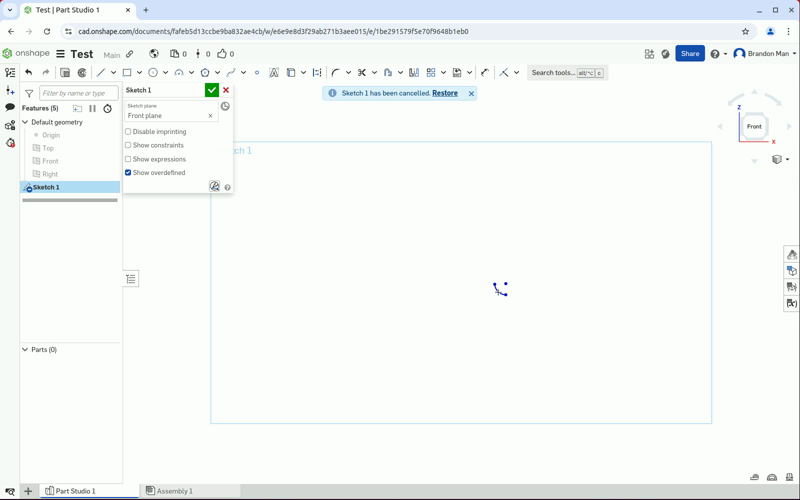
mouse_move(505, 294)
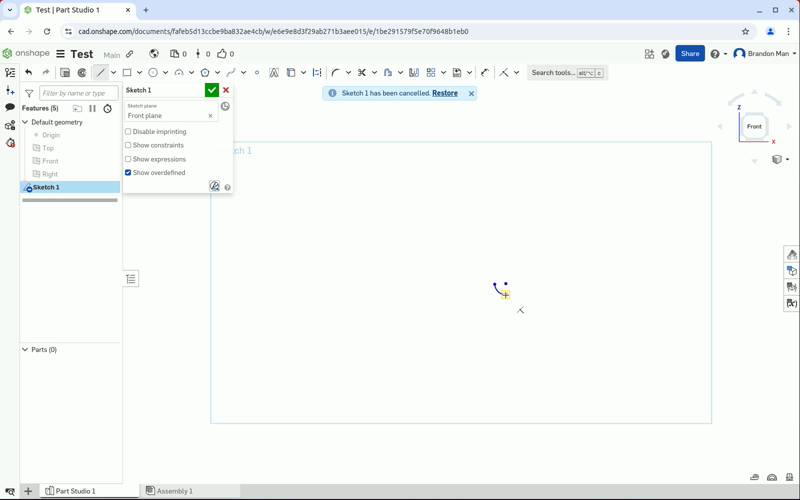
click(505, 294)
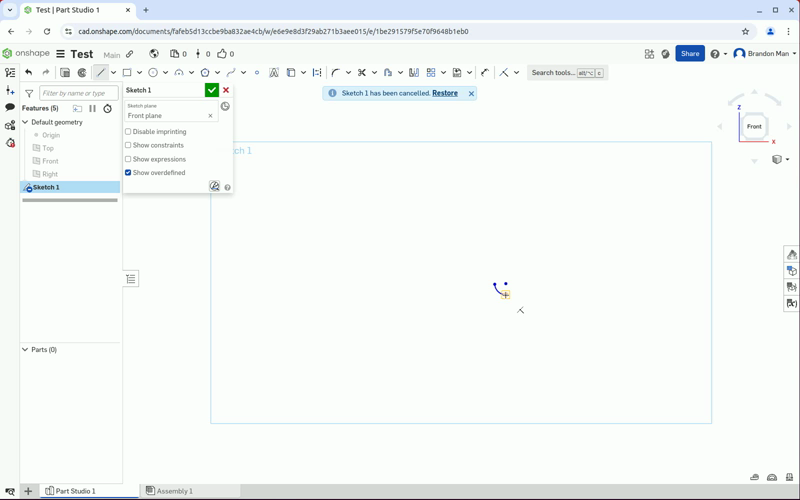
key_down(shift)
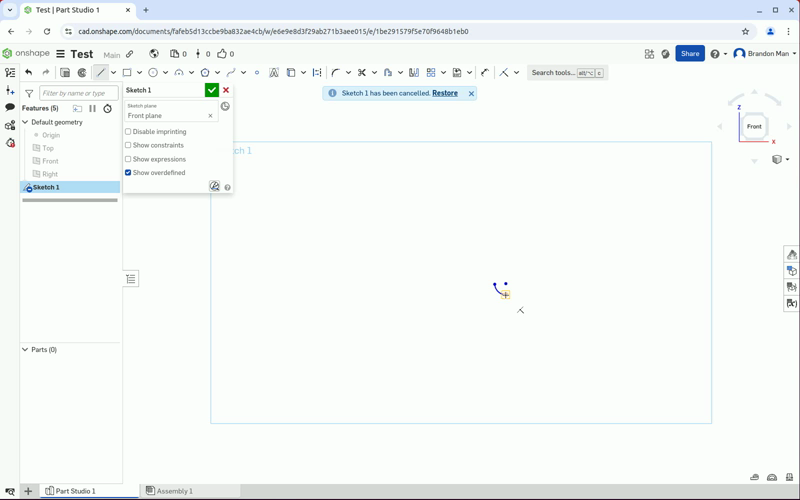
mouse_move(535, 294)
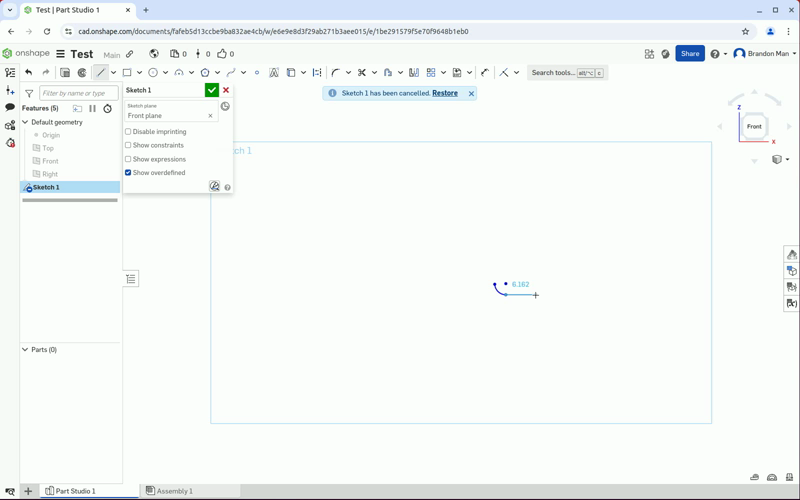
mouse_move(562, 294)
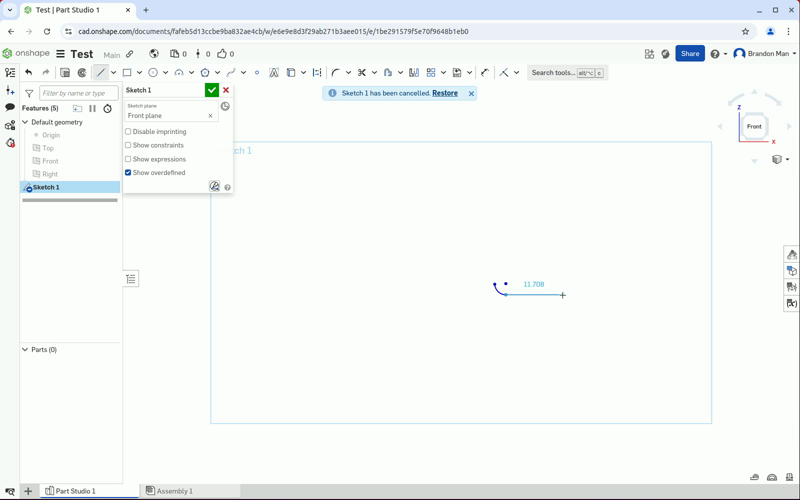
click(562, 294)
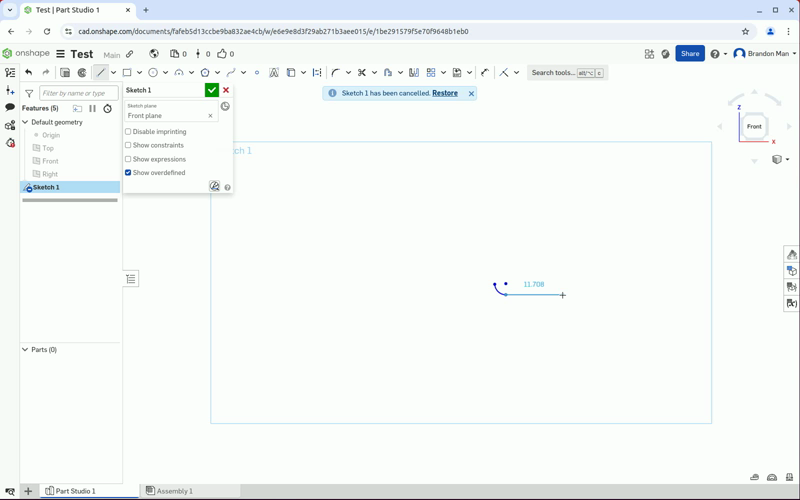
key_up(shift)
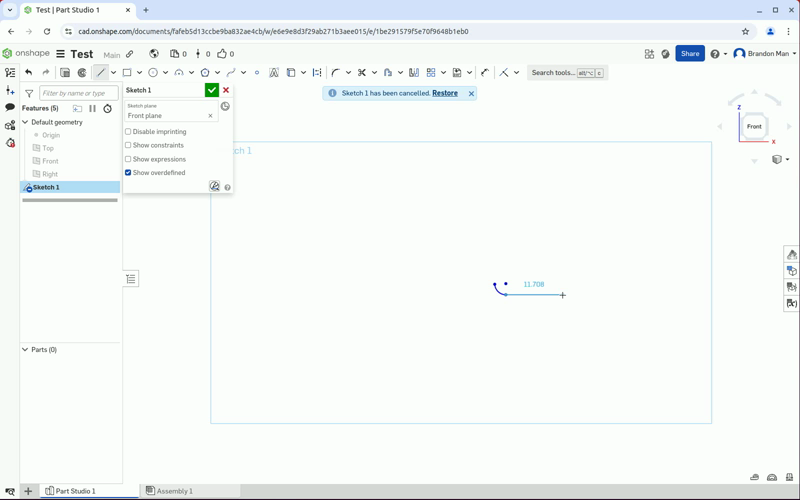
key(esc)
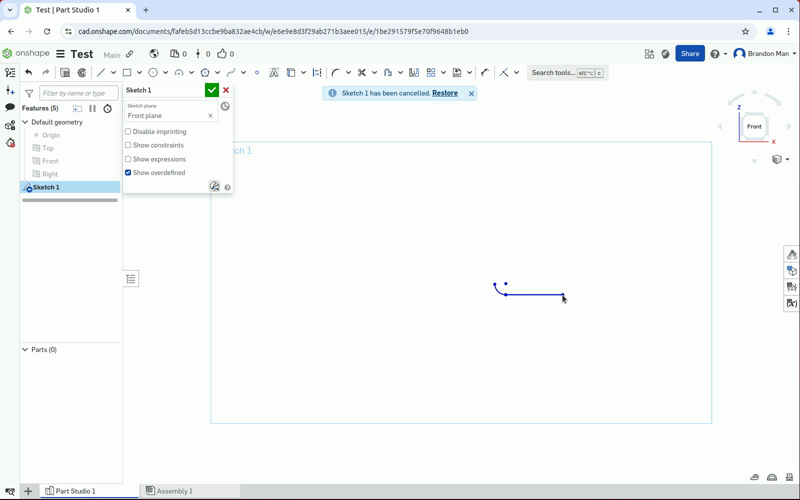
key(a)
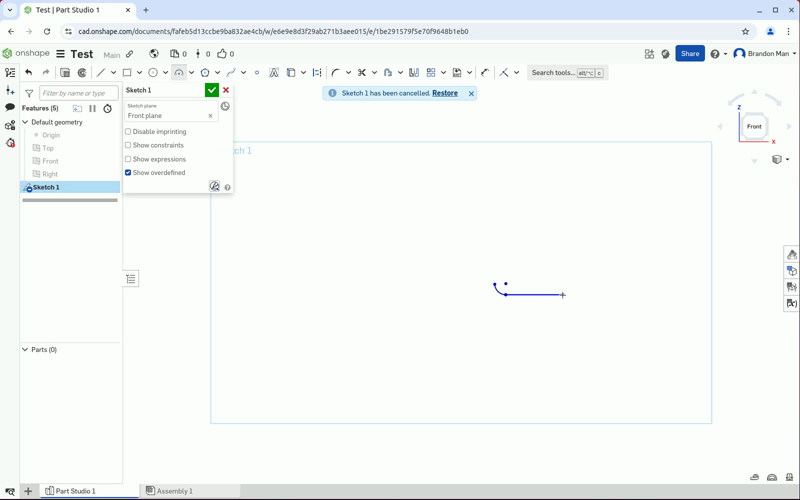
mouse_move(562, 294)
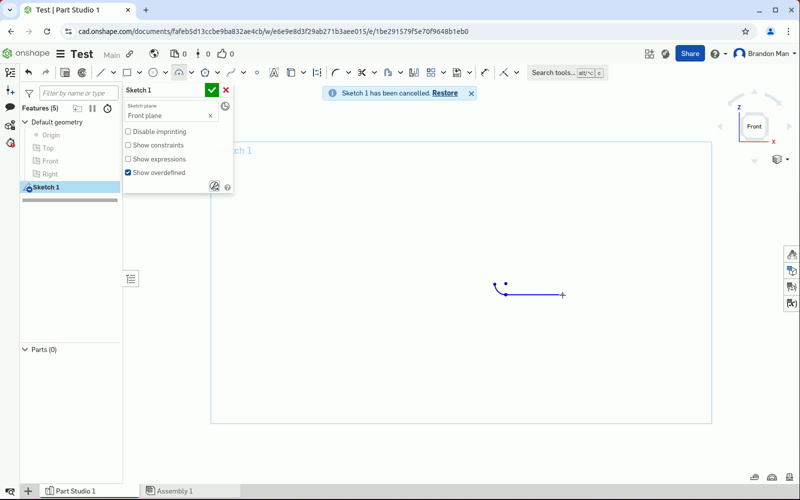
click(562, 294)
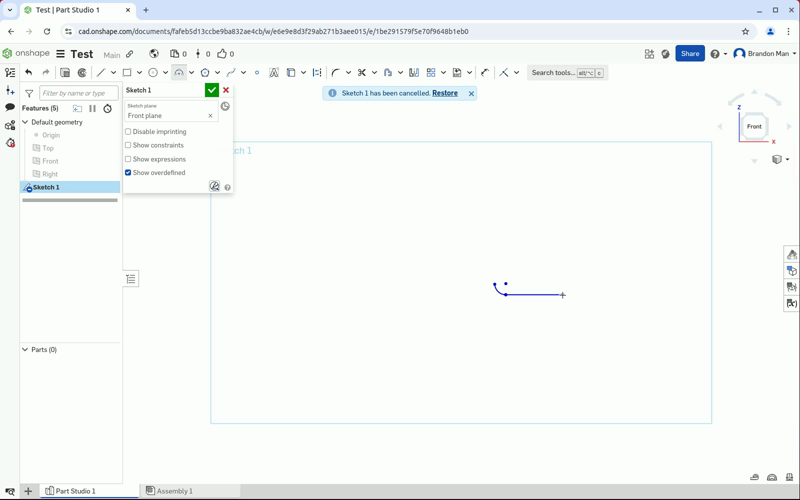
key_down(shift)
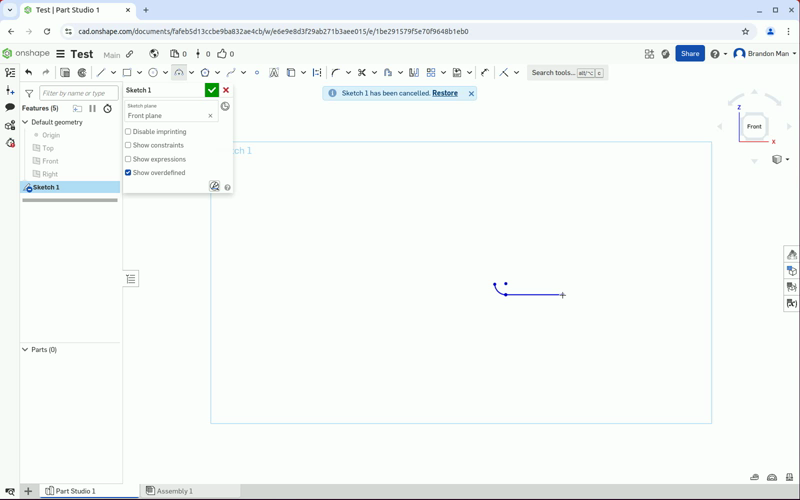
mouse_move(573, 284)
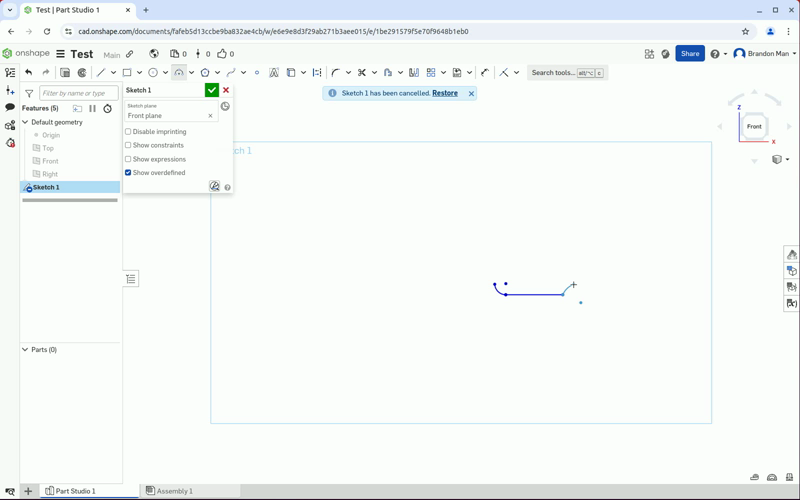
click(573, 284)
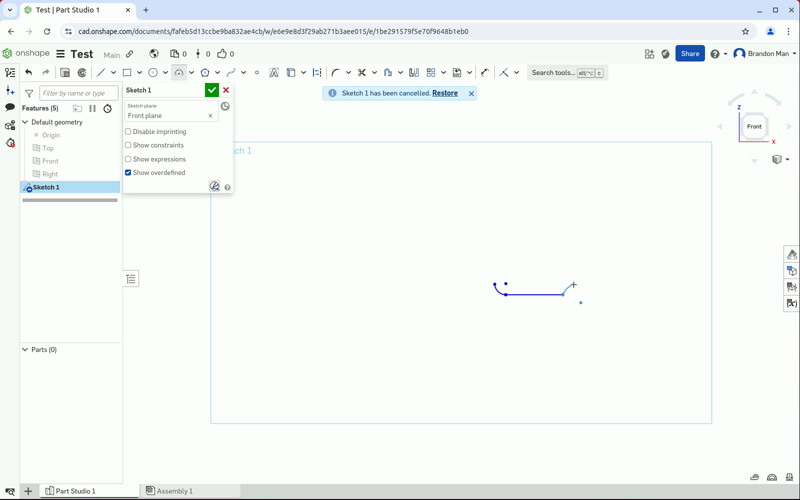
mouse_move(570, 291)
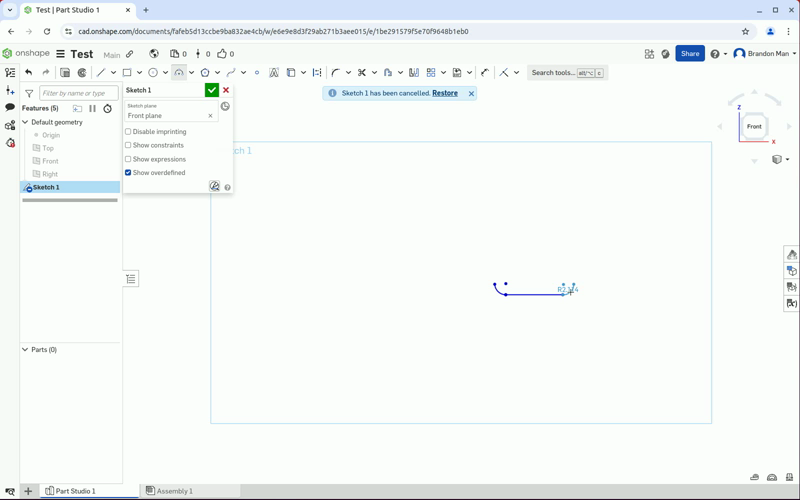
click(570, 291)
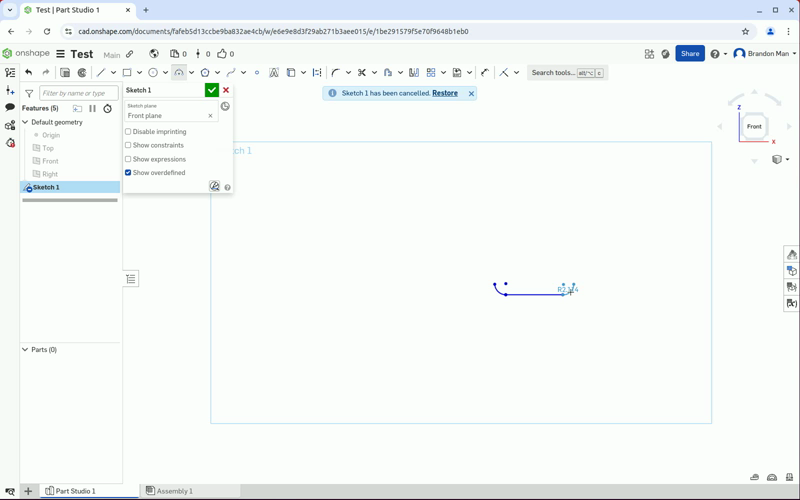
key_up(shift)
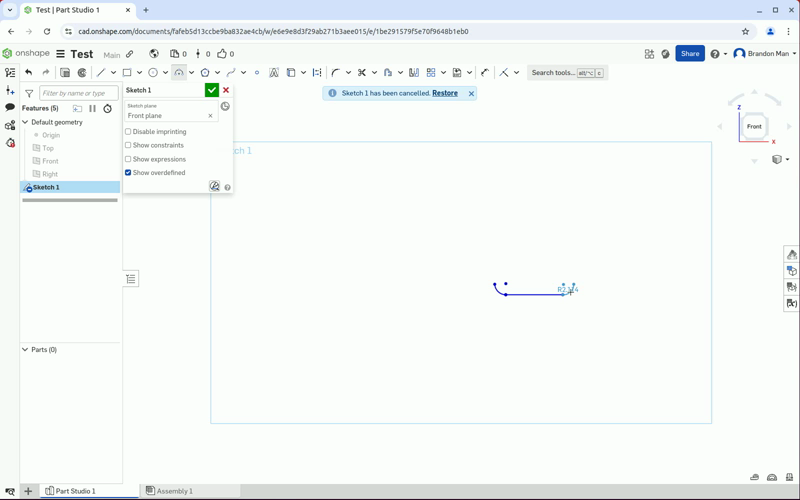
key(esc)
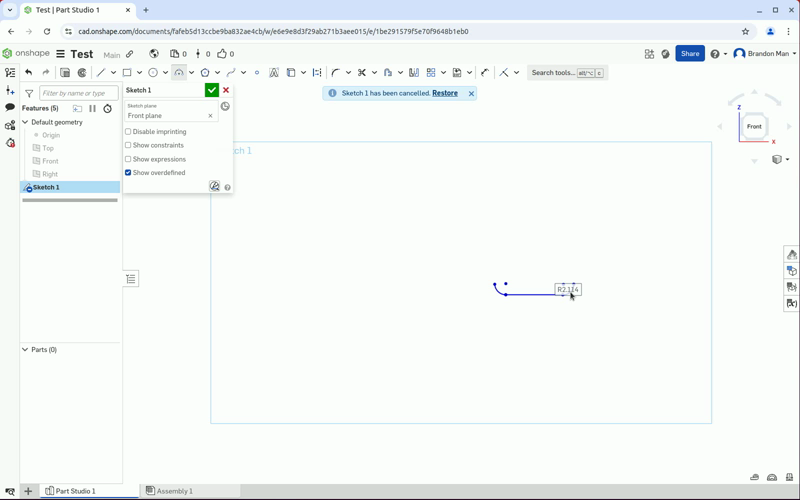
key(l)
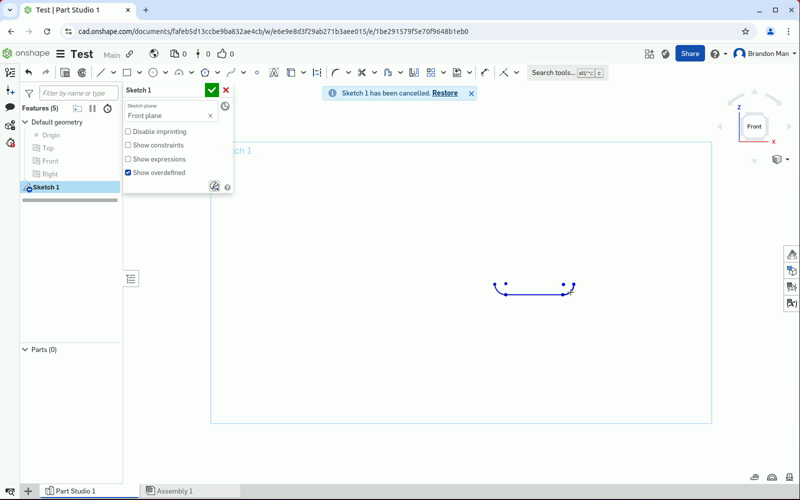
mouse_move(573, 284)
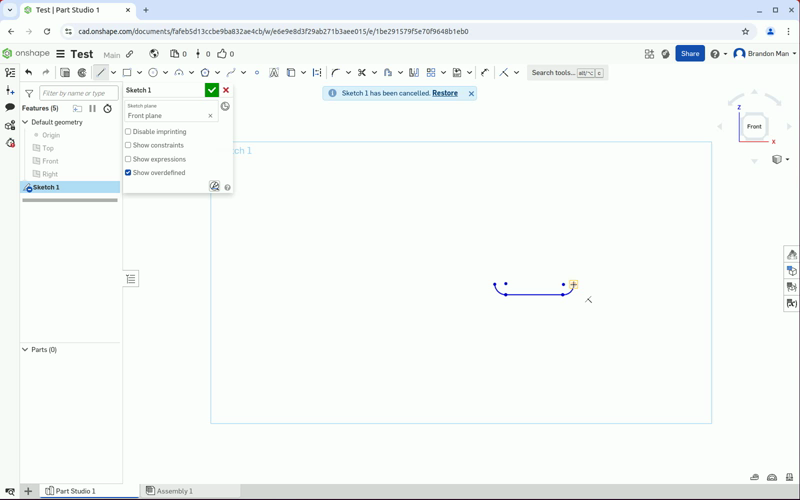
click(573, 284)
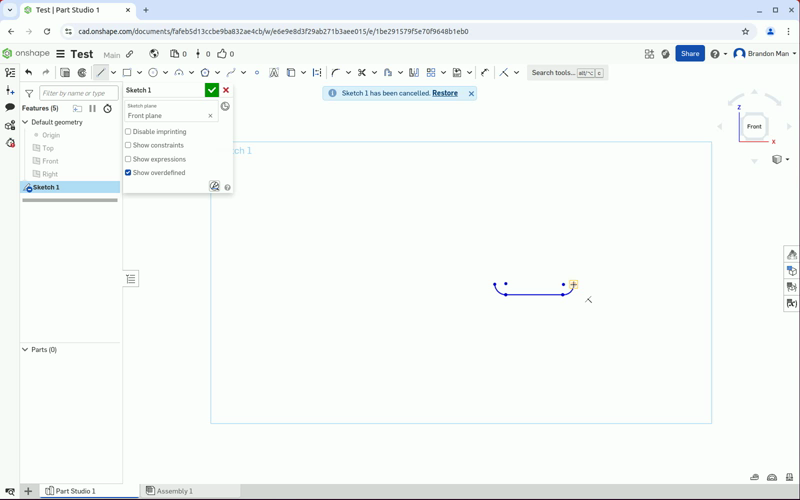
key_down(shift)
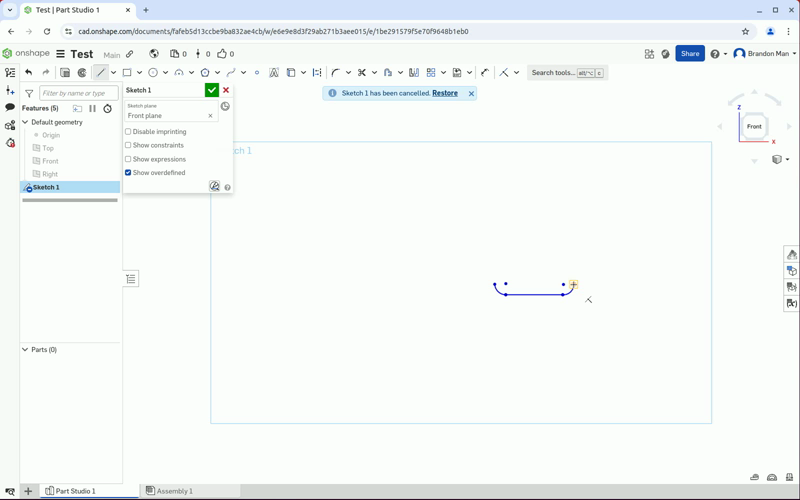
mouse_move(589, 284)
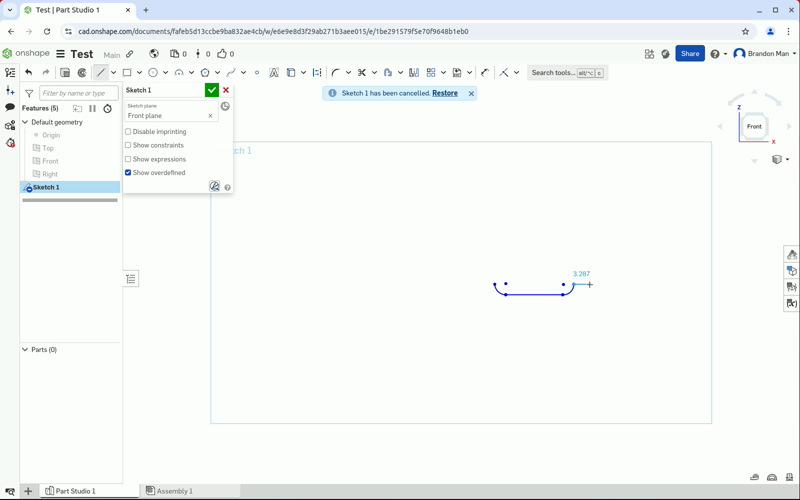
mouse_move(573, 268)
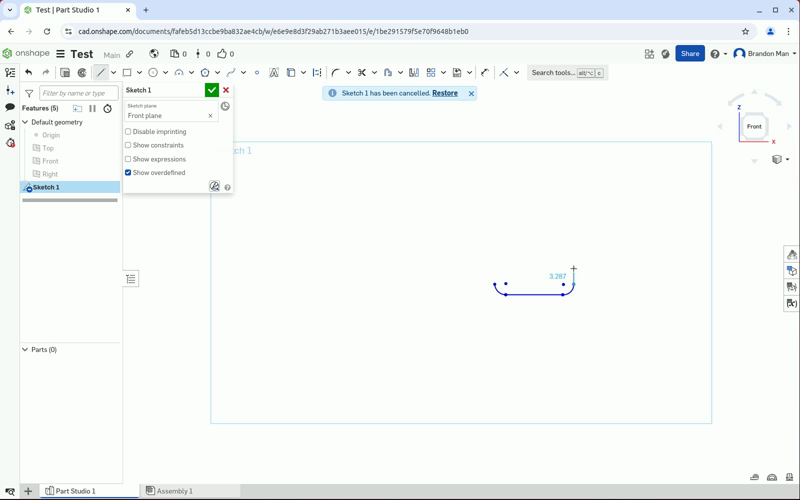
click(573, 268)
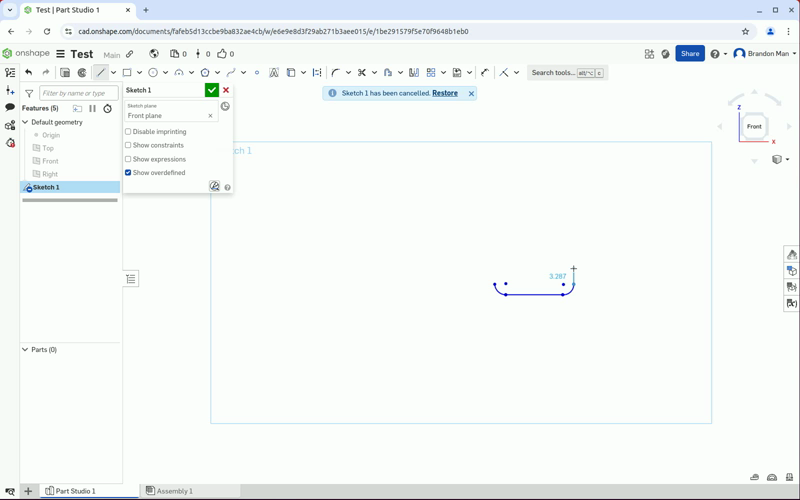
key_up(shift)
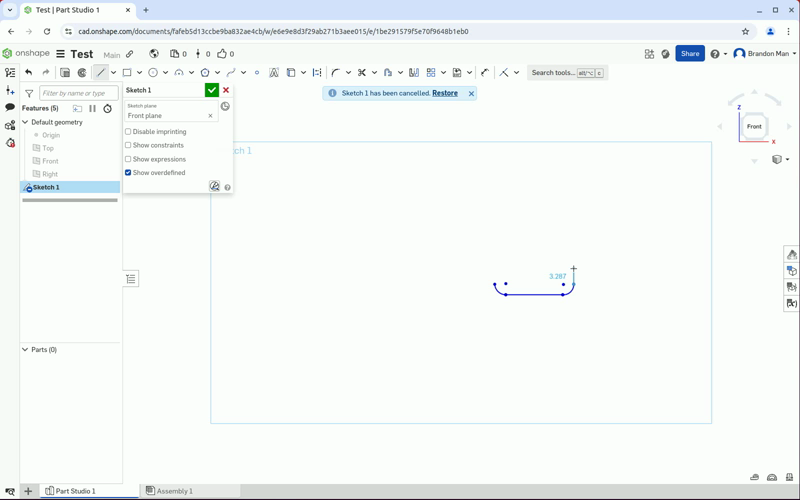
key(esc)
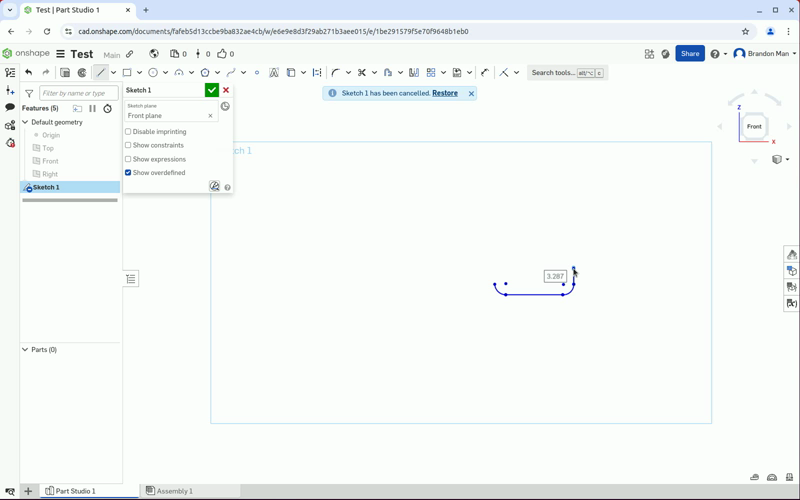
key(a)
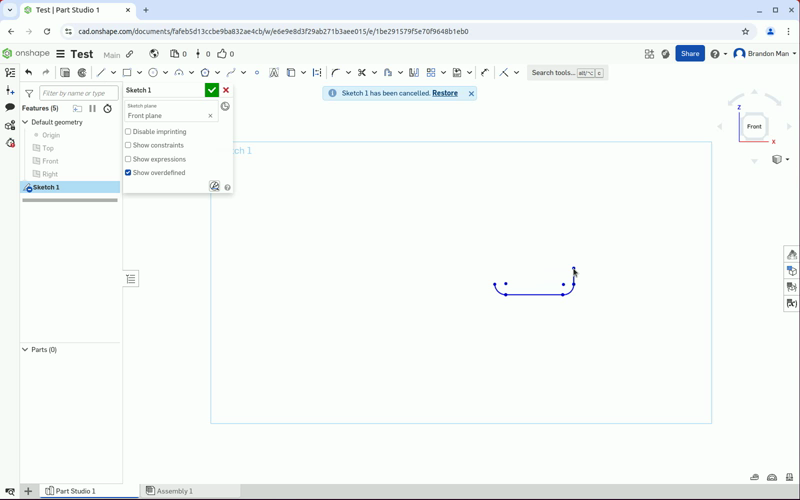
mouse_move(573, 268)
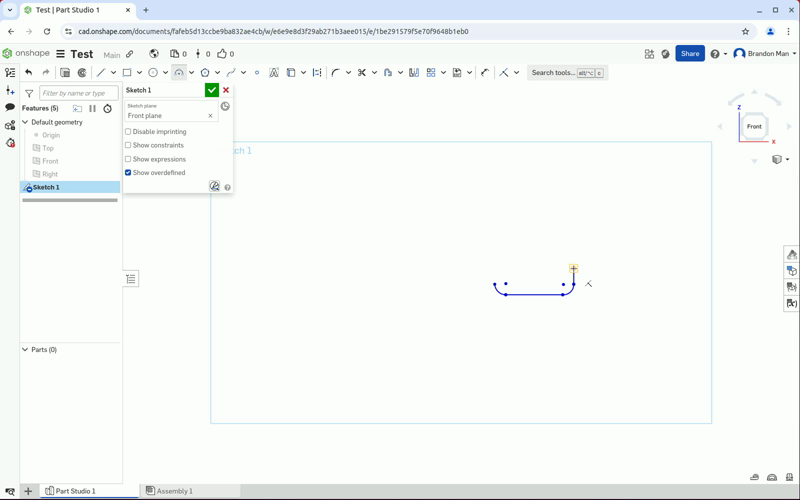
click(573, 268)
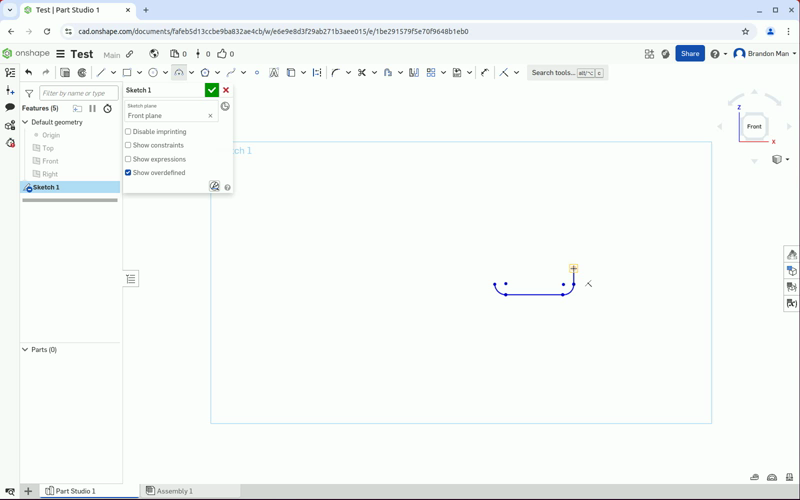
key_down(shift)
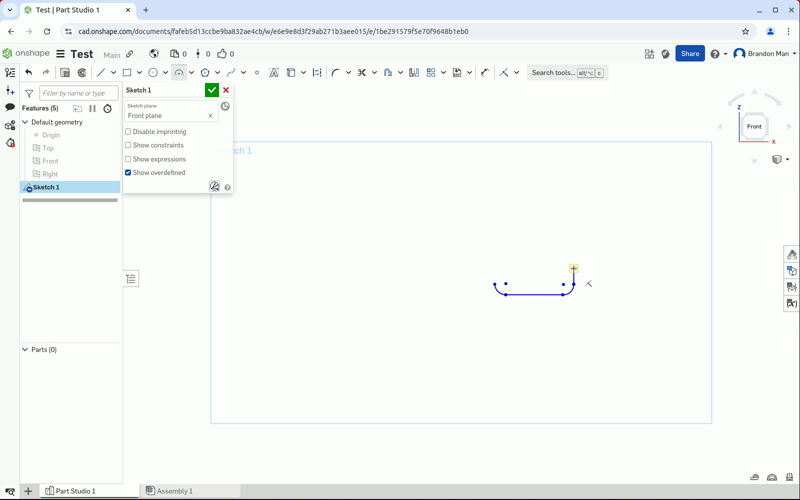
mouse_move(562, 257)
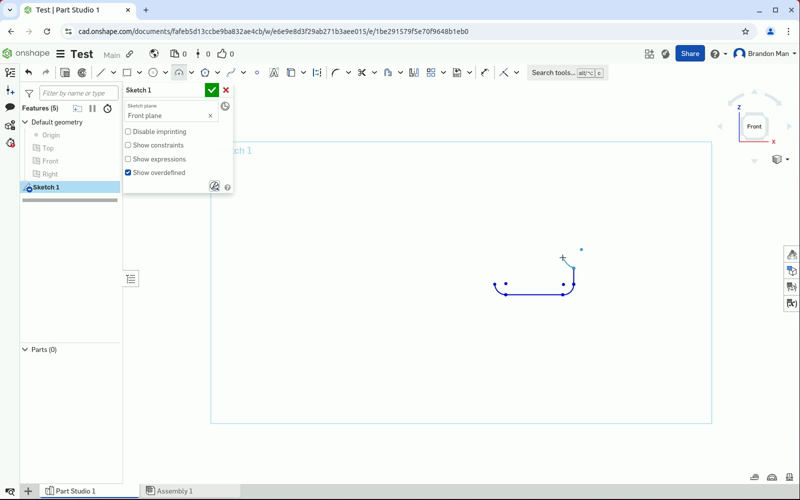
click(562, 257)
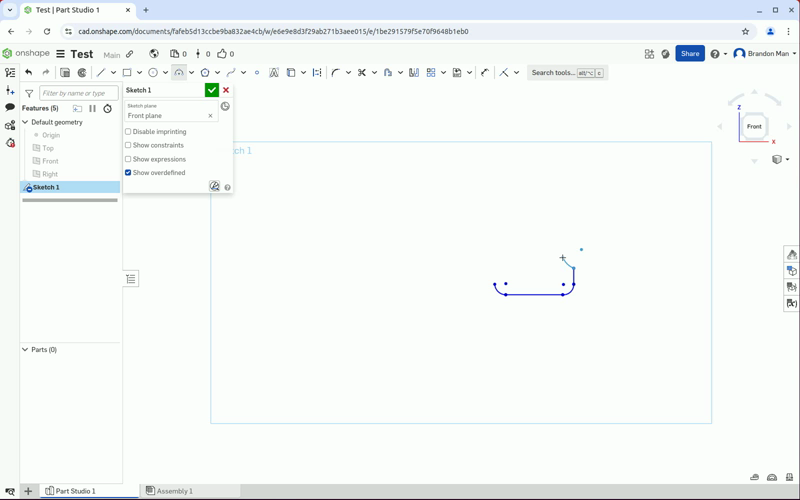
mouse_move(570, 260)
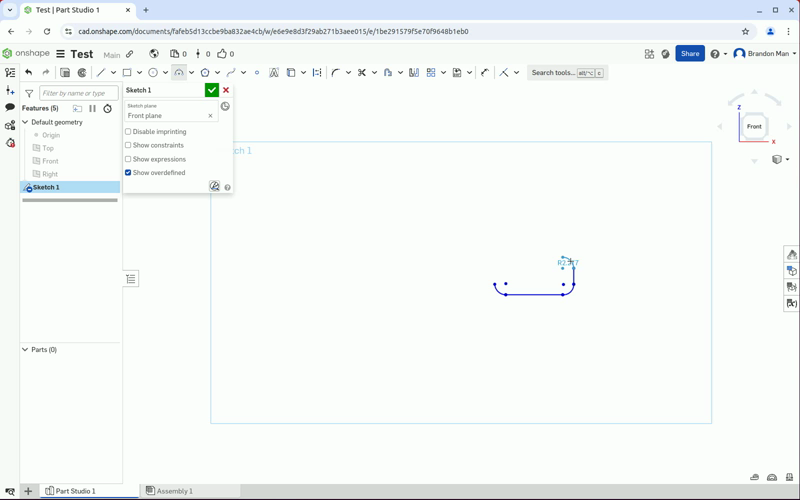
click(570, 260)
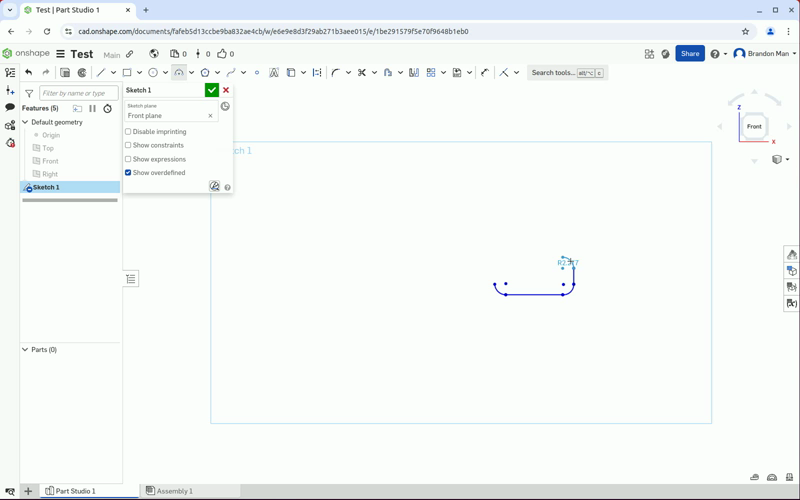
key_up(shift)
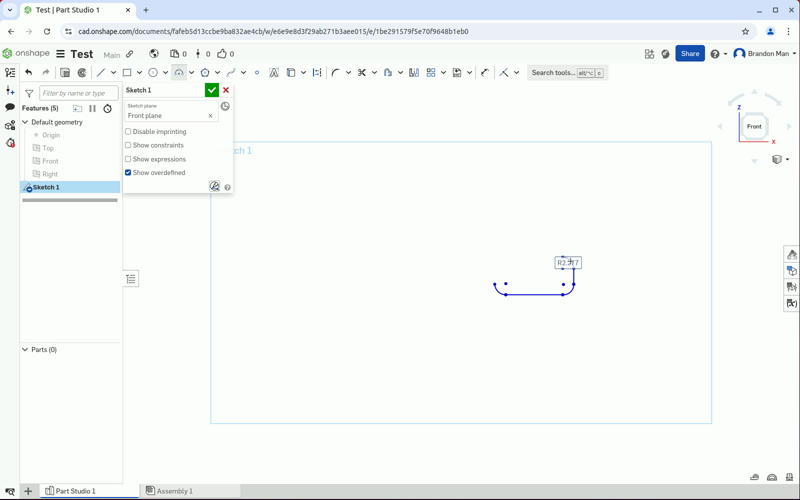
key(esc)
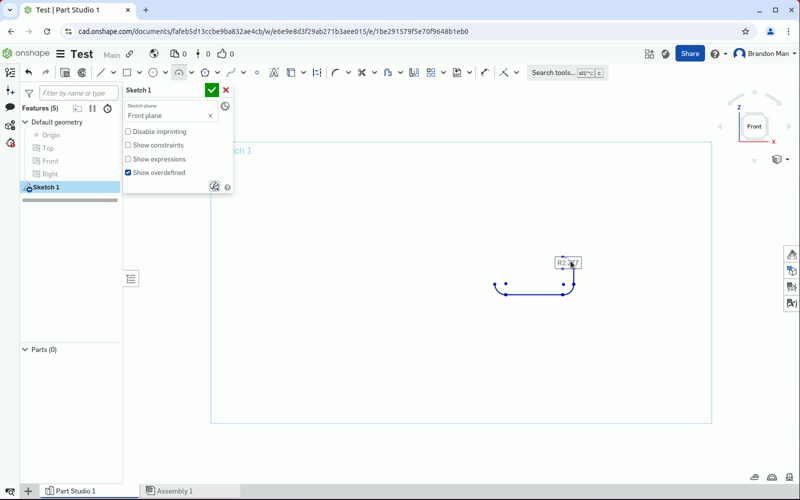
key(l)
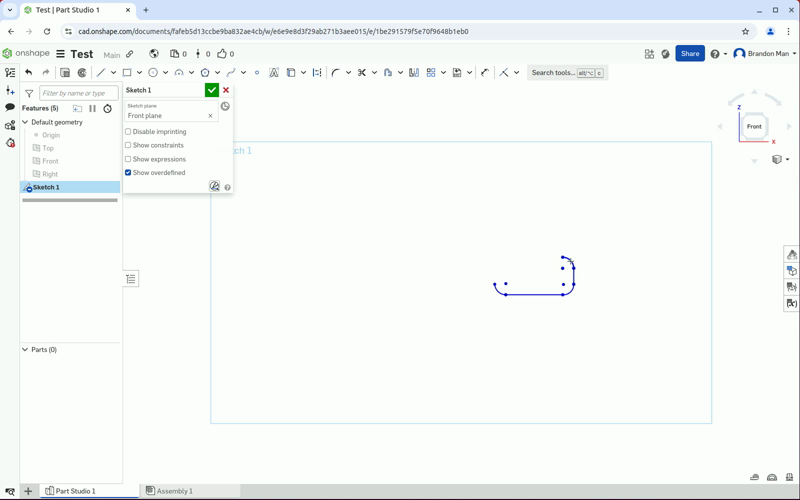
mouse_move(562, 257)
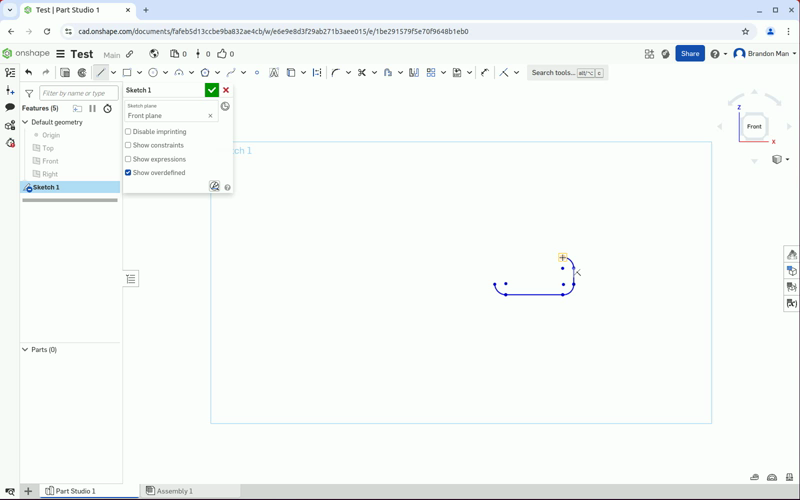
click(562, 257)
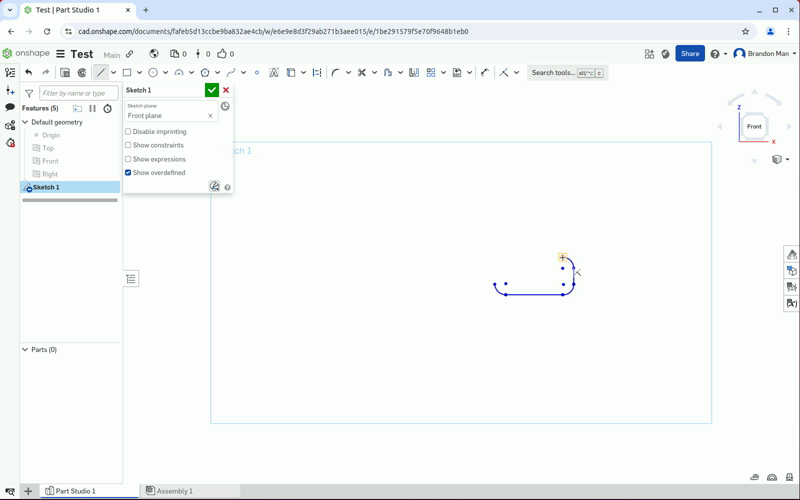
key_down(shift)
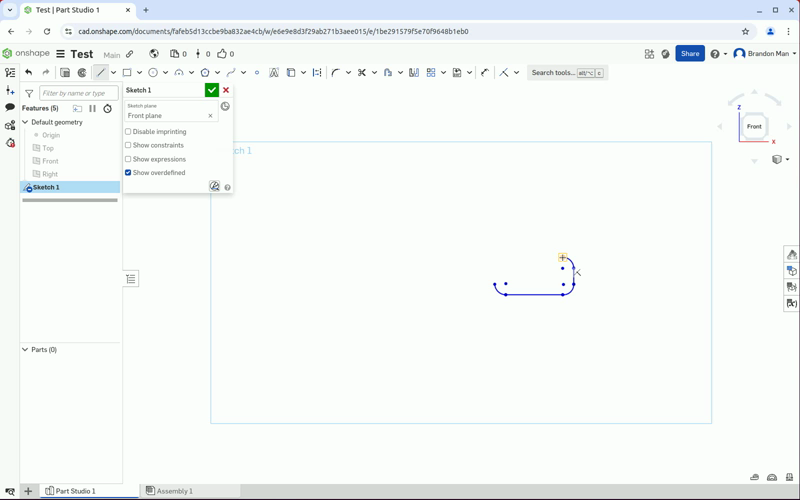
mouse_move(589, 257)
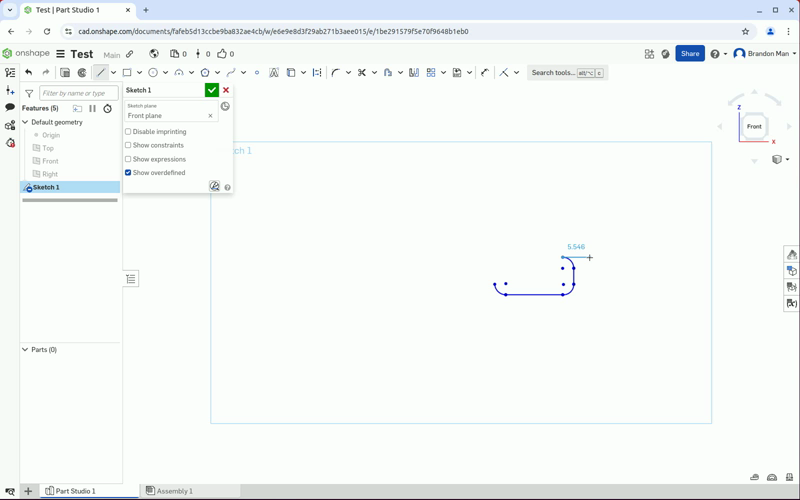
mouse_move(505, 257)
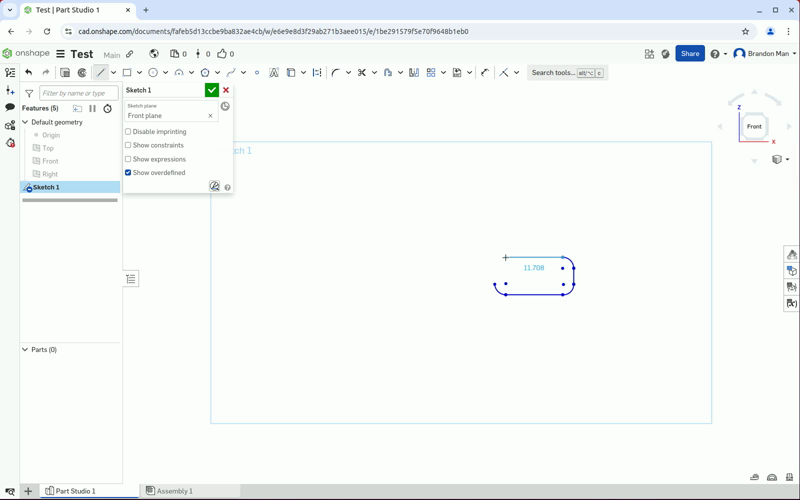
click(505, 257)
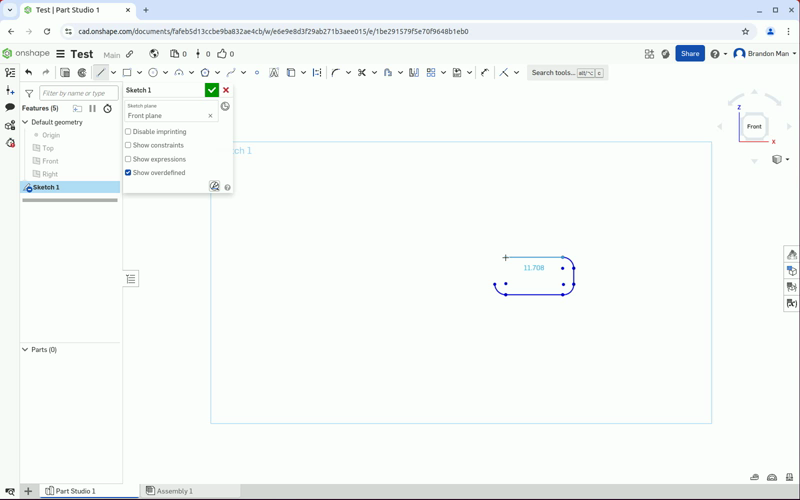
key_up(shift)
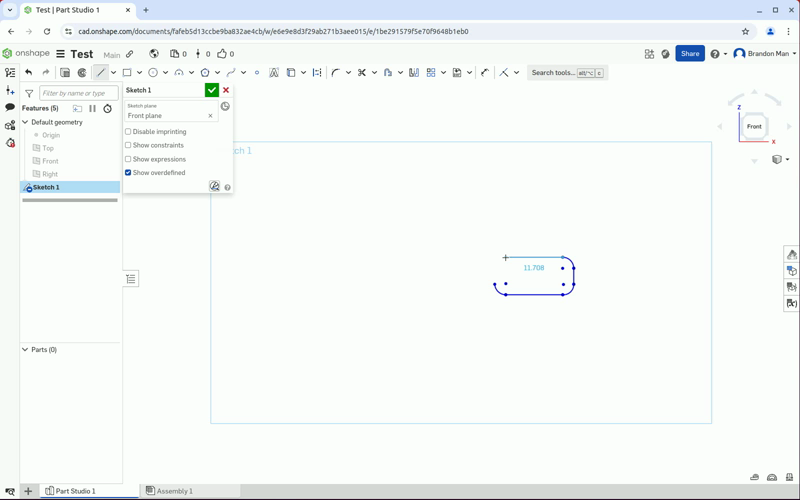
key(esc)
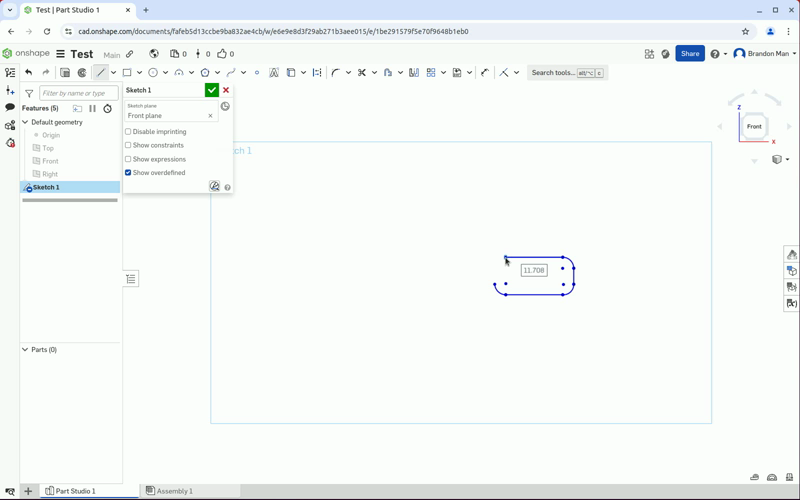
key(a)
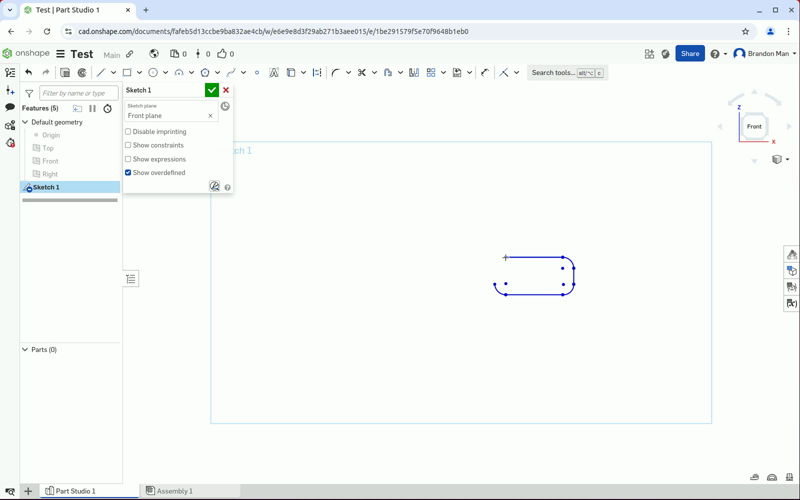
mouse_move(505, 257)
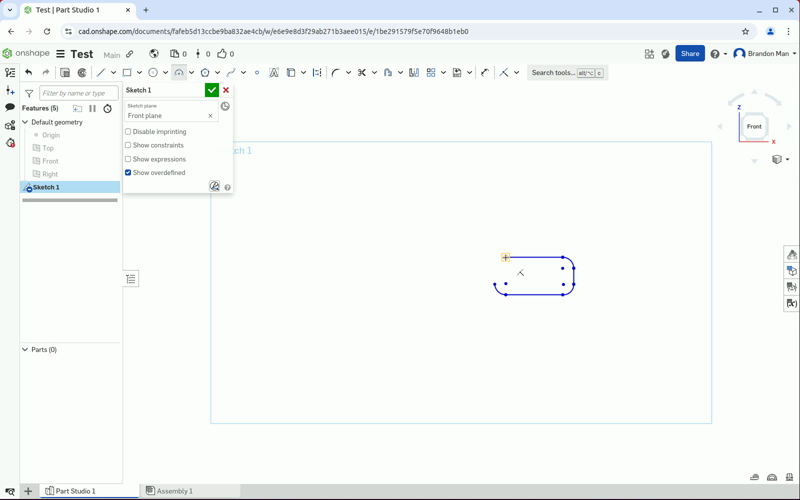
click(505, 257)
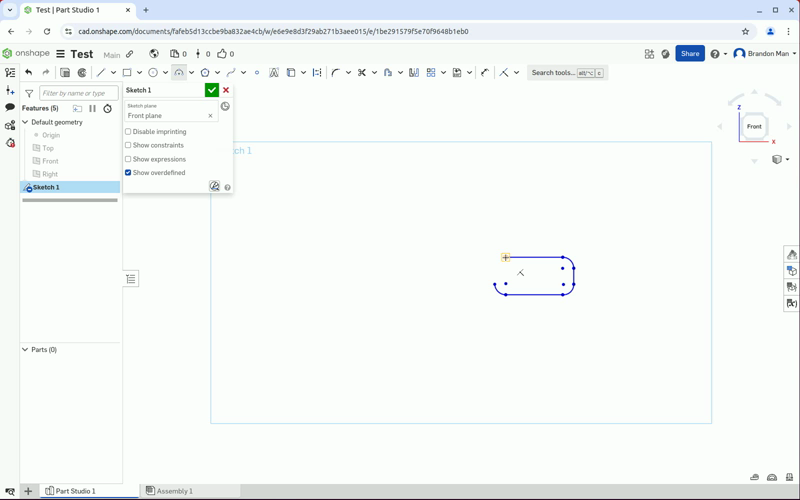
key_down(shift)
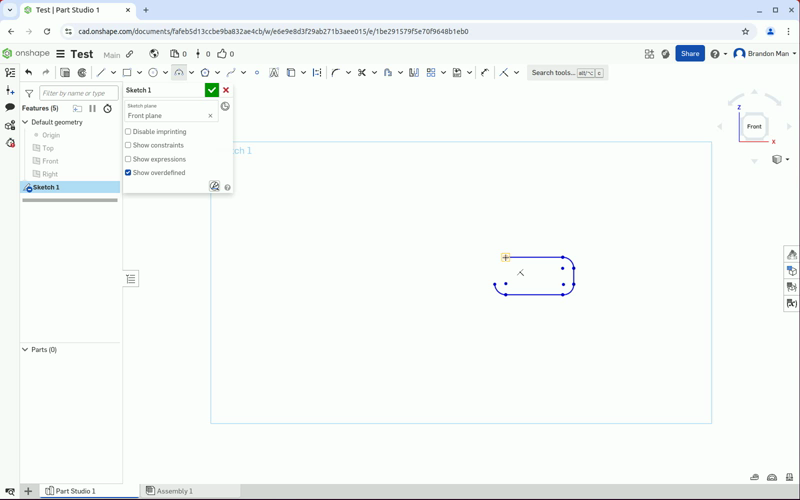
mouse_move(494, 268)
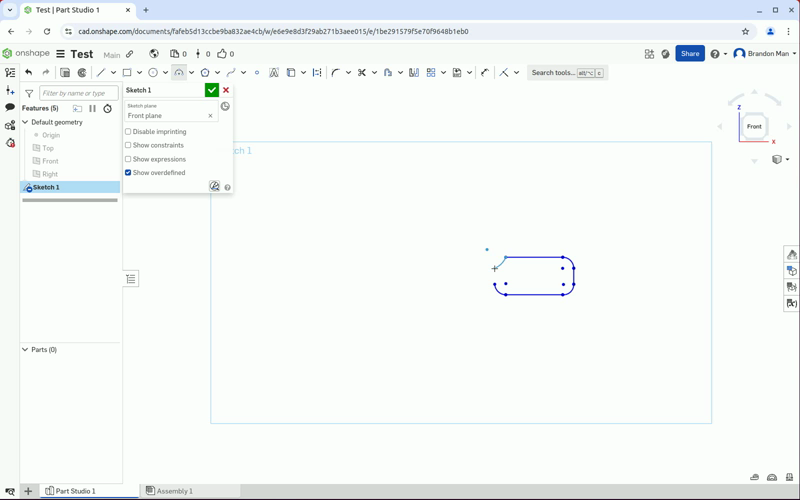
click(494, 268)
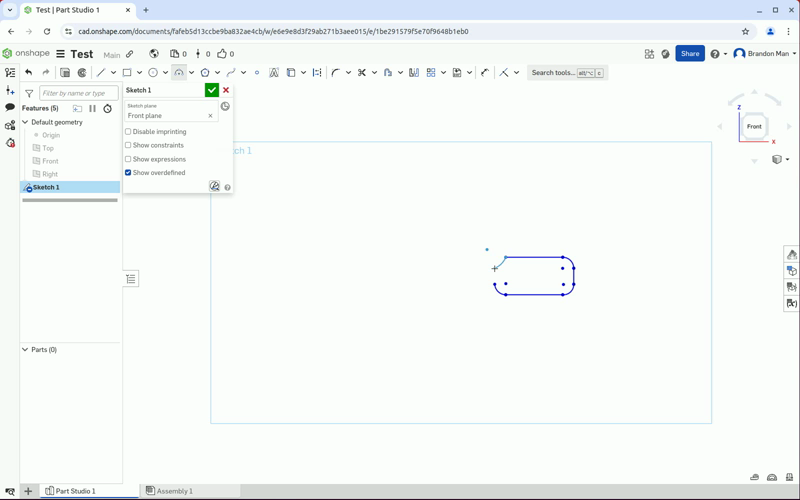
mouse_move(498, 260)
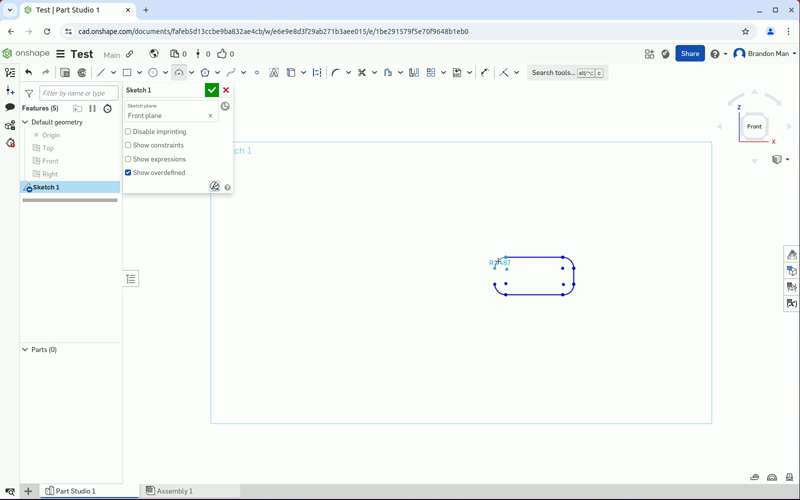
click(498, 260)
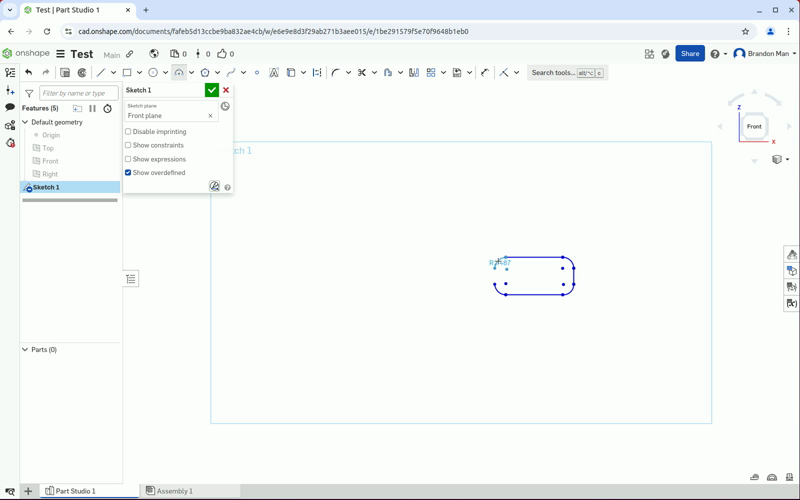
key_up(shift)
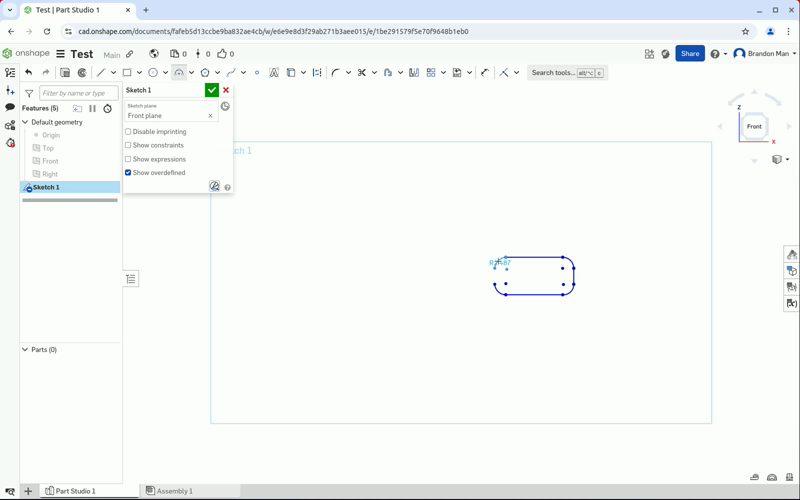
key(esc)
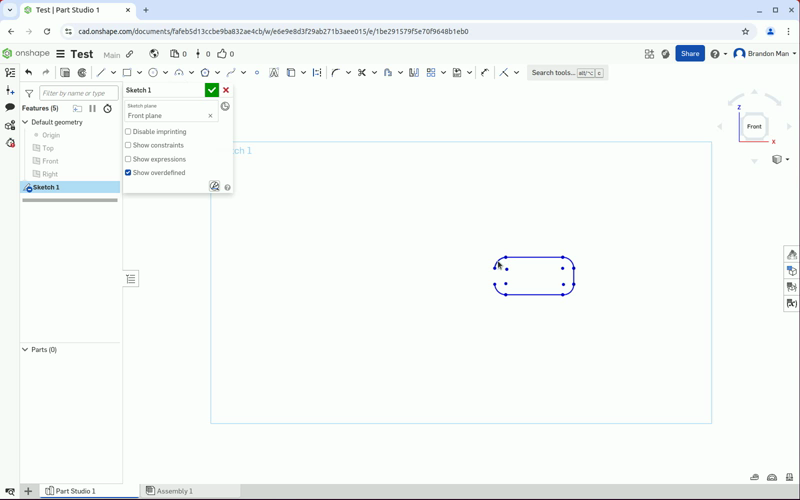
key(l)
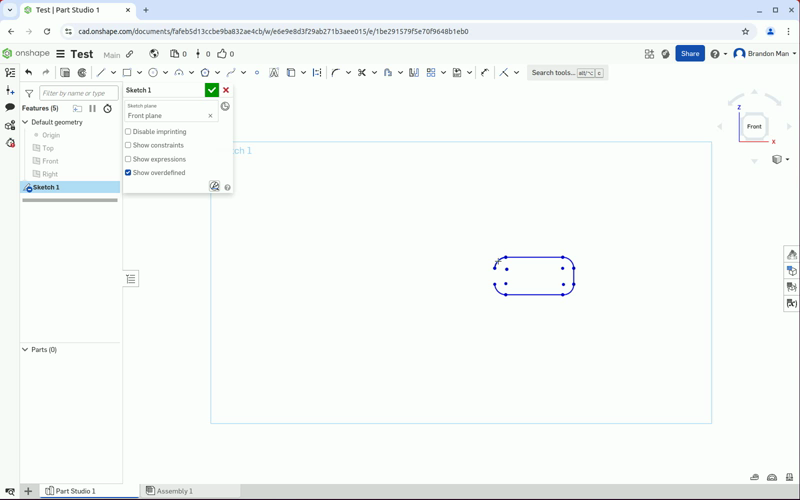
mouse_move(494, 268)
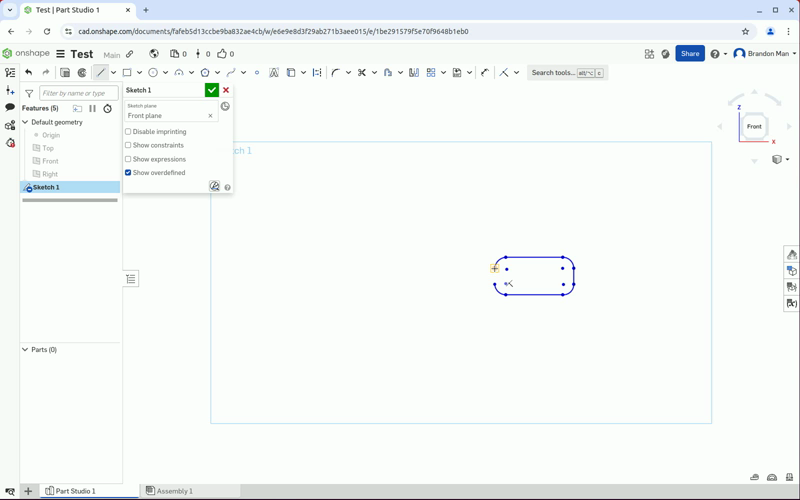
click(494, 268)
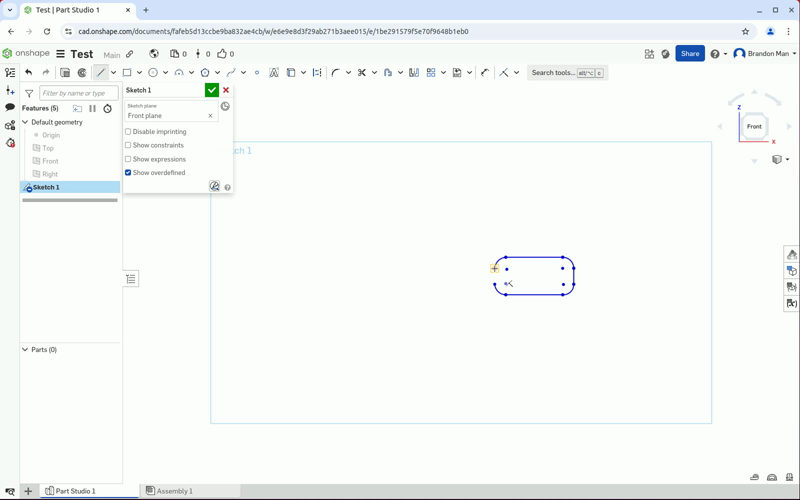
mouse_move(524, 268)
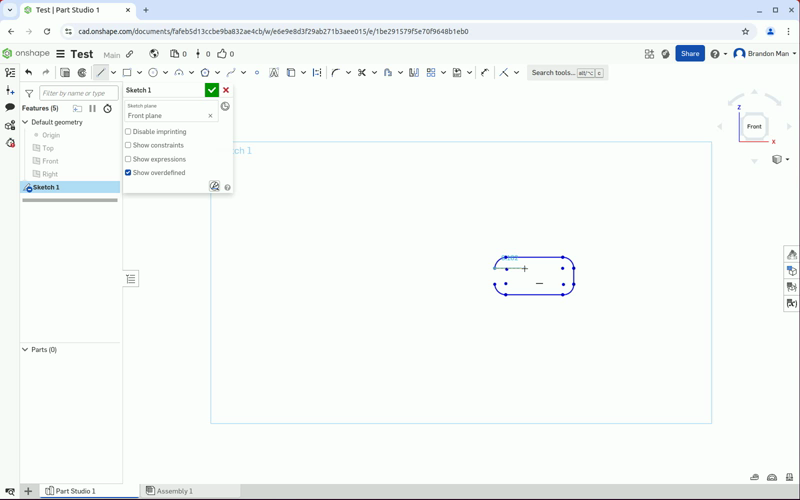
key_down(shift)
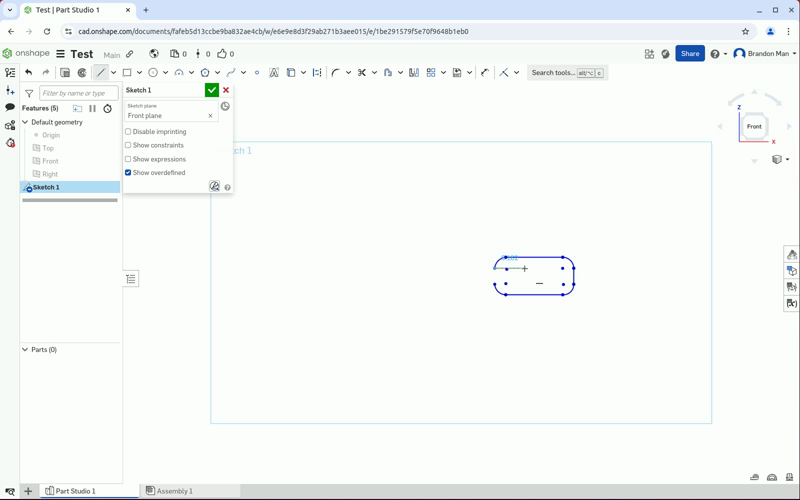
mouse_move(494, 284)
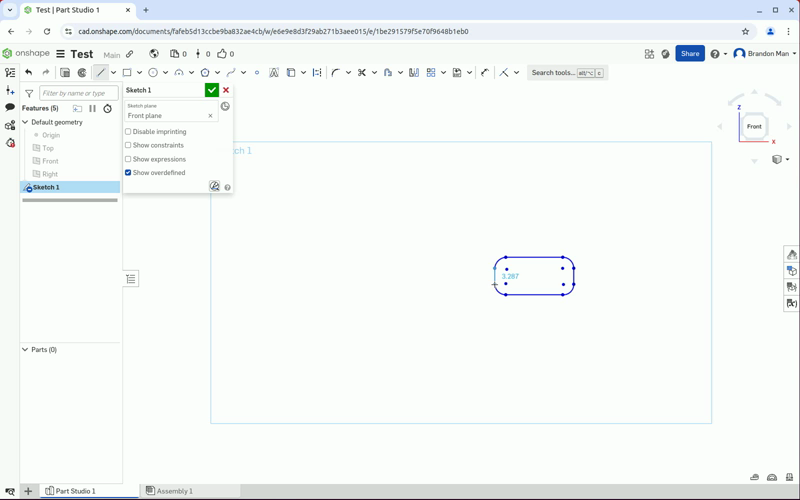
key_up(shift)
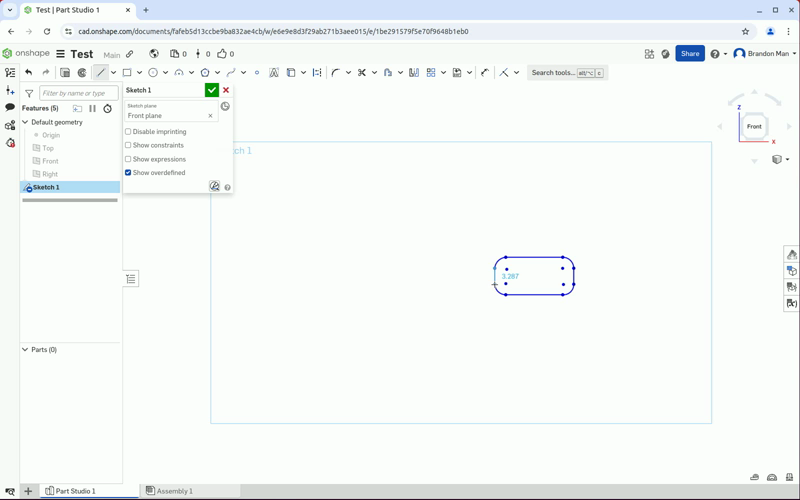
click(494, 284)
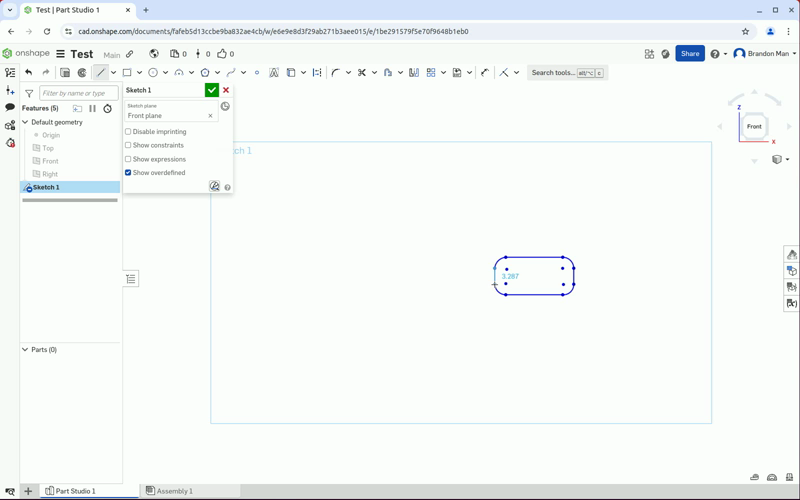
key(esc)
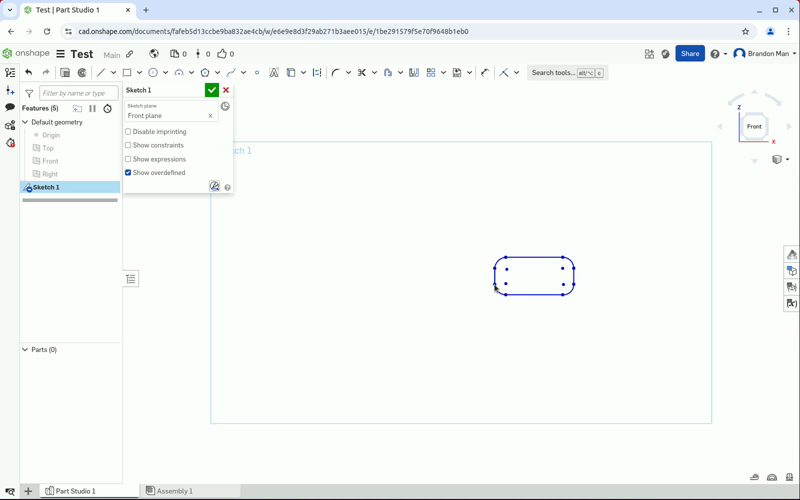
mouse_move(543, 285)
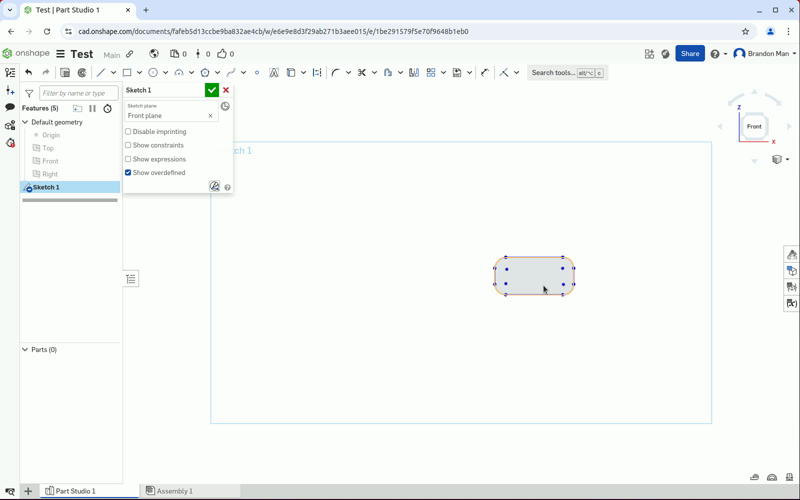
click(543, 285)
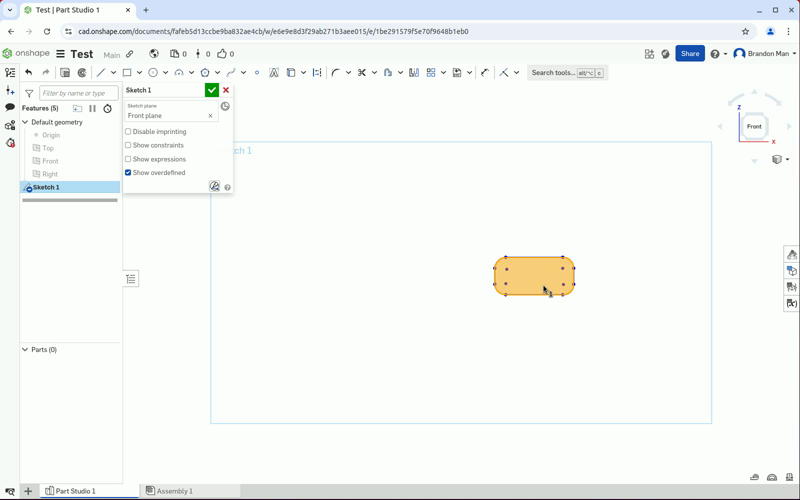
mouse_move(73, 352)
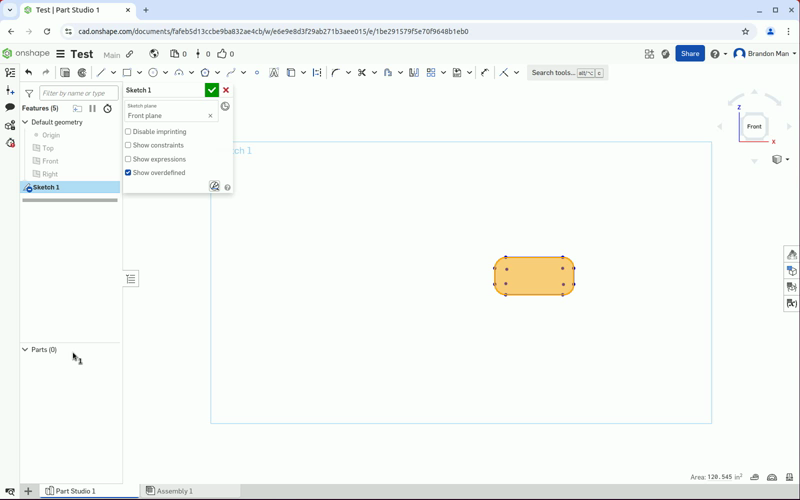
key(shift+y)
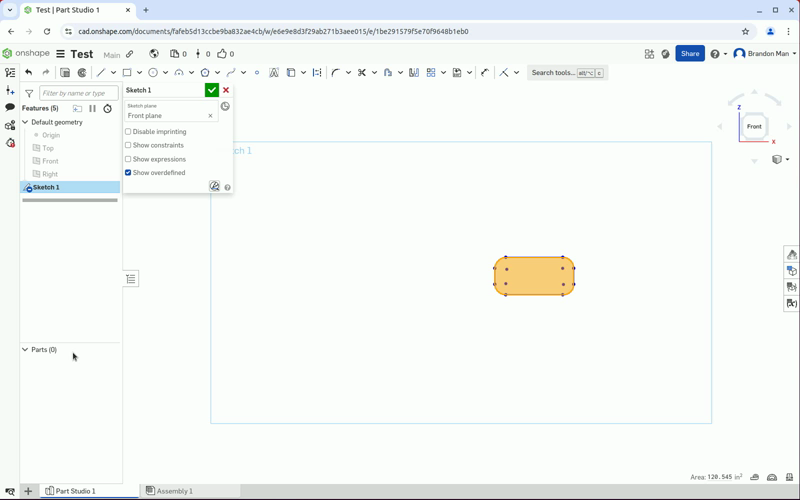
key(shift+e)
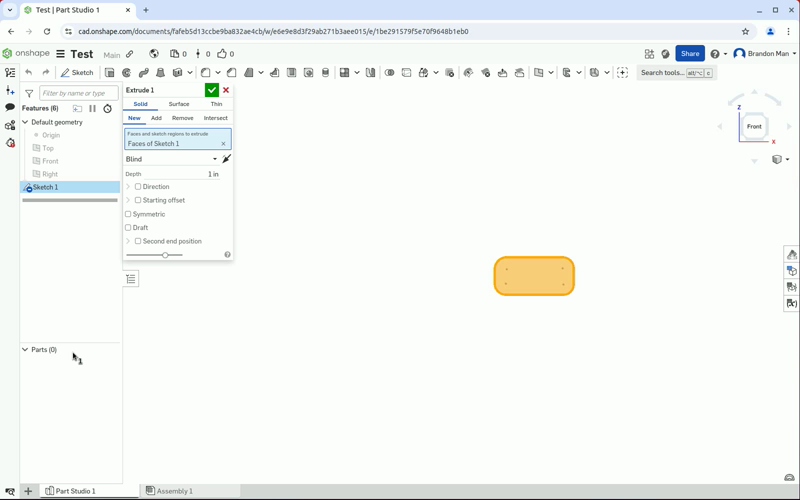
mouse_move(143, 106)
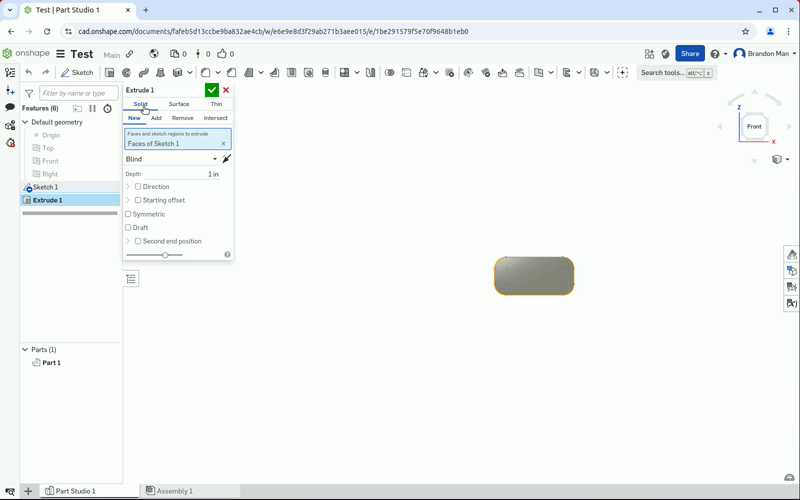
click(143, 106)
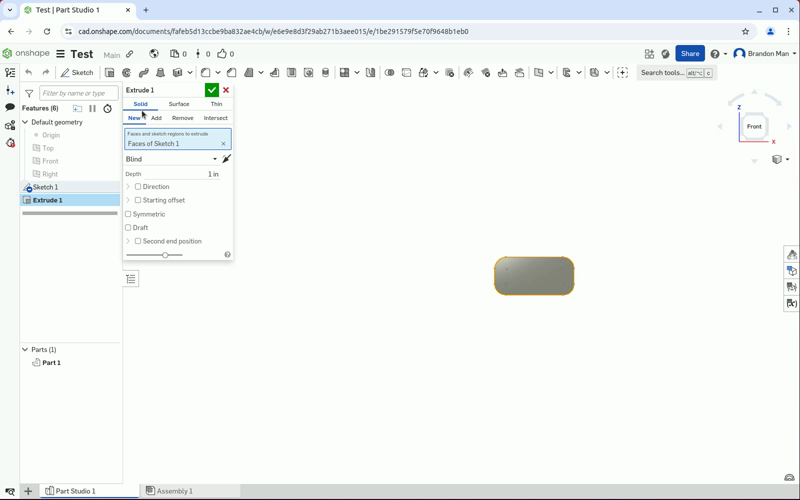
mouse_move(137, 120)
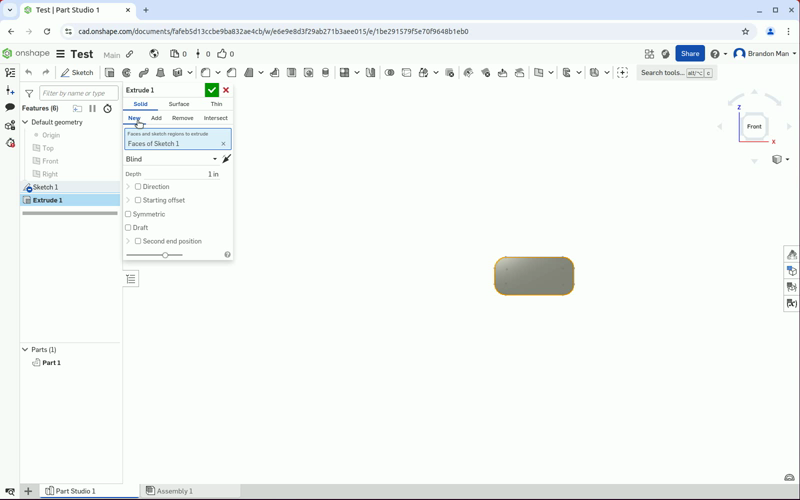
click(137, 120)
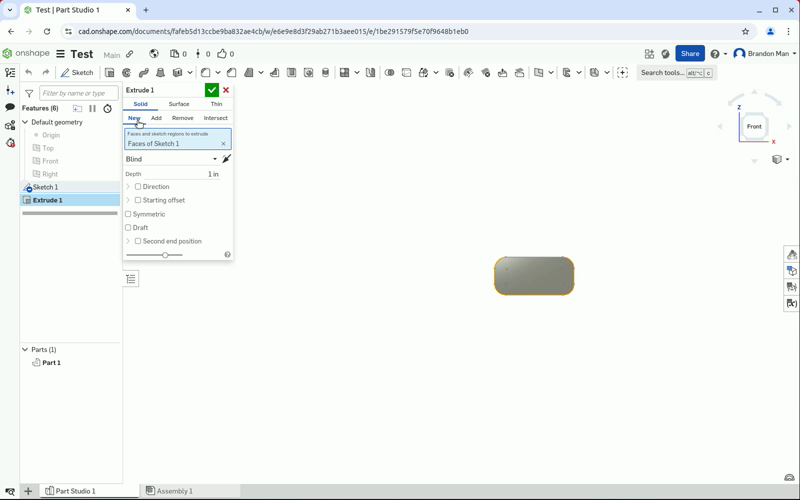
key(tab, 4)
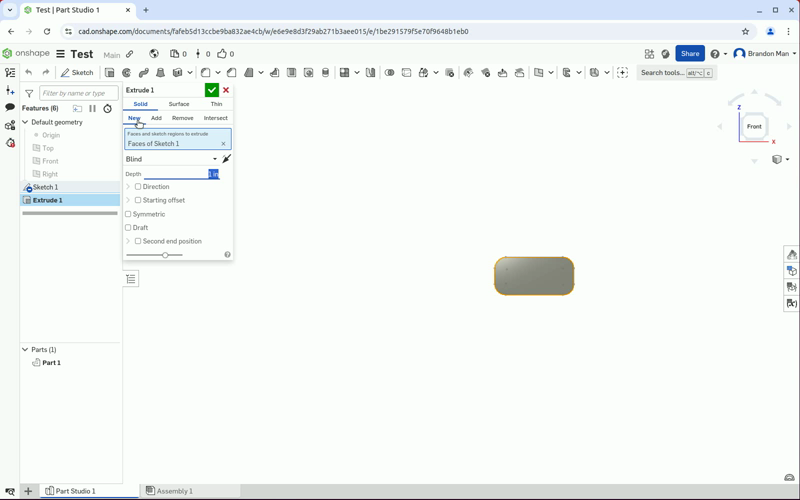
text(4.333)
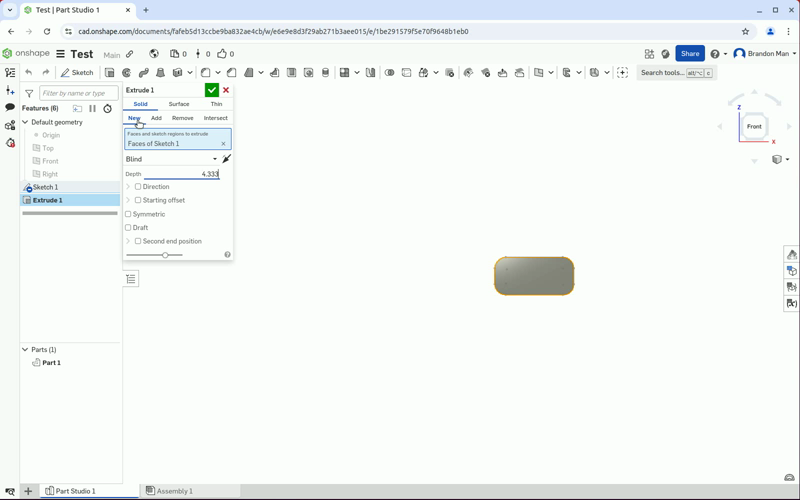
key(enter)
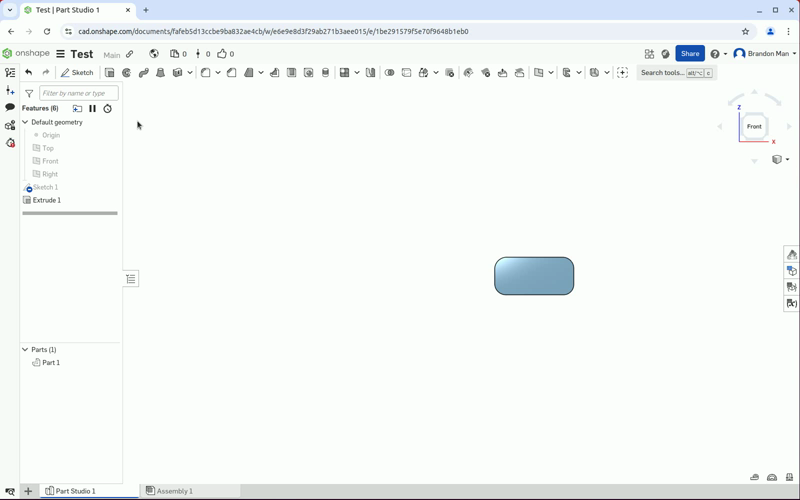
key(shift+h)
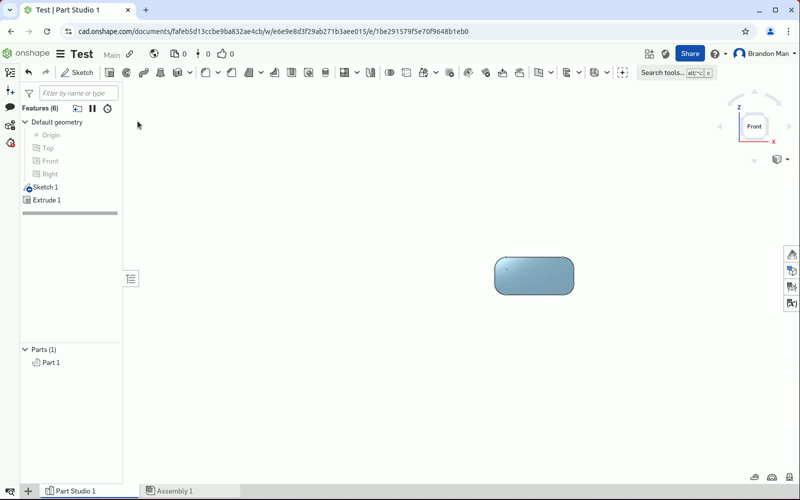
key(shift+h)
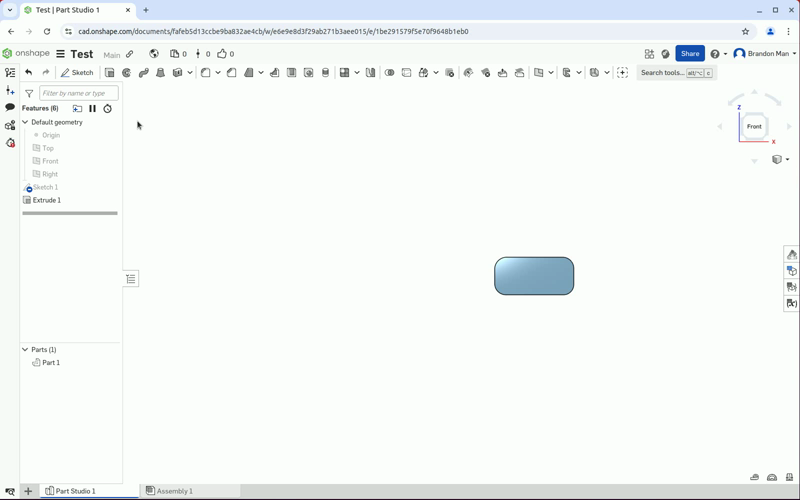
mouse_move(73, 189)
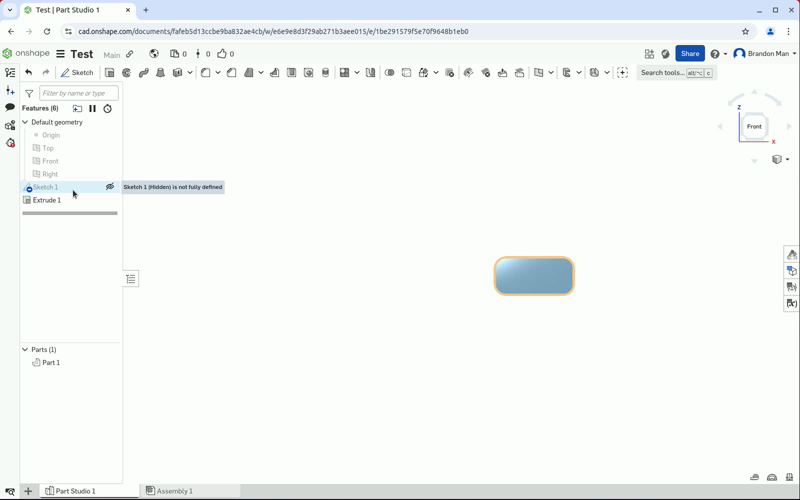
click(73, 189)
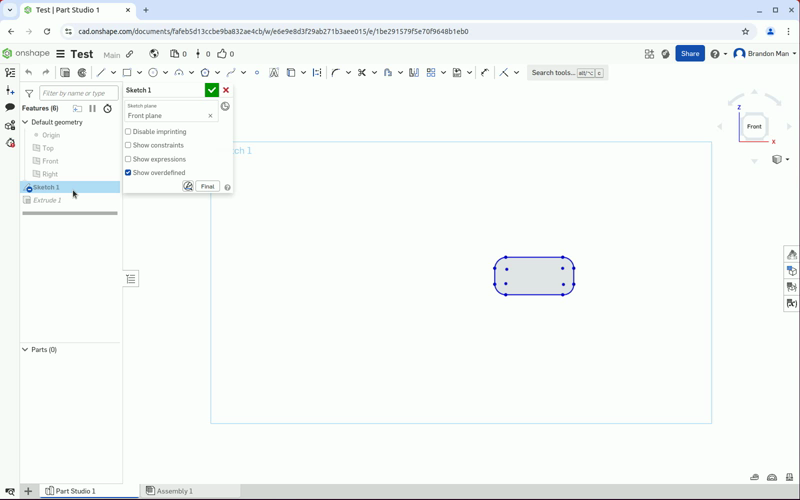
mouse_move(229, 92)
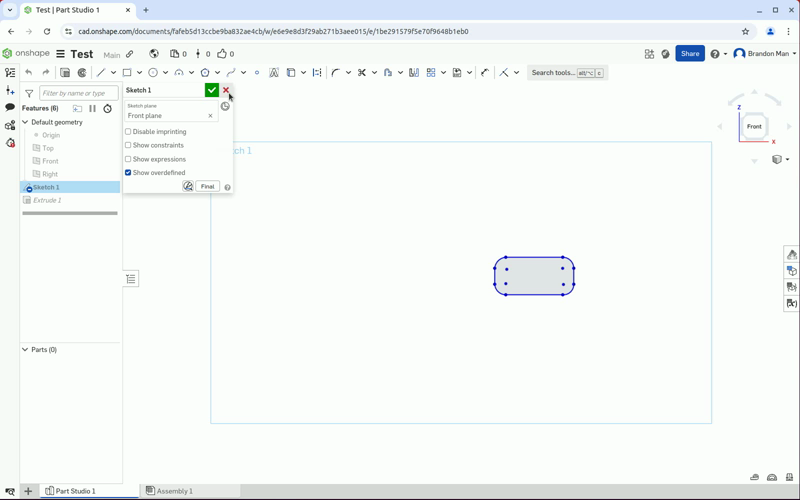
click(229, 92)
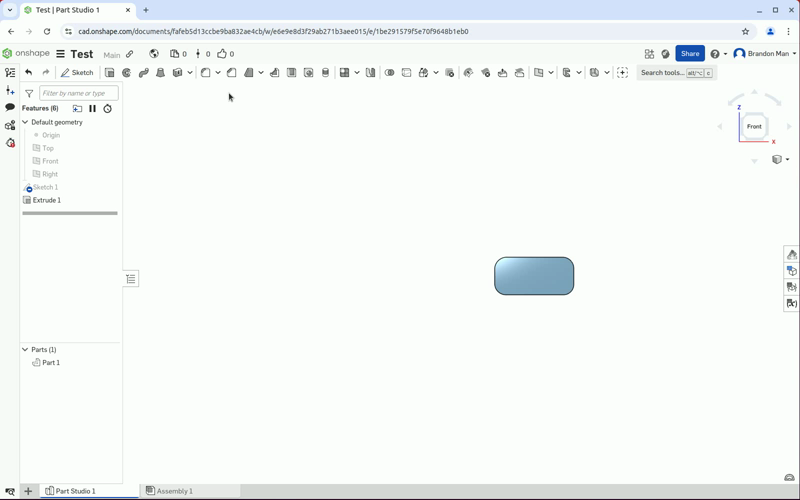
mouse_move(73, 352)
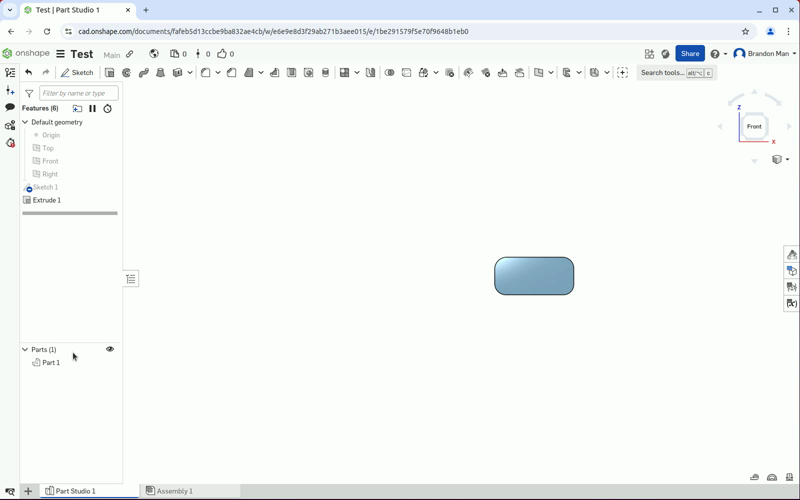
key(y)
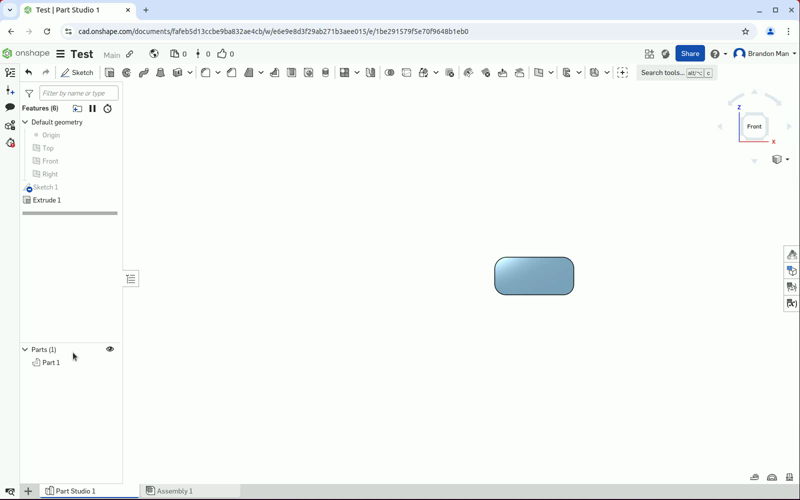
key(shift+p)
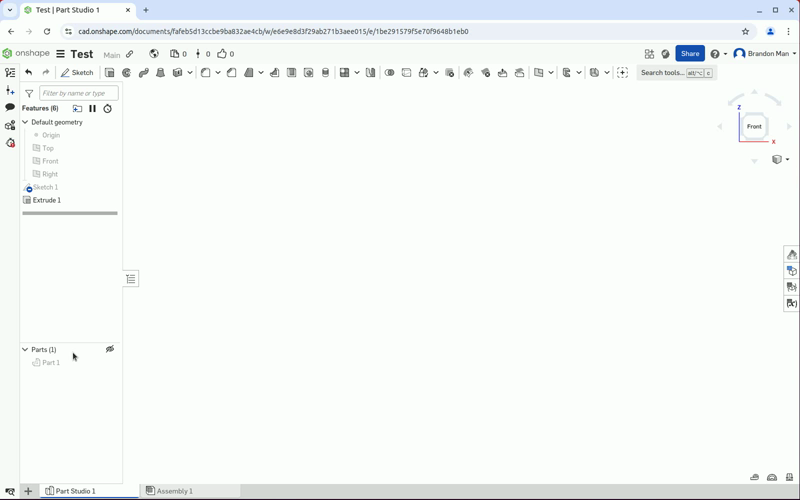
key(space)
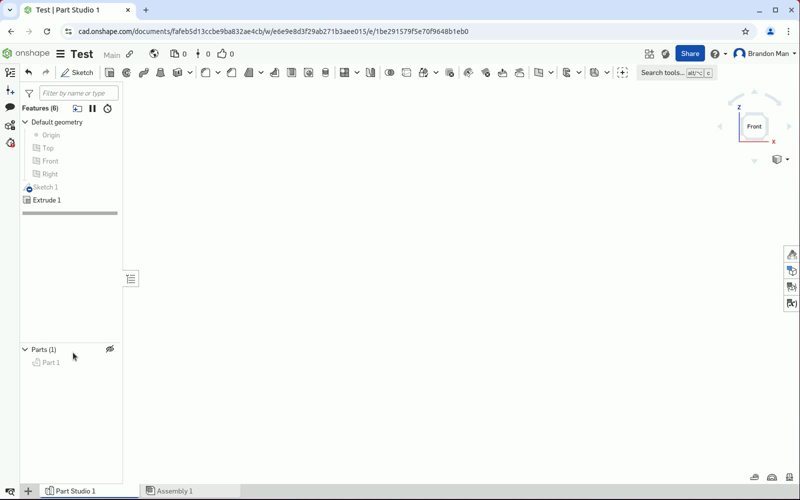
key_down(shift)
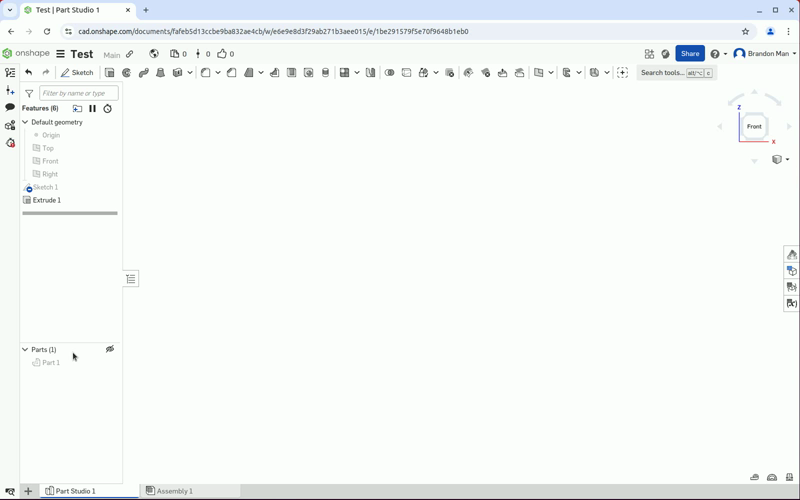
key(left)
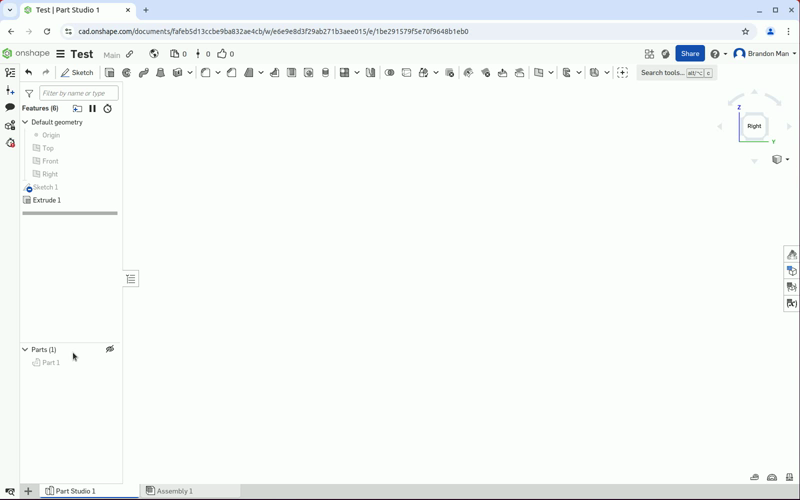
key_up(shift)
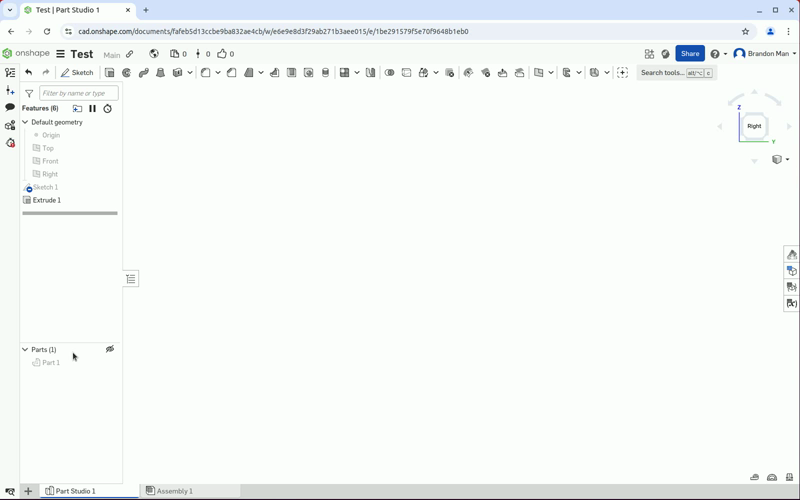
mouse_move(73, 352)
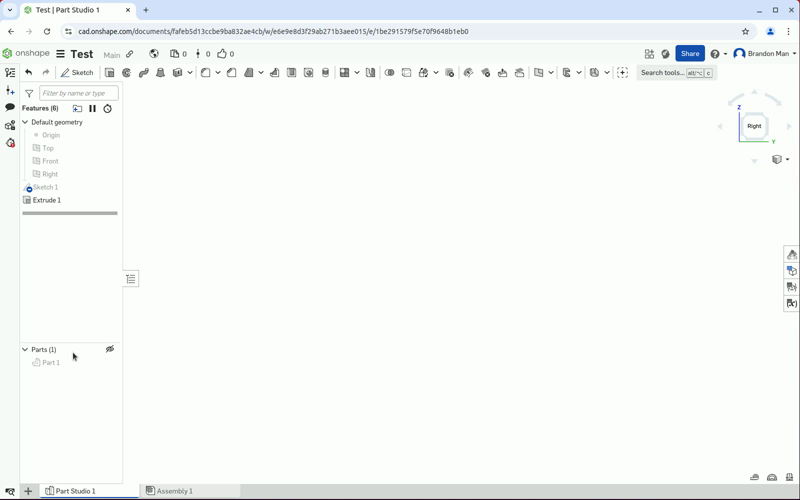
key(shift+y)
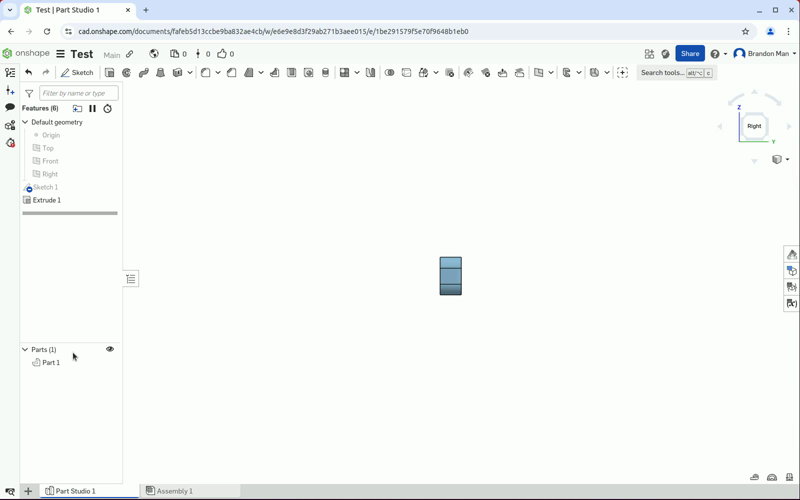
mouse_move(541, 75)
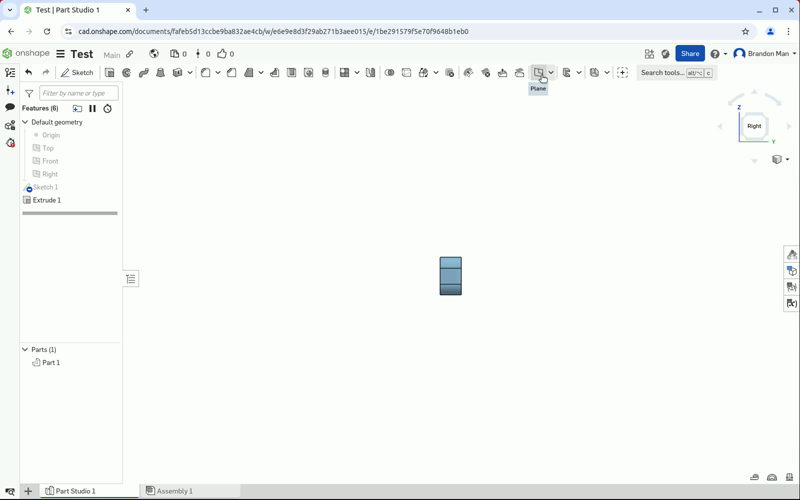
click(541, 75)
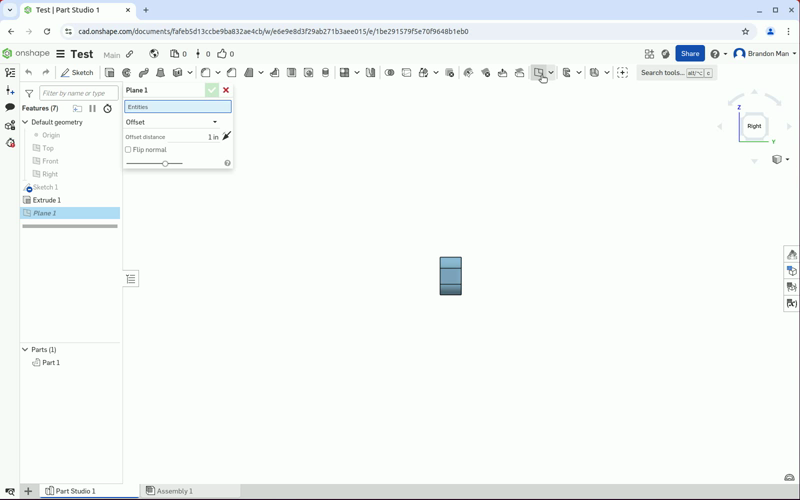
mouse_move(73, 176)
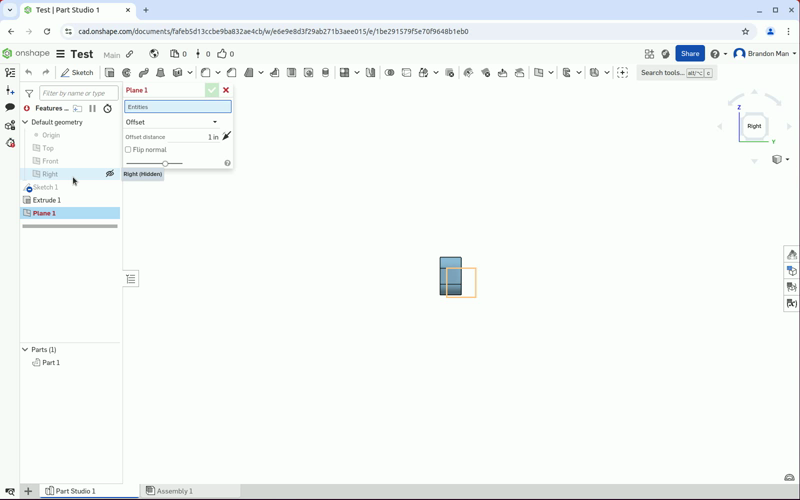
click(73, 176)
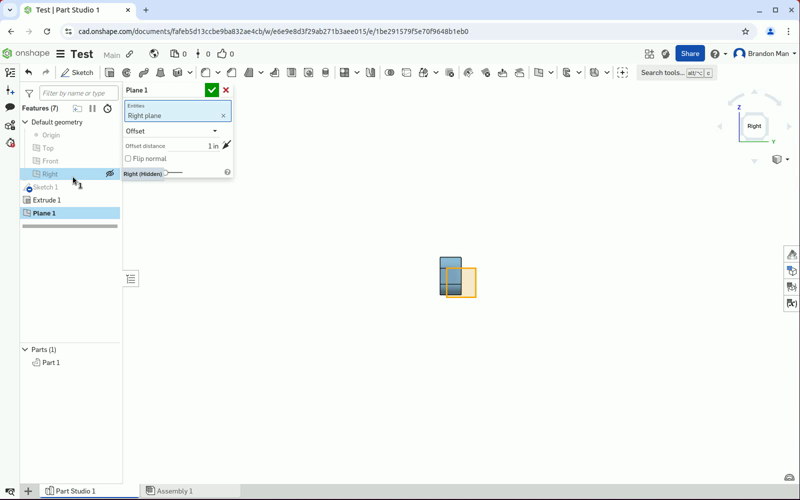
key(tab, 2)
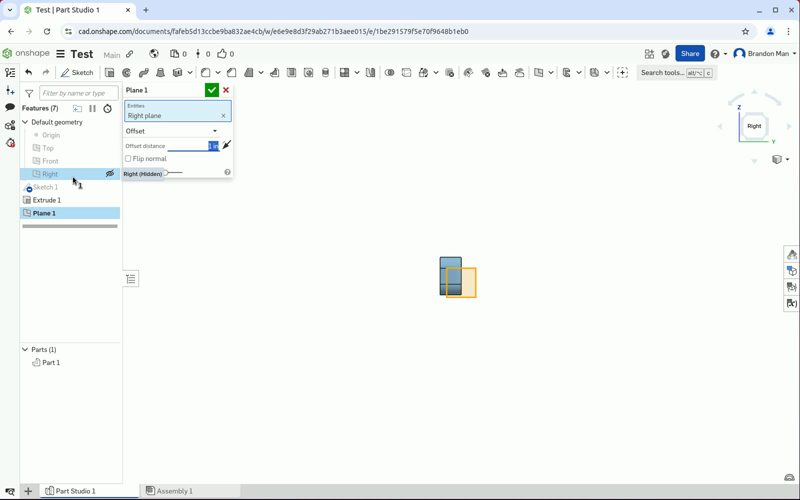
text(6.994)
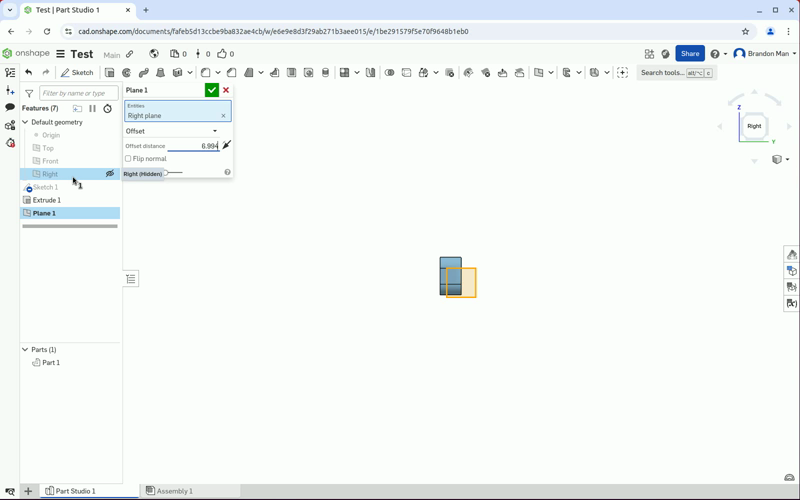
key(enter, 2)
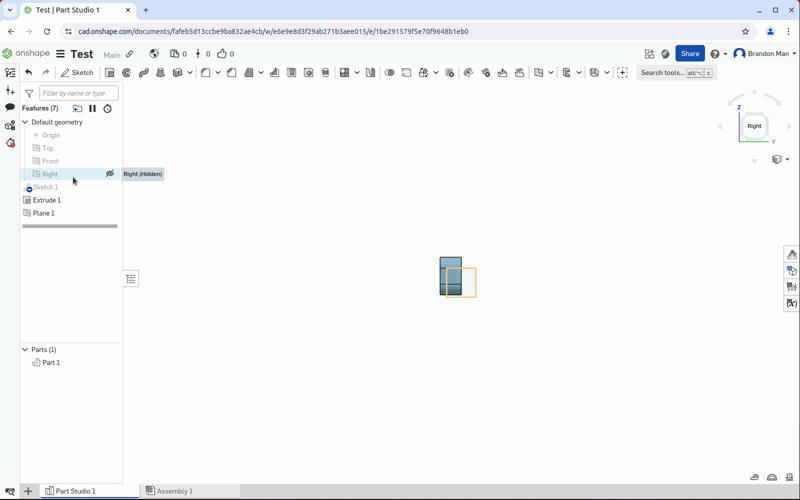
key(shift+s)
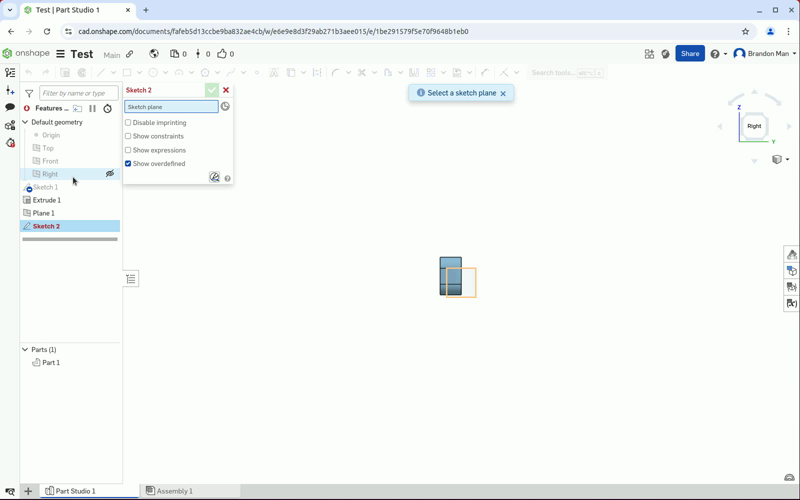
mouse_move(73, 215)
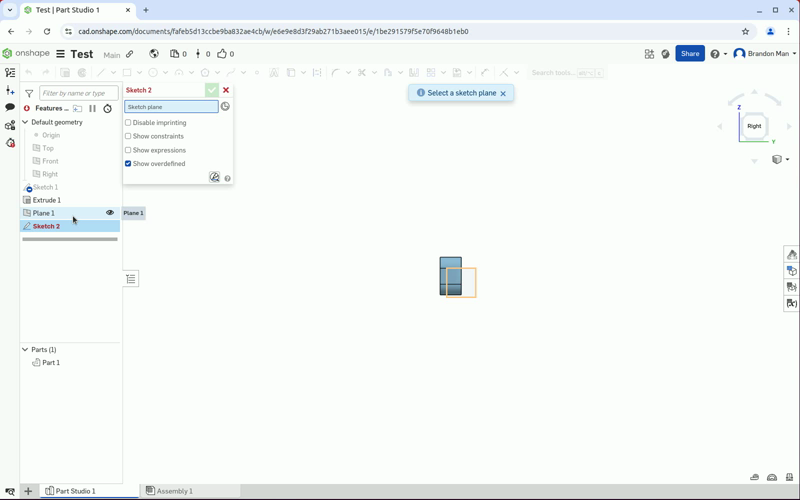
click(73, 215)
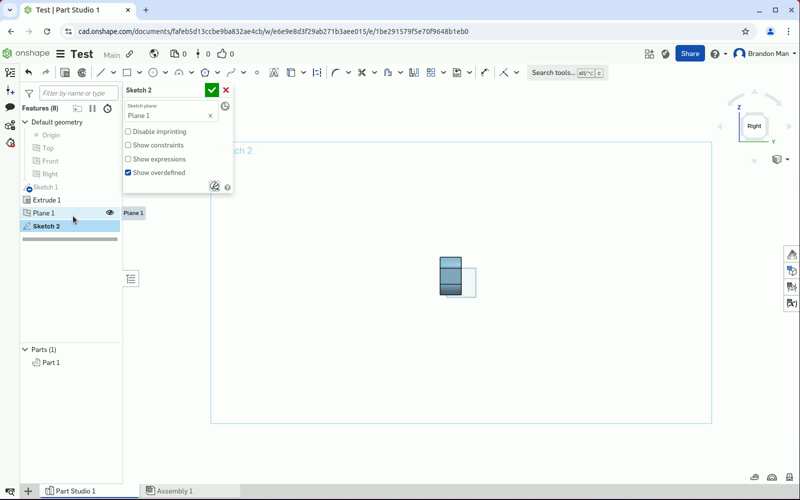
mouse_move(73, 352)
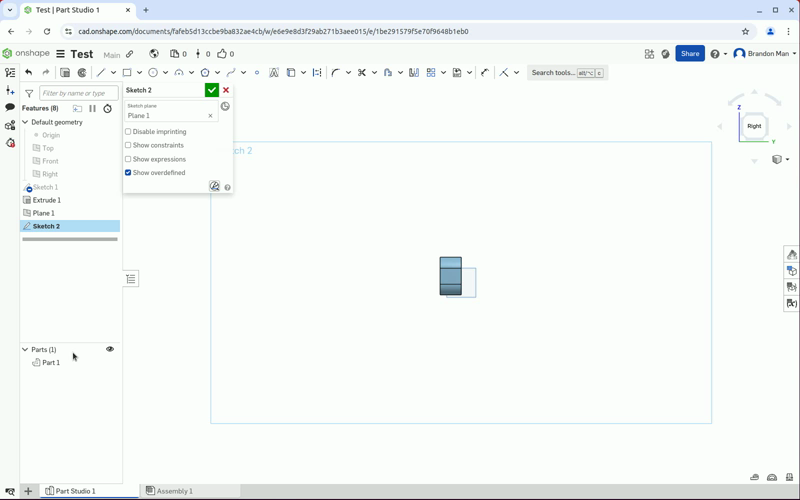
key(y)
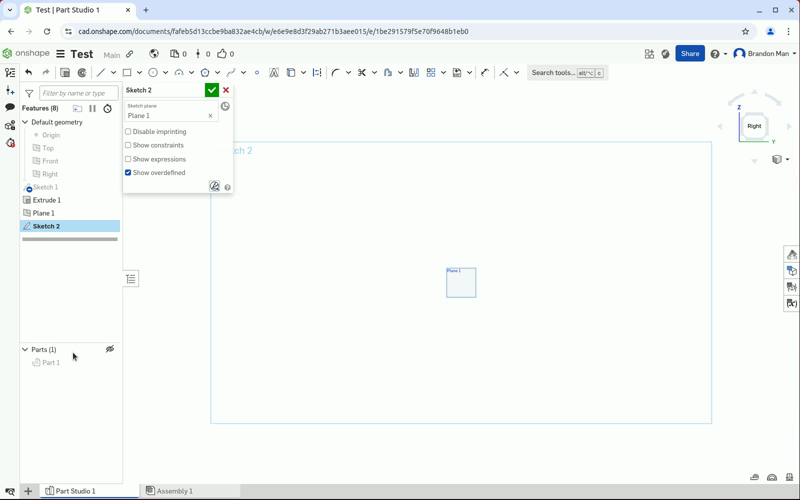
key(c)
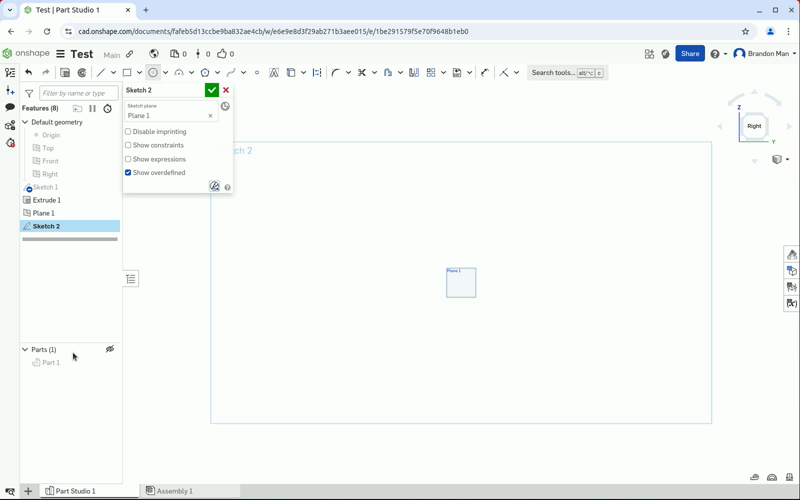
key_down(shift)
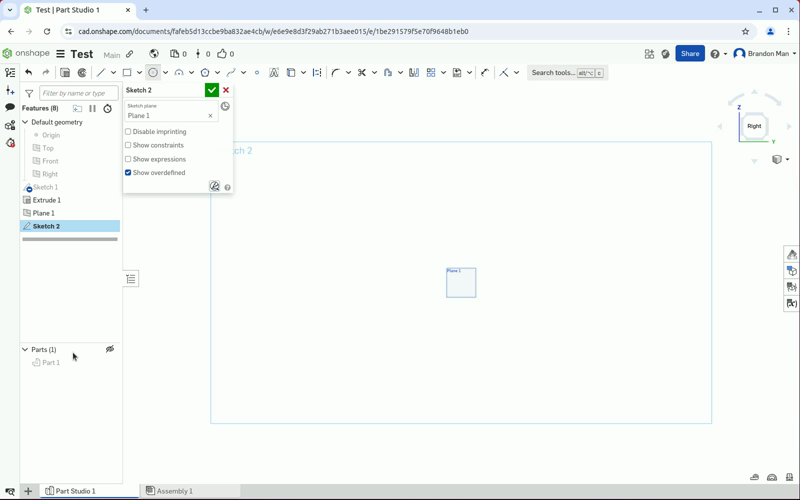
mouse_move(450, 281)
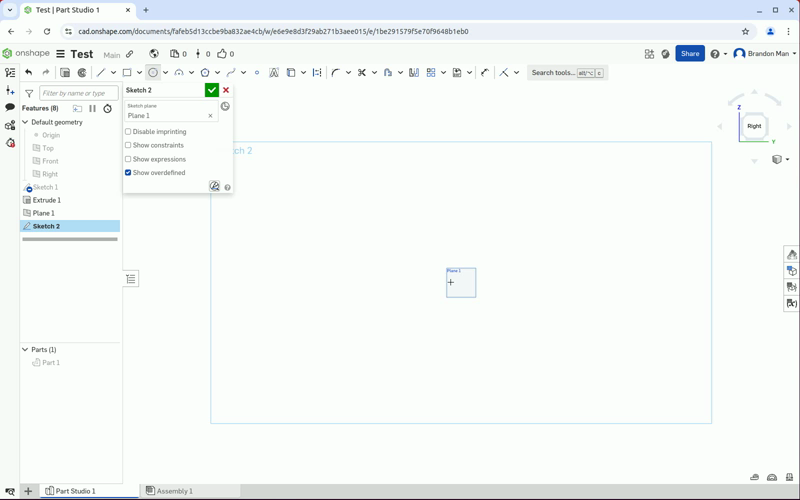
click(450, 281)
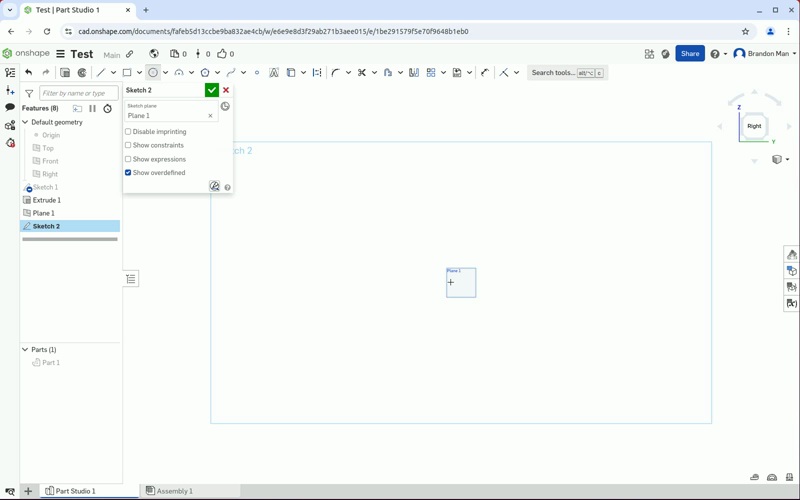
key_up(shift)
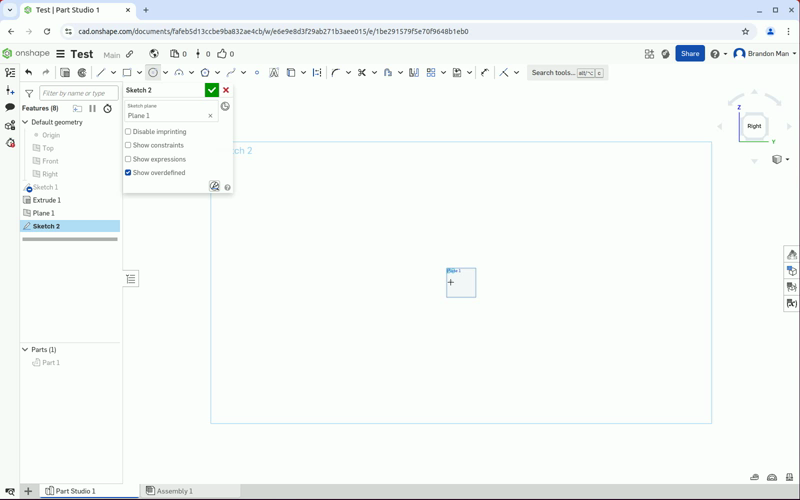
mouse_move(453, 281)
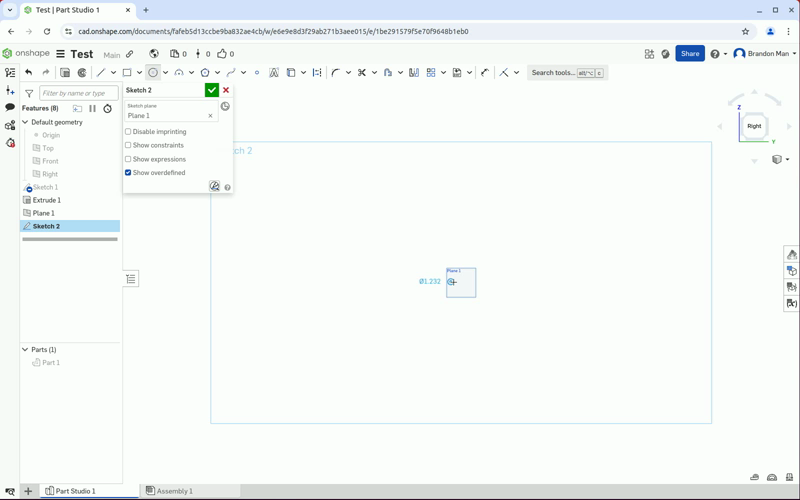
click(453, 281)
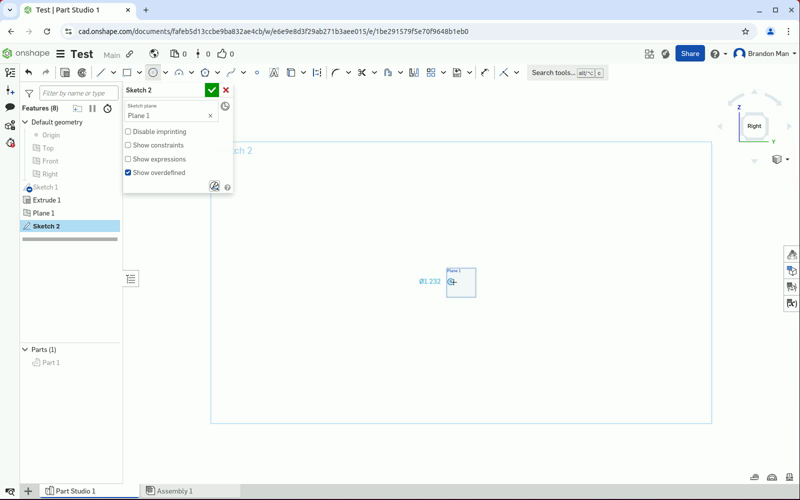
key(esc)
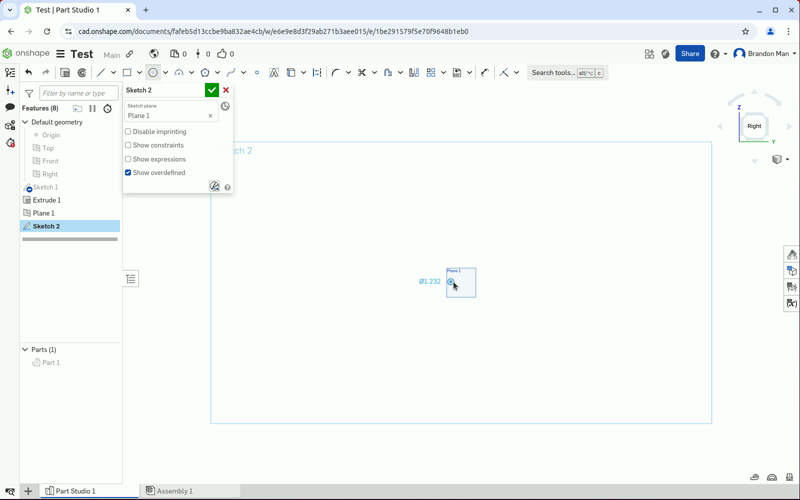
mouse_move(448, 282)
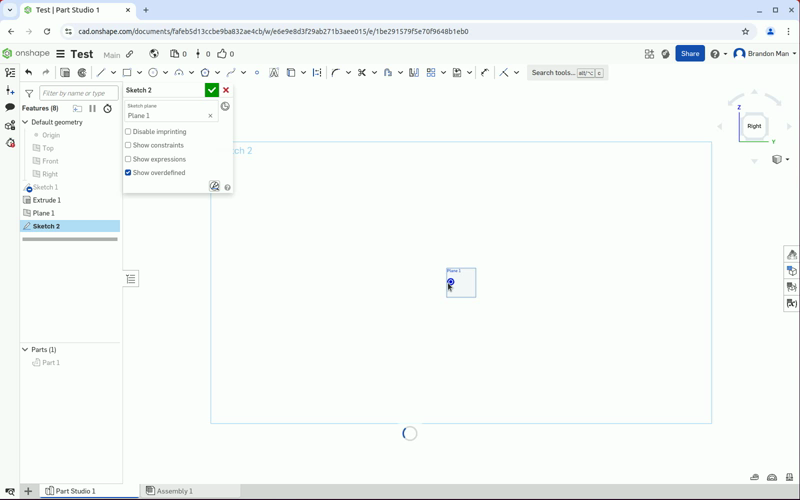
scroll(6)
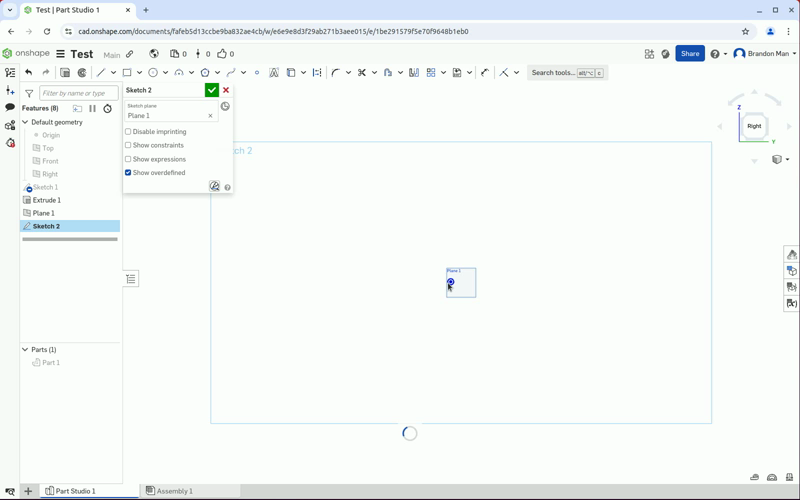
scroll(6)
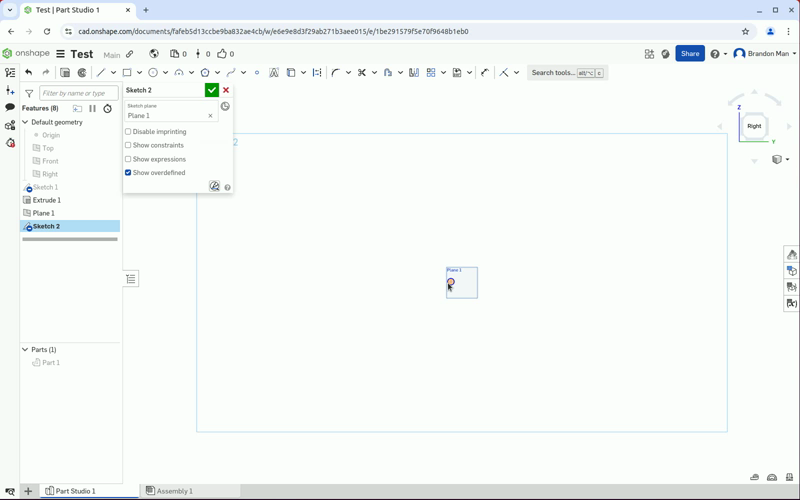
scroll(6)
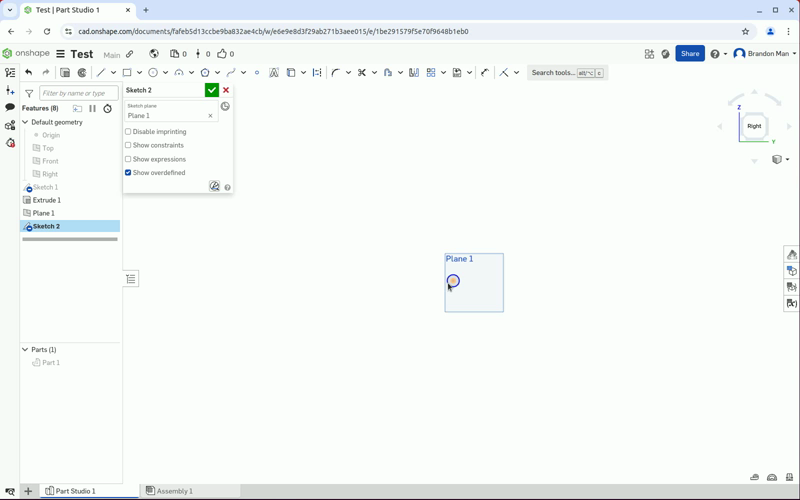
scroll(6)
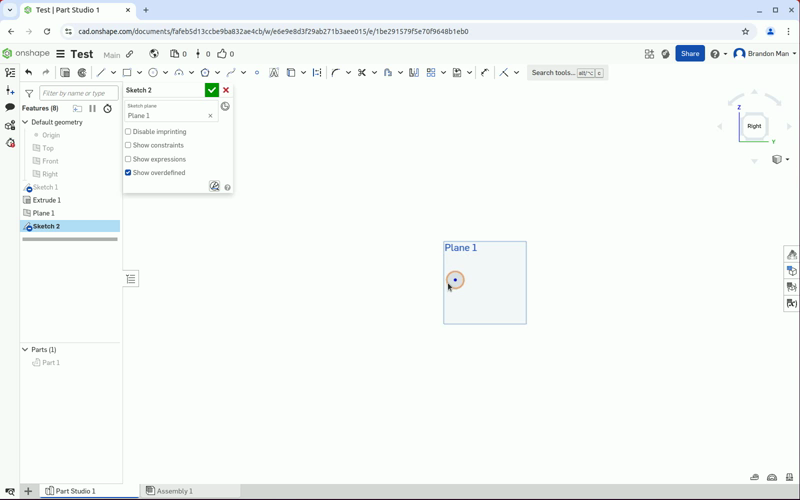
scroll(6)
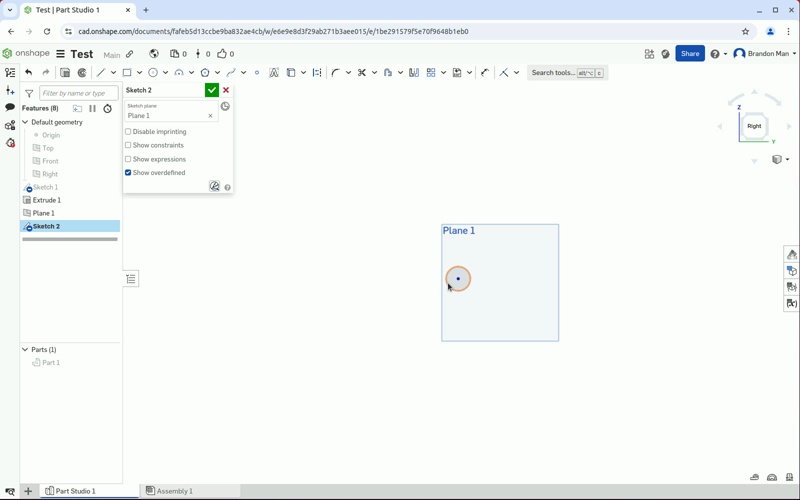
scroll(6)
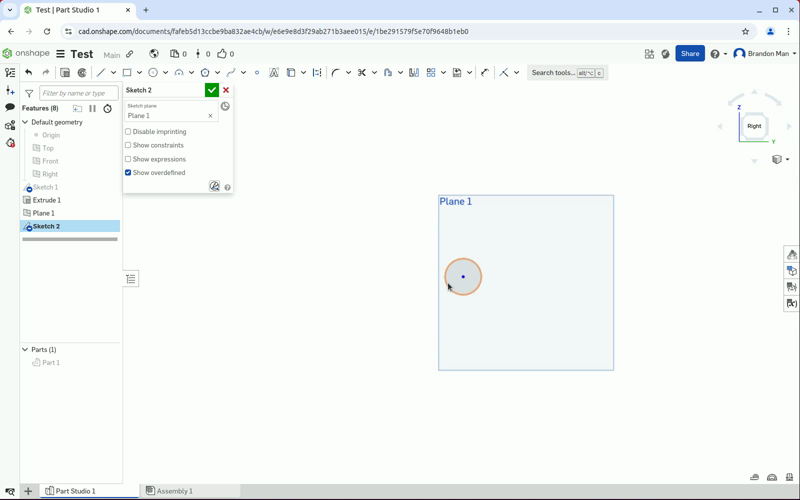
scroll(6)
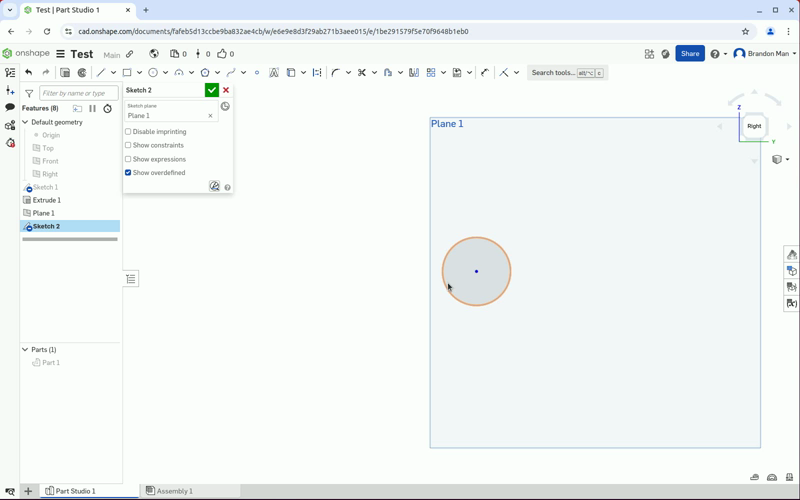
click(448, 282)
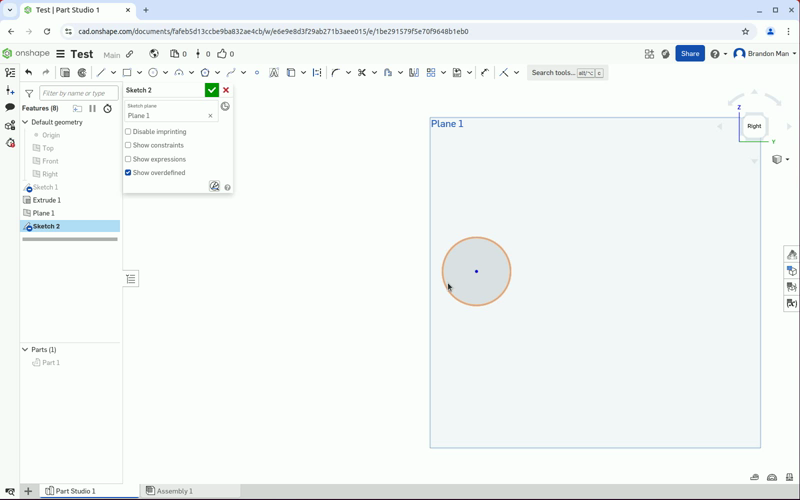
scroll(-6)
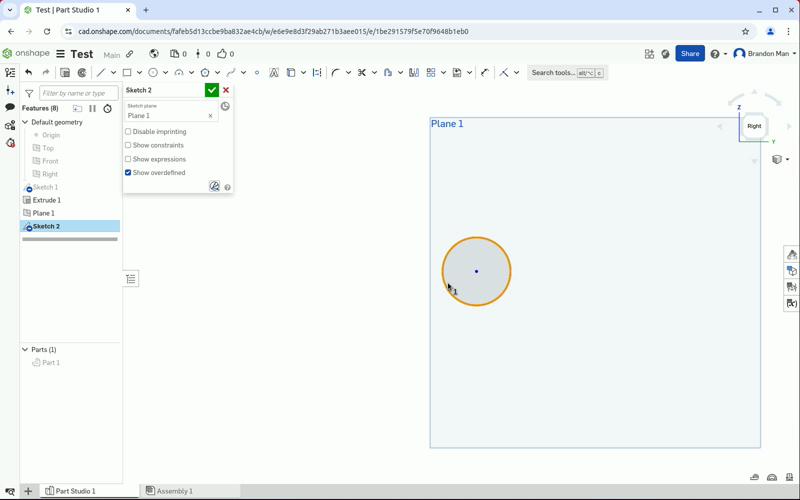
scroll(-6)
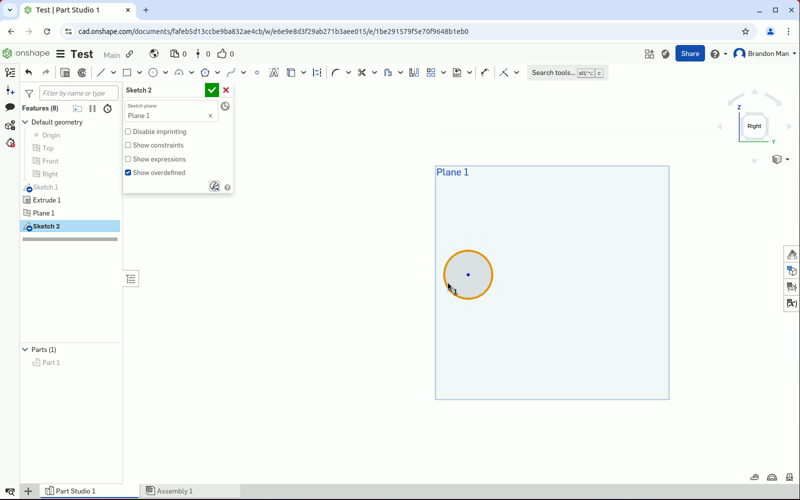
scroll(-6)
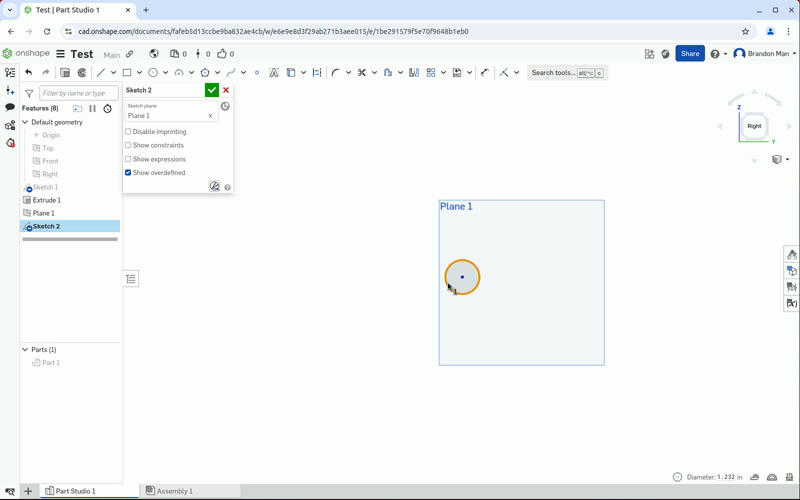
scroll(-6)
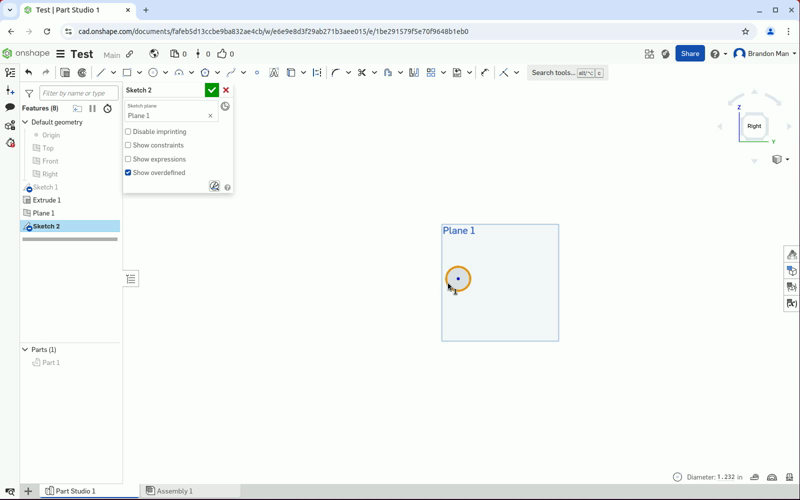
scroll(-6)
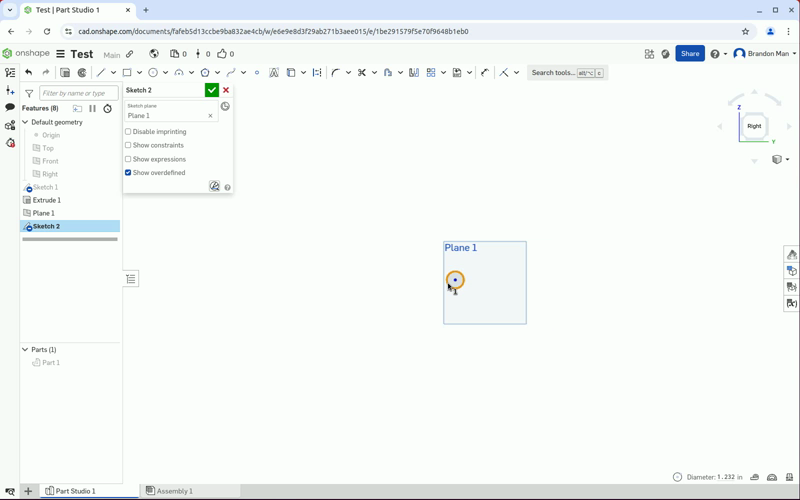
scroll(-6)
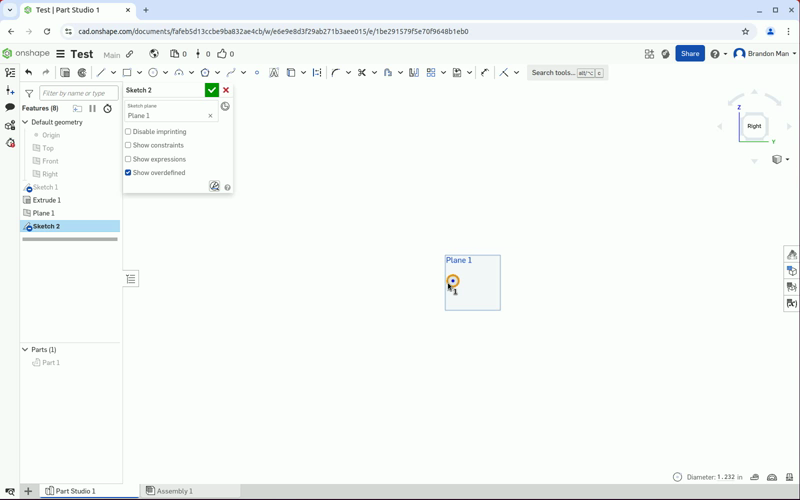
scroll(-6)
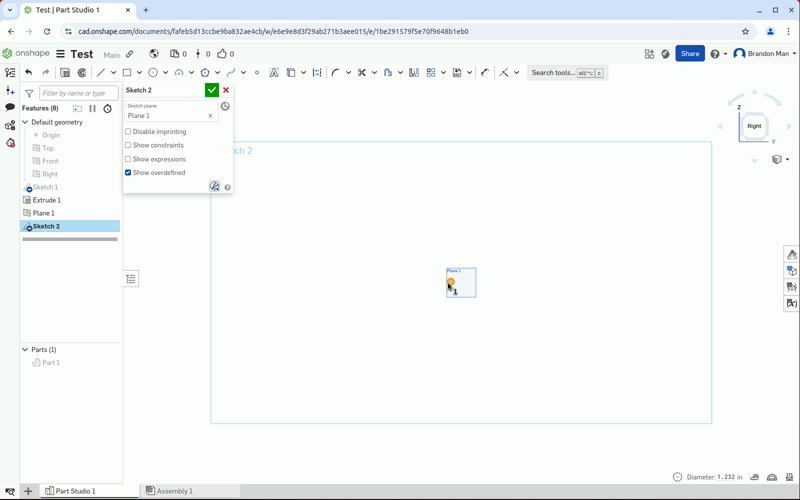
mouse_move(73, 352)
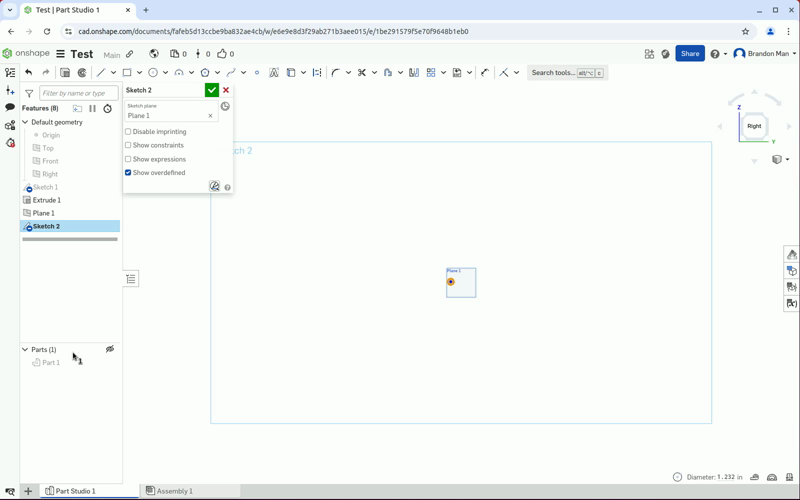
key(shift+y)
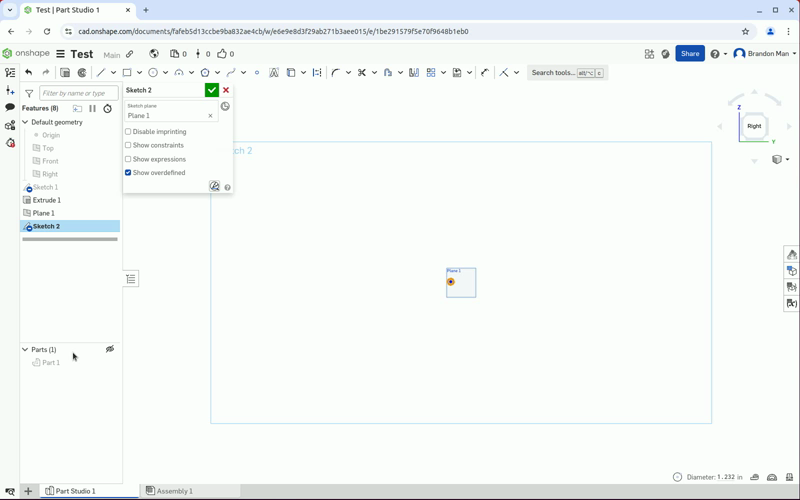
key(shift+e)
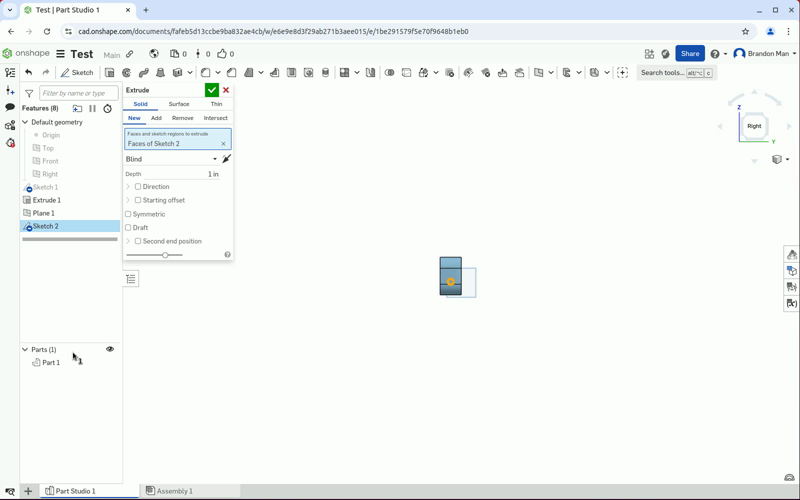
mouse_move(143, 106)
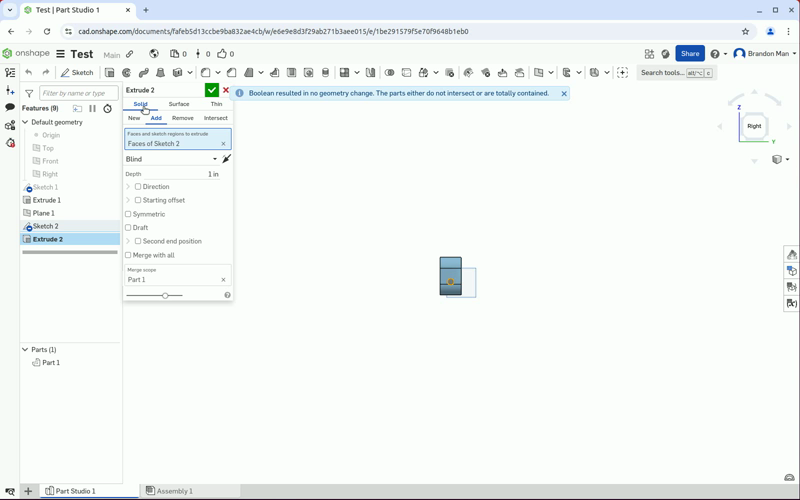
click(143, 106)
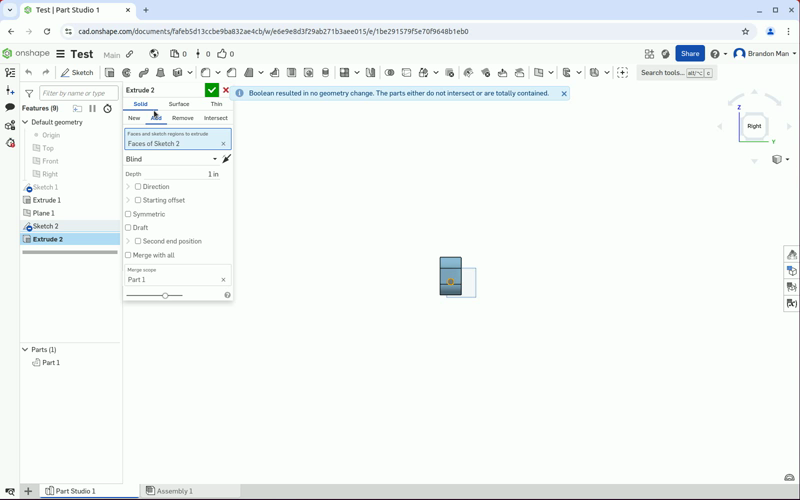
mouse_move(186, 120)
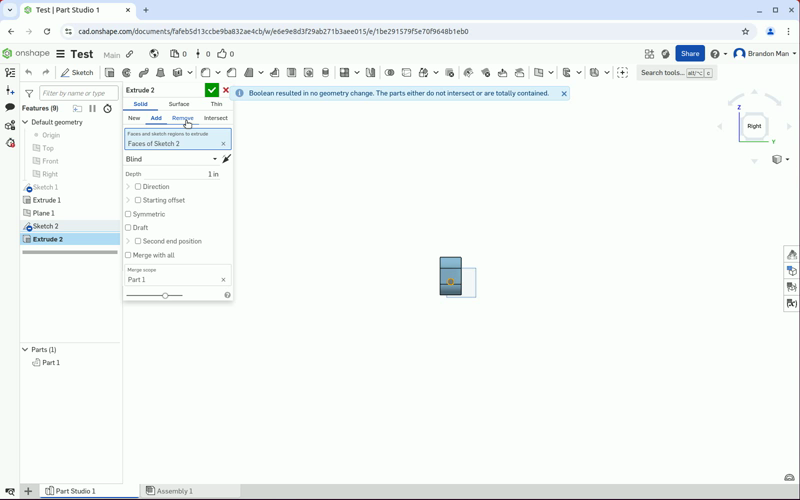
click(186, 120)
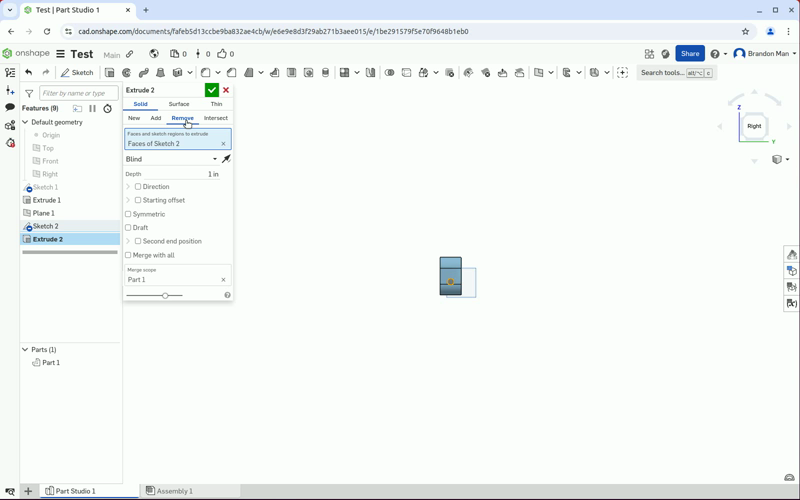
key(tab, 4)
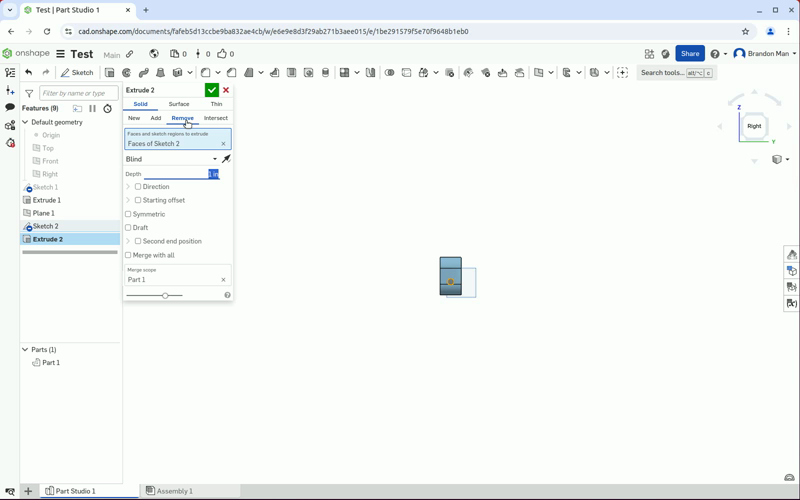
text(6.981)
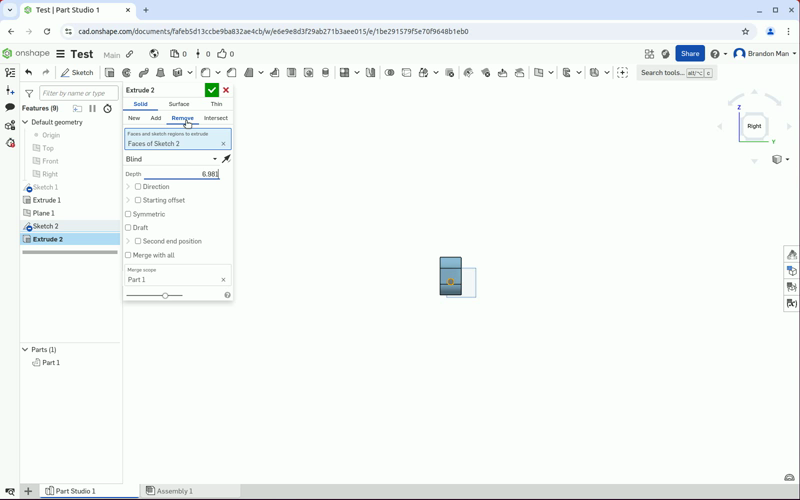
key(tab, 6)
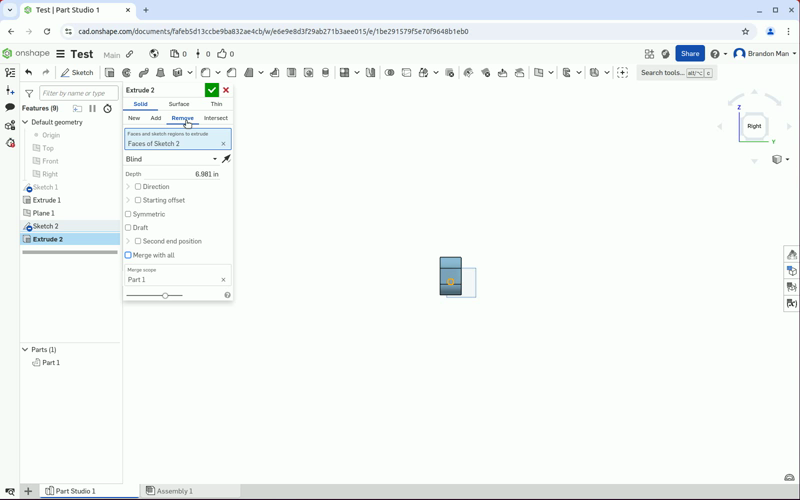
key(space)
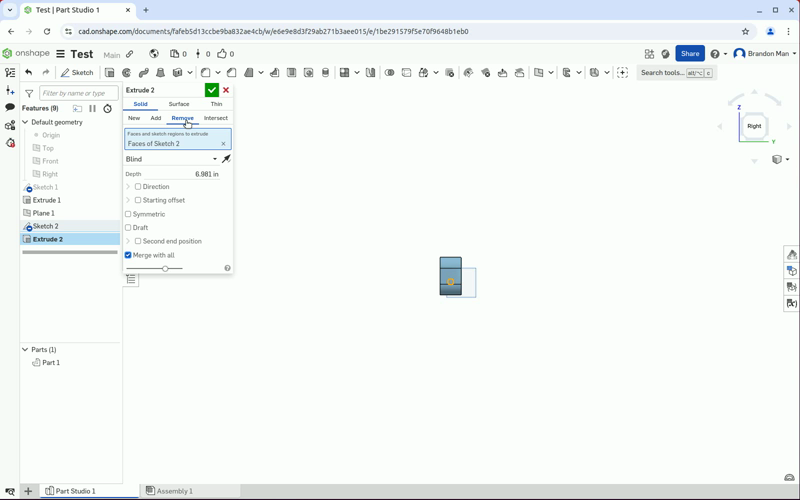
key(enter)
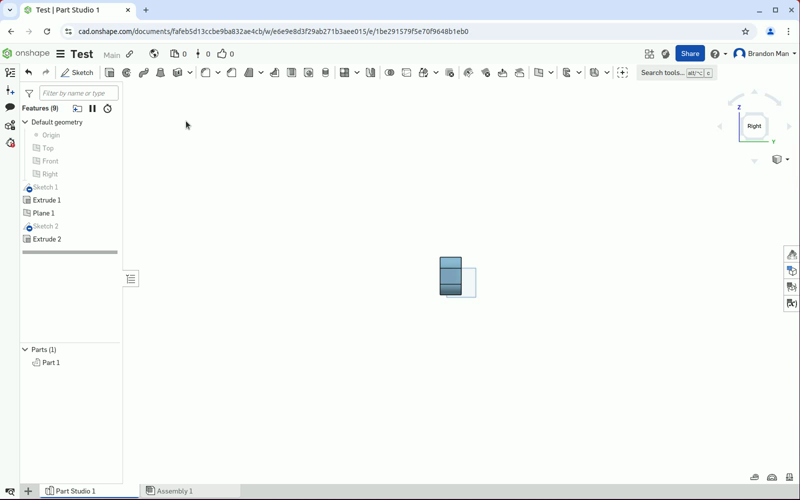
key(shift+h)
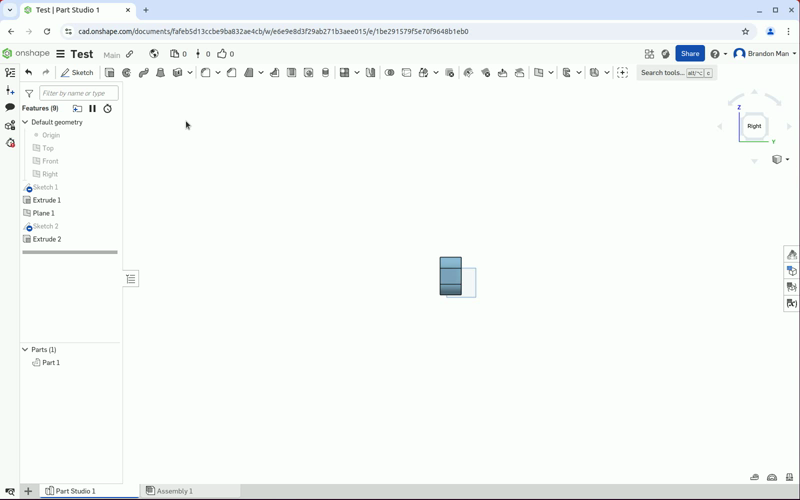
key(shift+h)
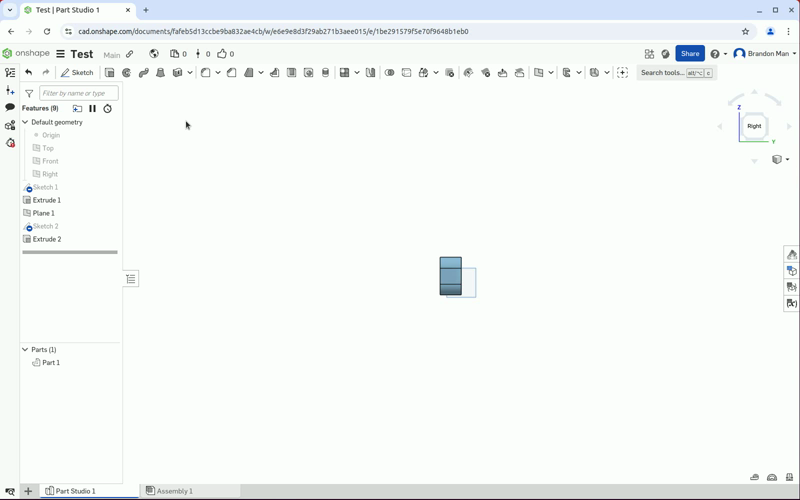
mouse_move(73, 189)
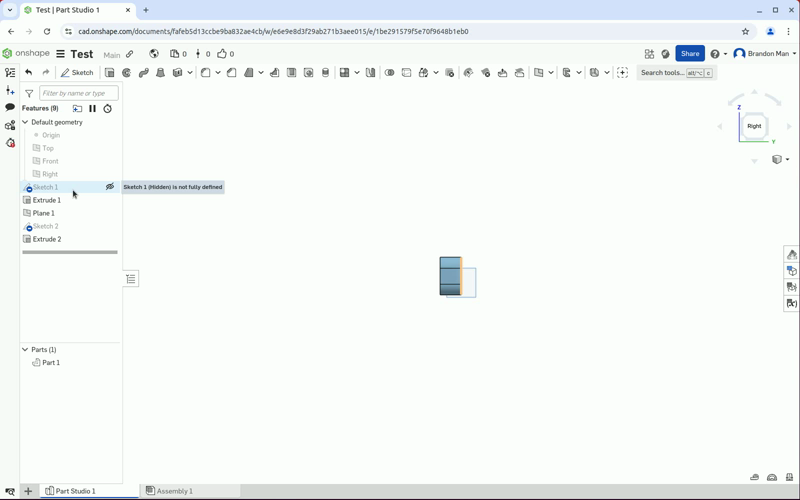
click(73, 189)
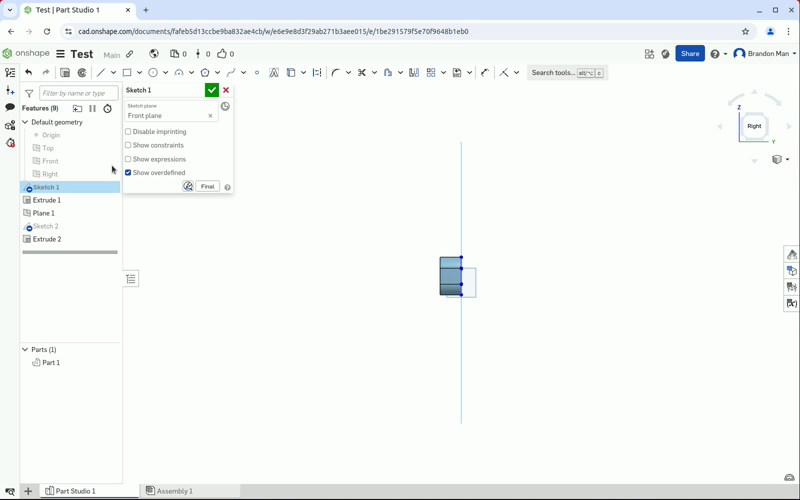
mouse_move(229, 92)
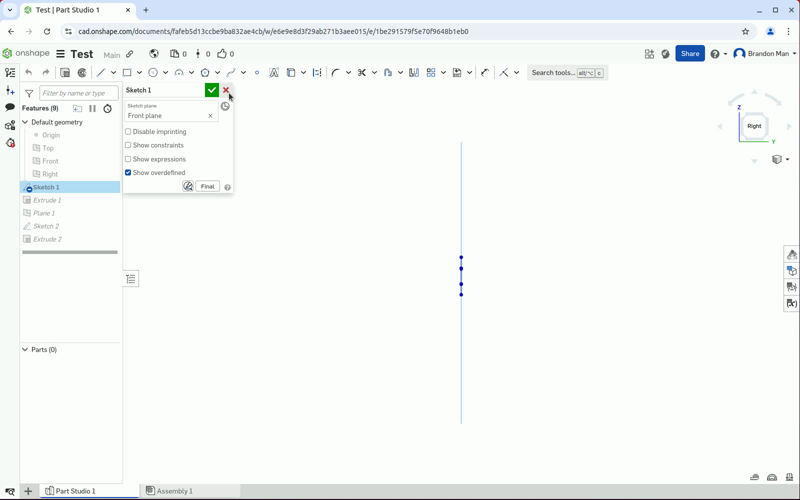
click(229, 92)
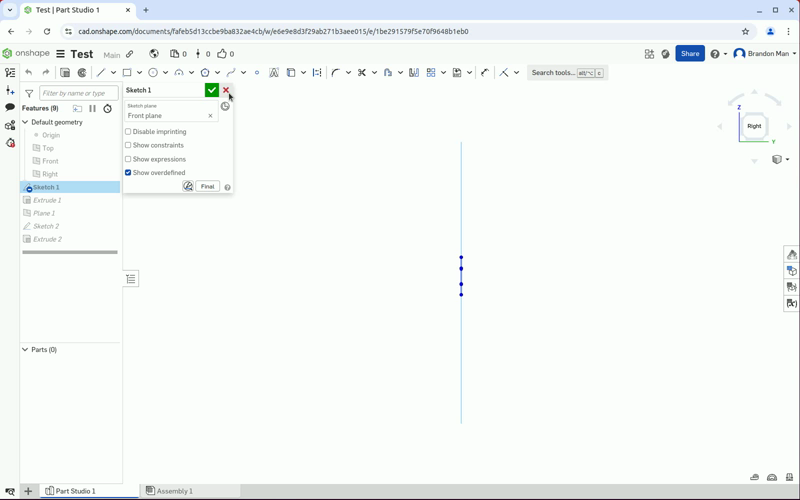
mouse_move(73, 352)
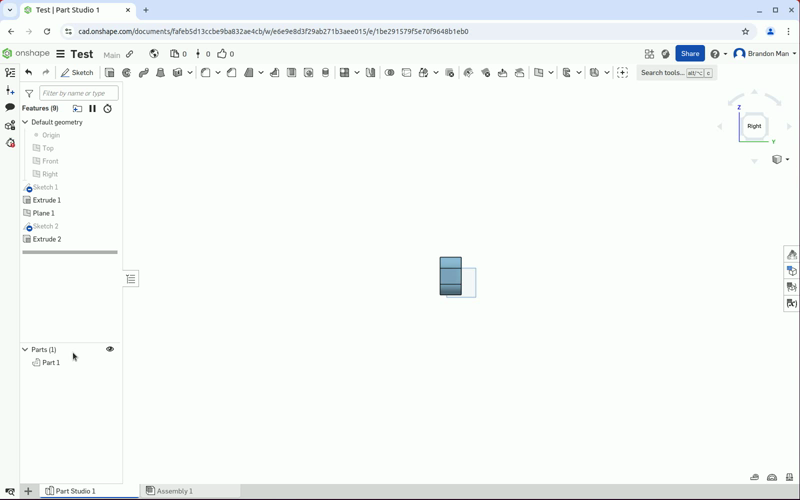
key(y)
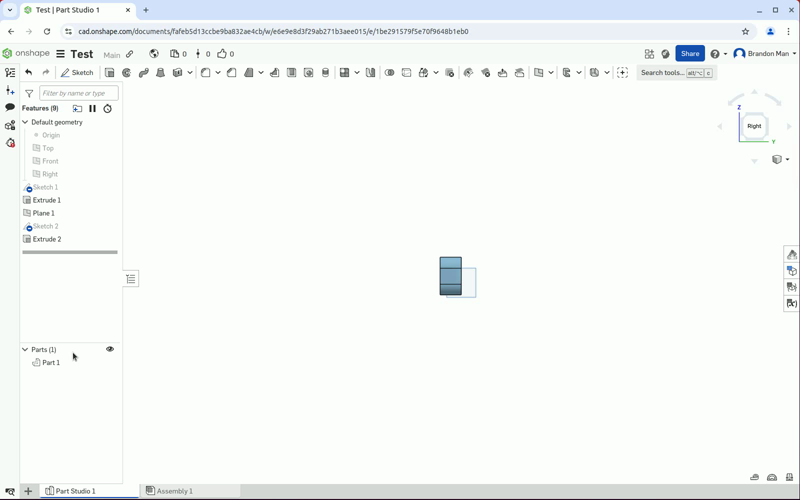
key(shift+p)
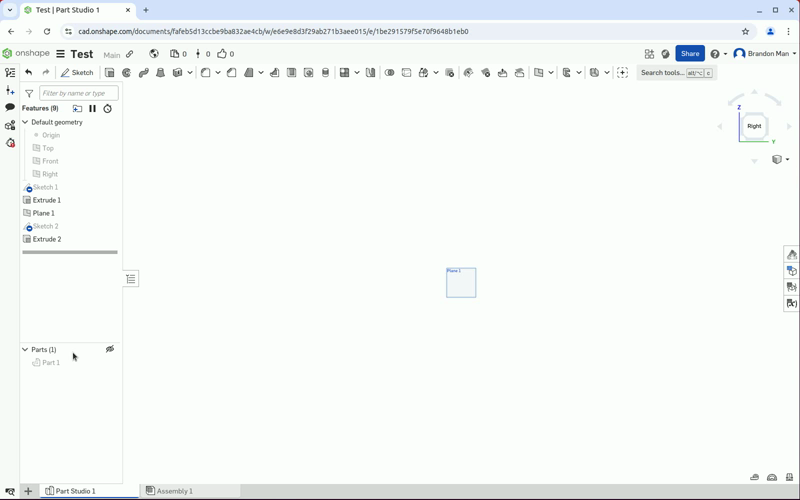
key(space)
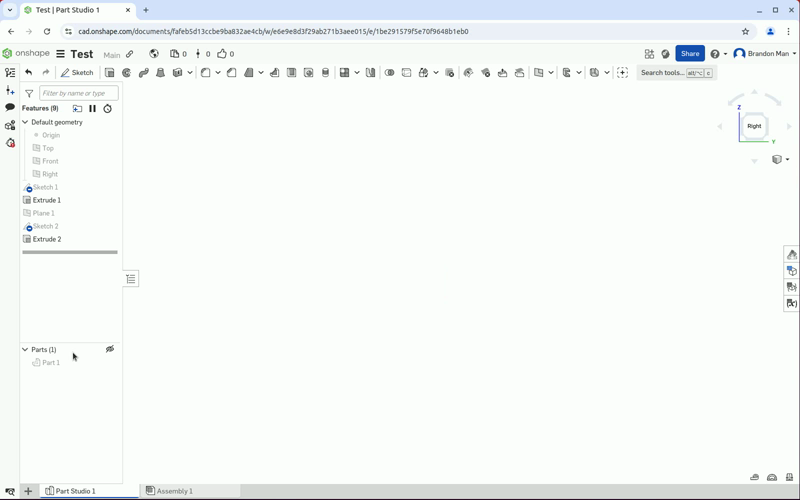
key_down(shift)
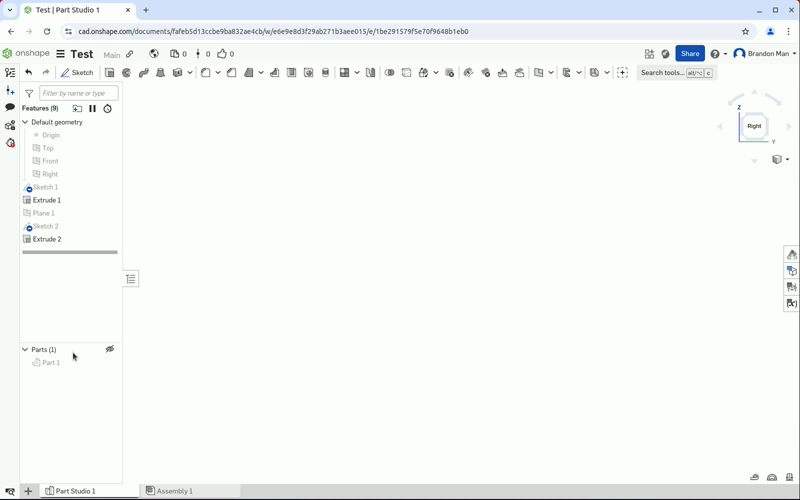
key(right)
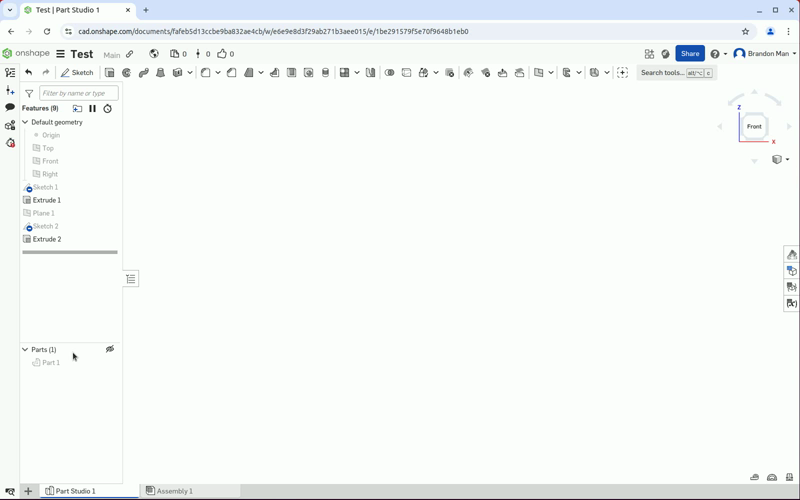
key_up(shift)
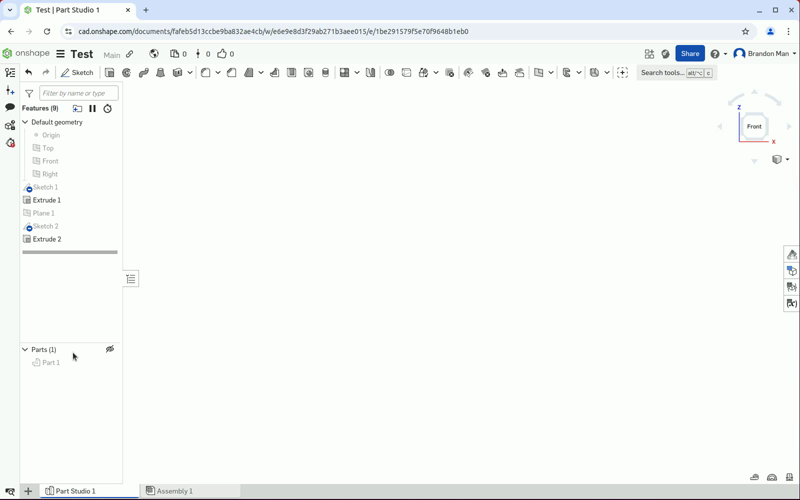
key(space)
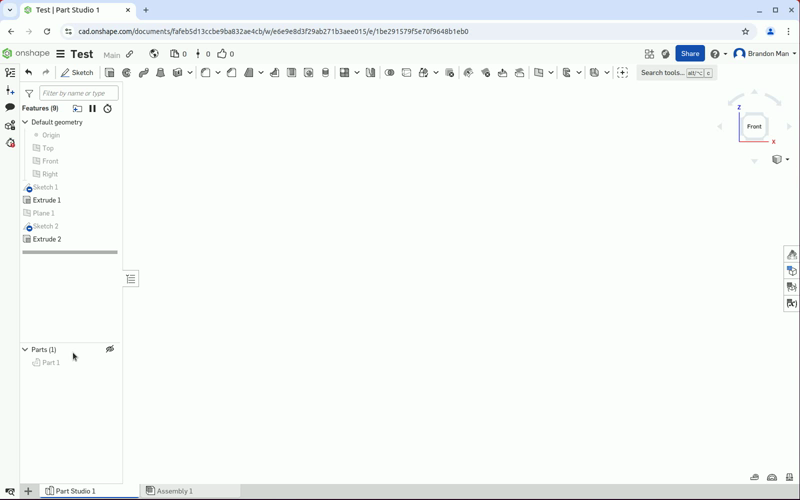
key_down(shift)
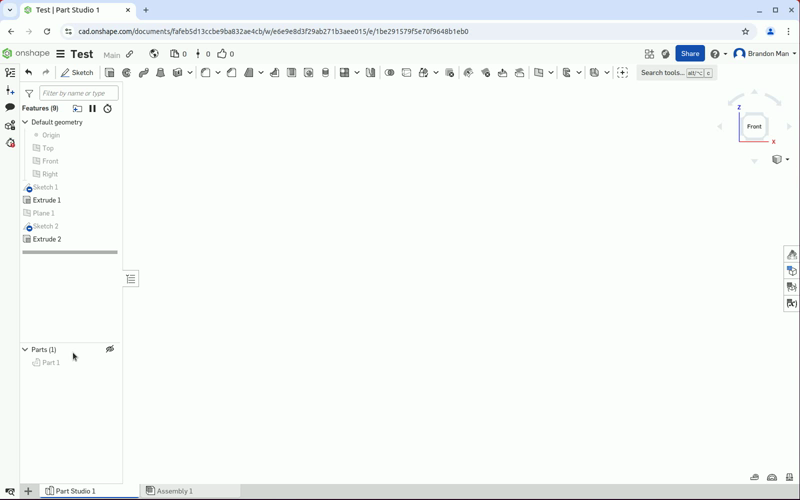
key(down)
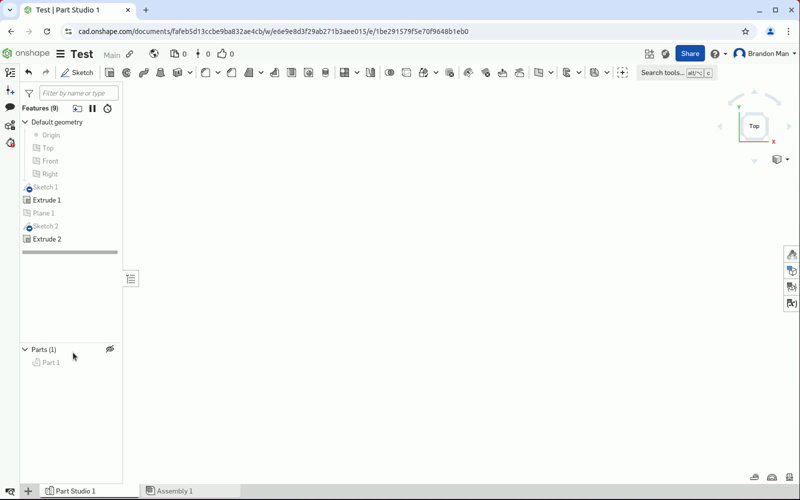
key_up(shift)
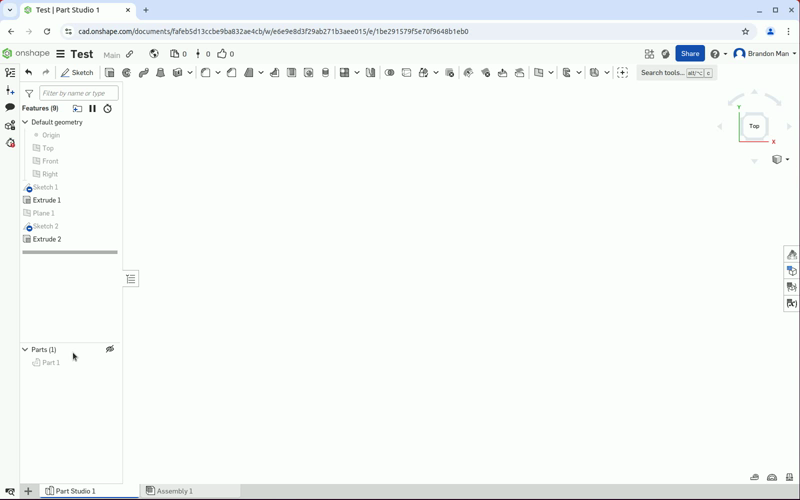
mouse_move(73, 352)
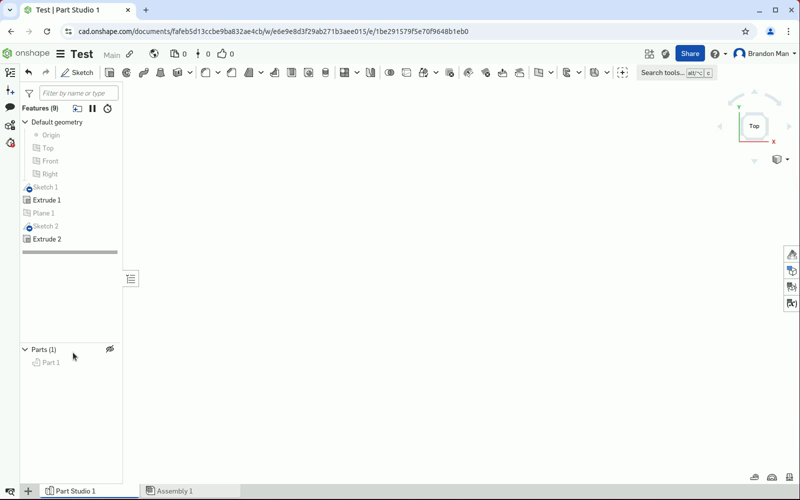
key(shift+y)
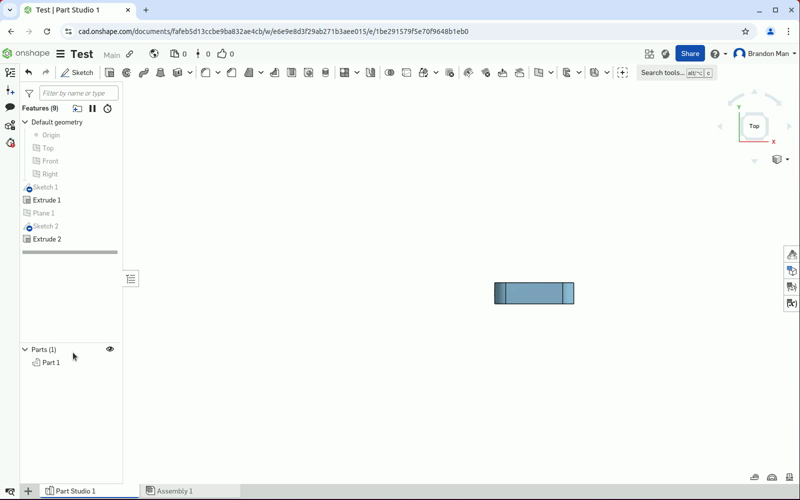
mouse_move(541, 75)
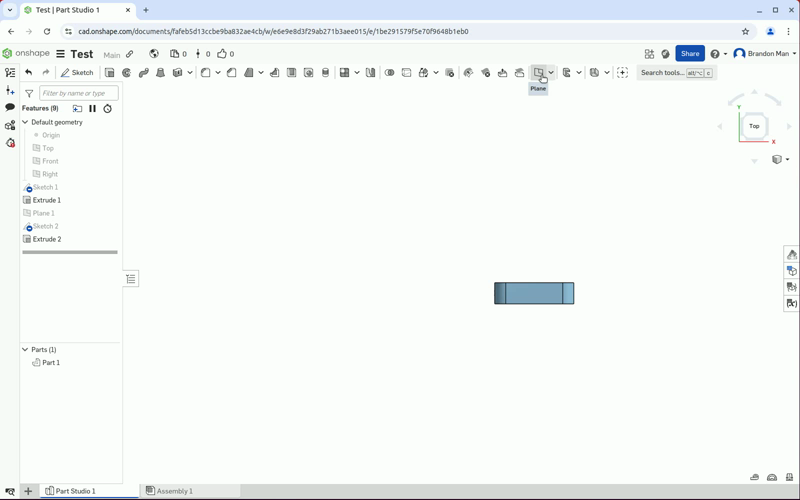
click(541, 75)
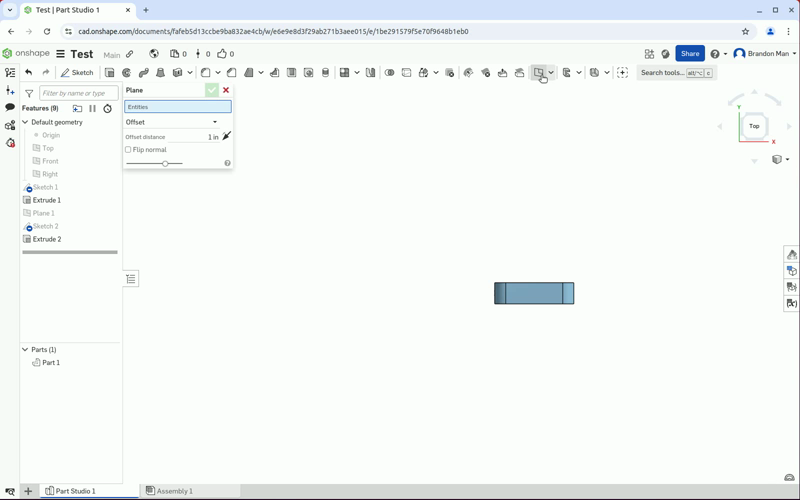
mouse_move(73, 150)
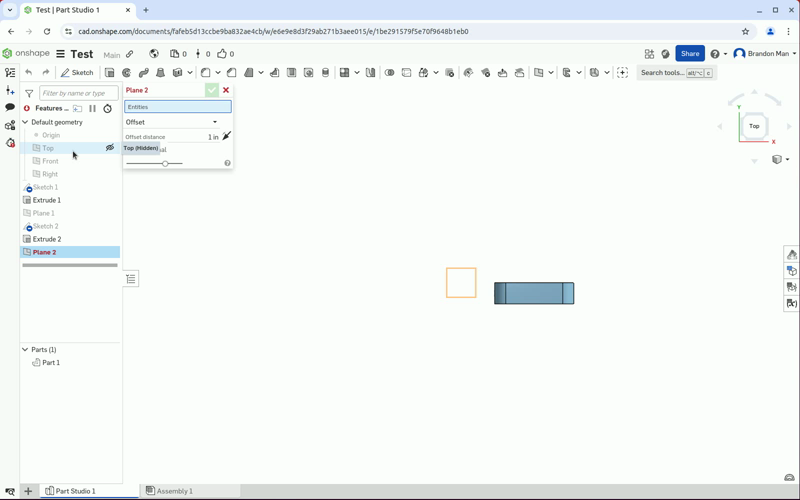
click(73, 150)
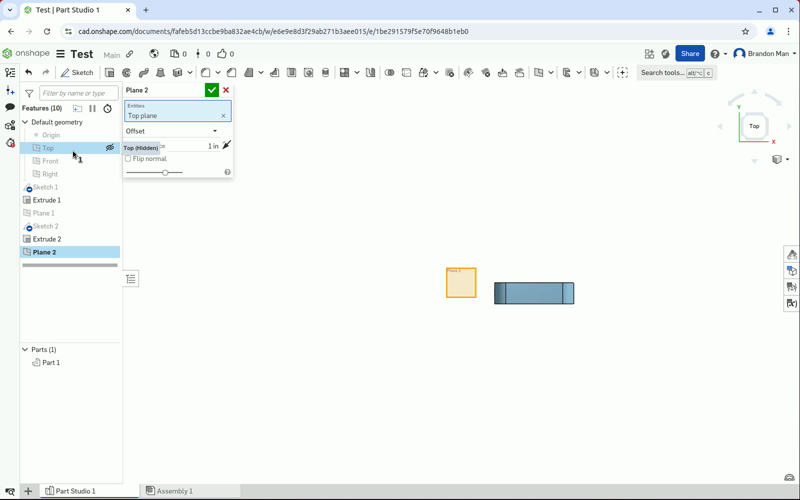
key(tab, 2)
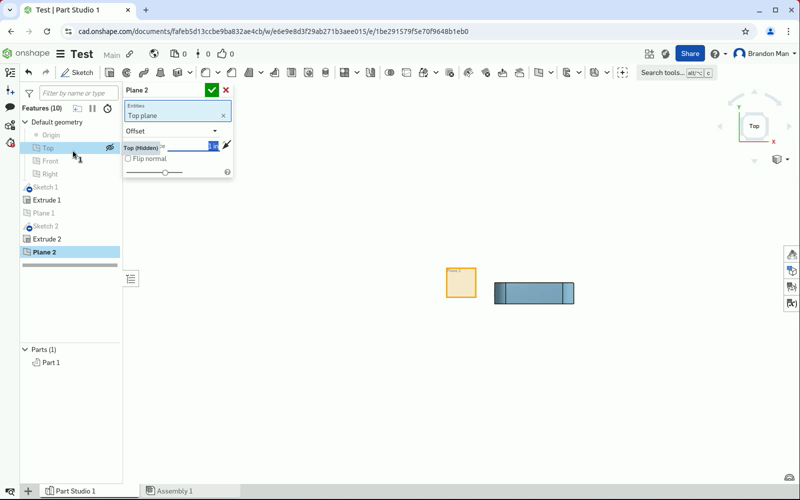
text(5.053)
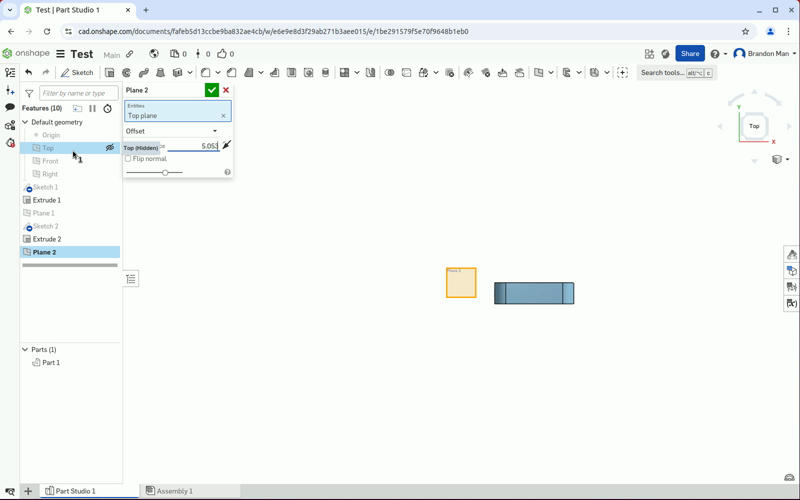
key(enter, 2)
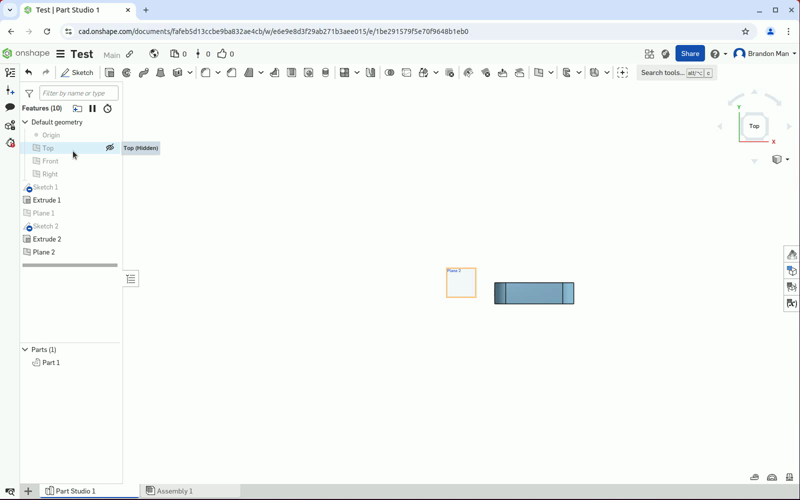
key(shift+s)
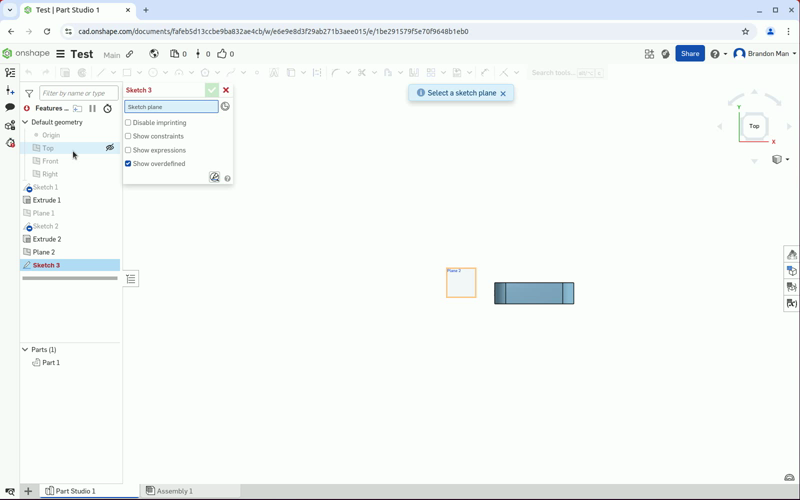
mouse_move(73, 254)
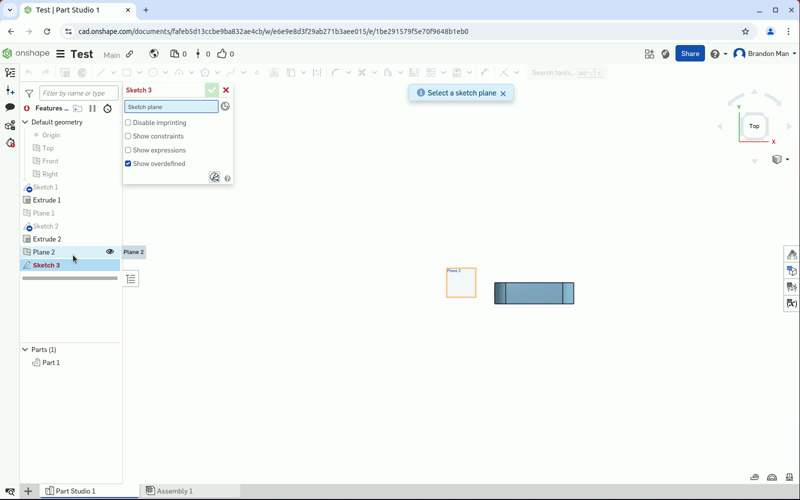
click(73, 254)
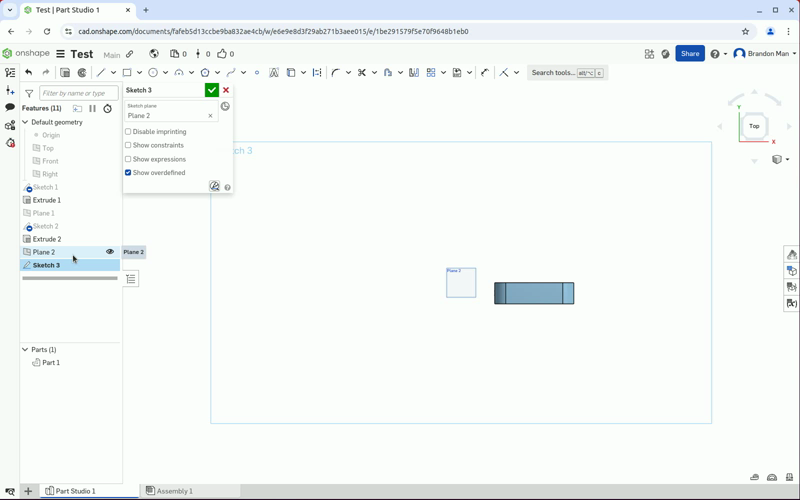
mouse_move(73, 352)
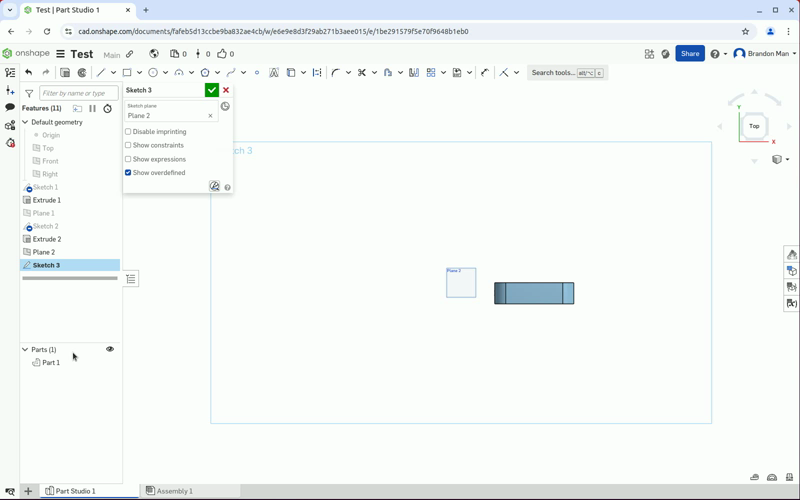
key(y)
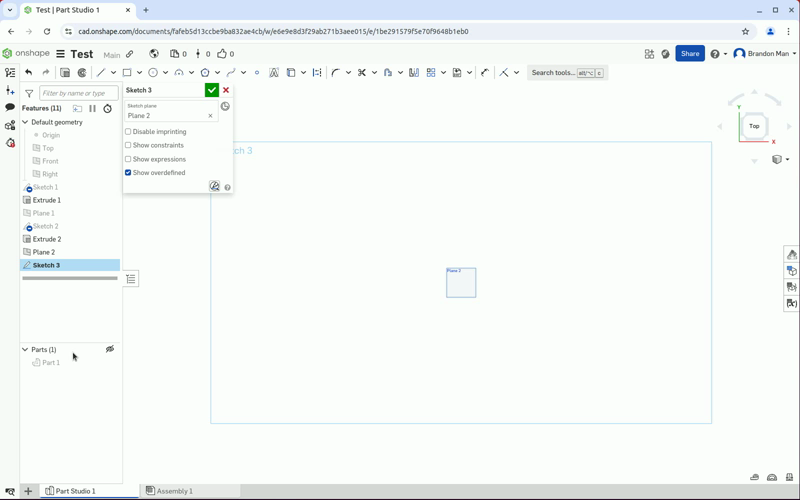
key(l)
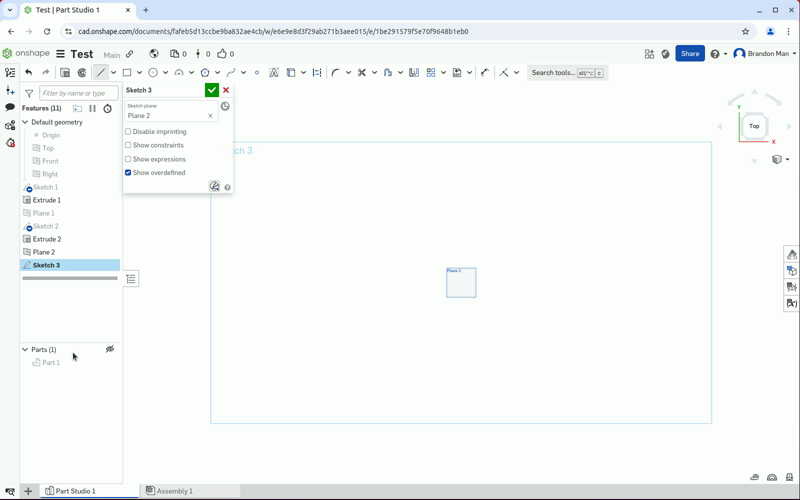
key_down(shift)
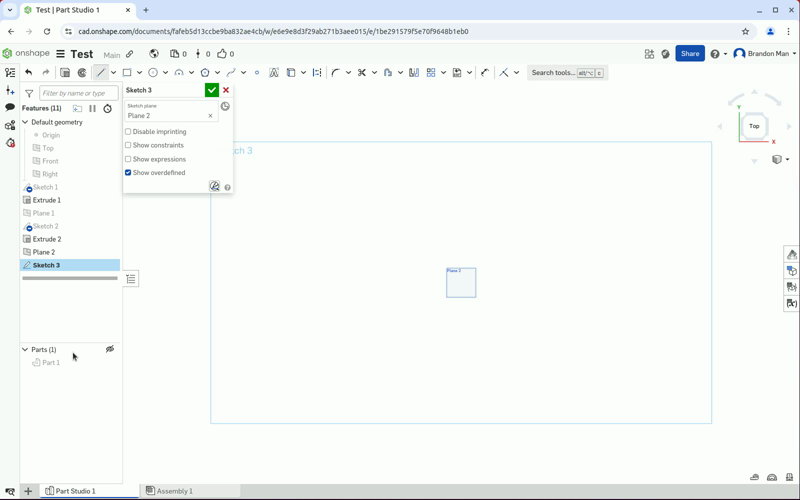
mouse_move(519, 304)
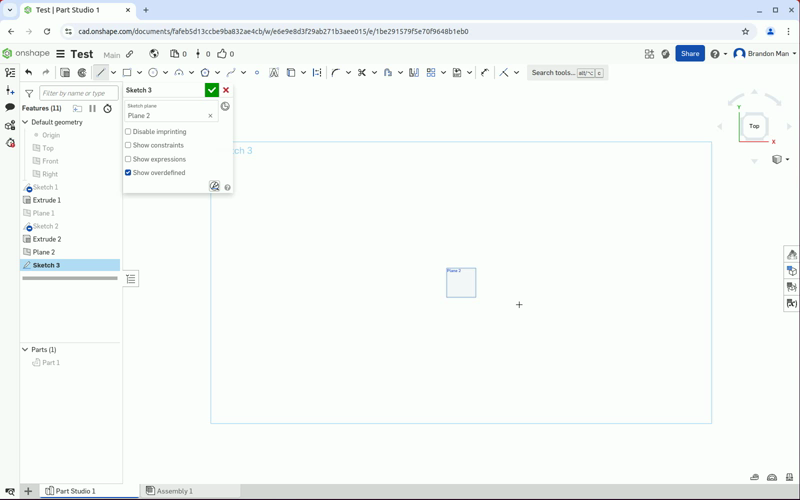
click(519, 304)
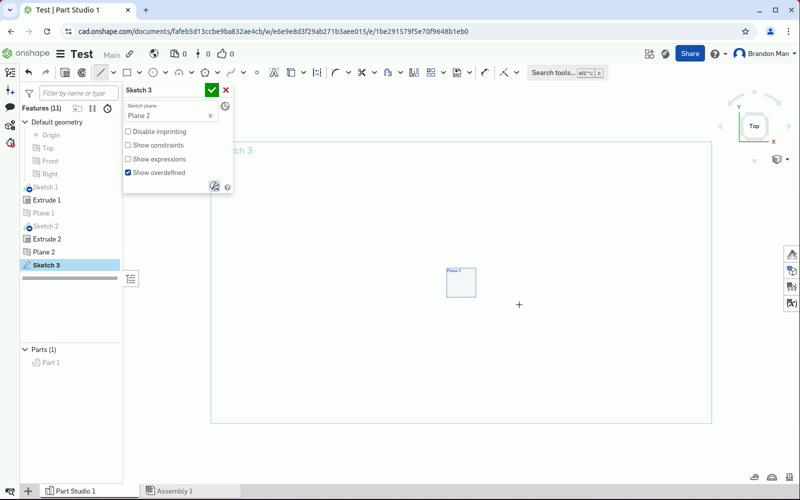
key_up(shift)
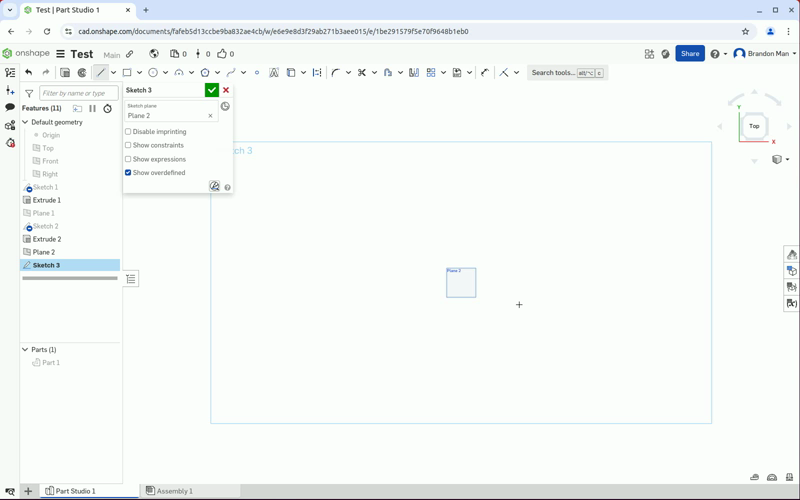
key_down(shift)
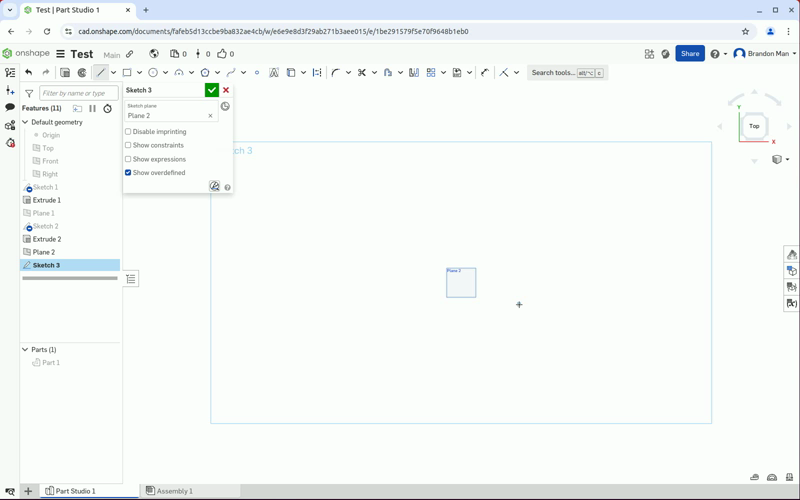
mouse_move(549, 304)
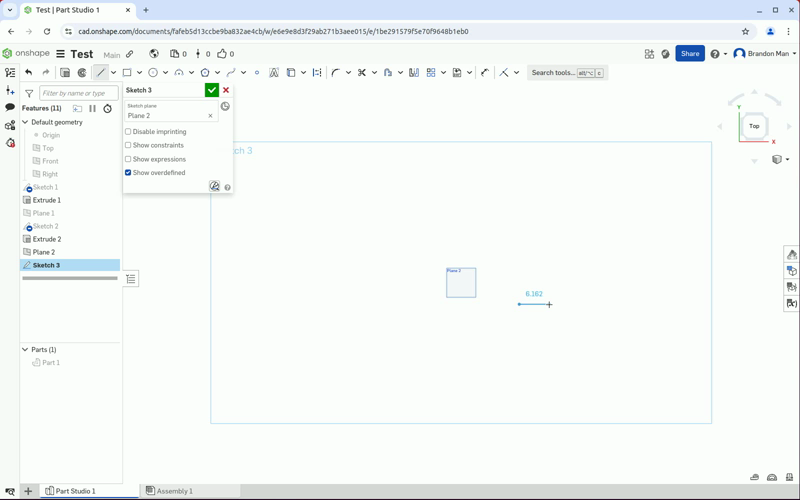
mouse_move(549, 304)
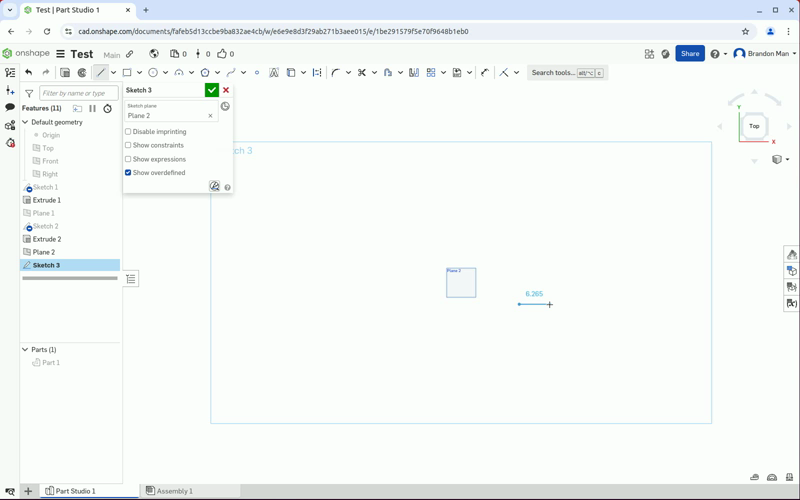
click(549, 304)
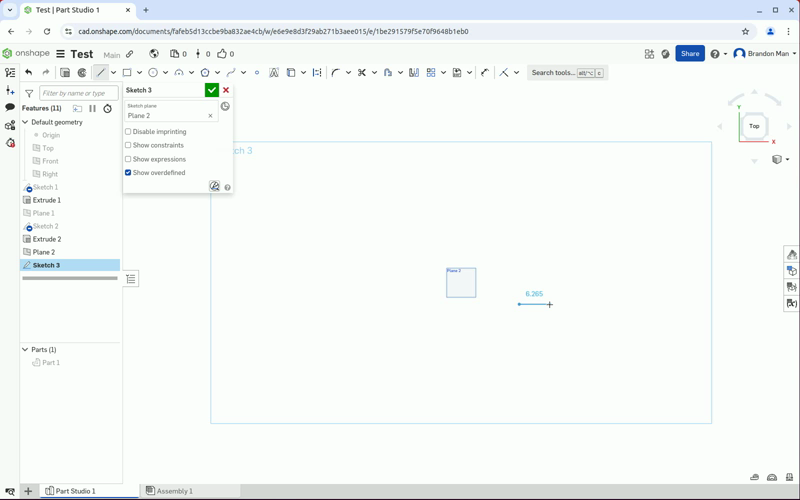
key_up(shift)
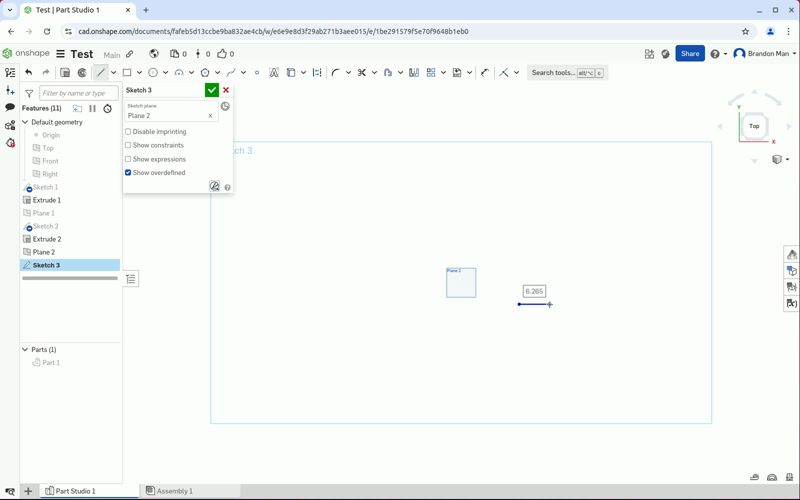
key_down(shift)
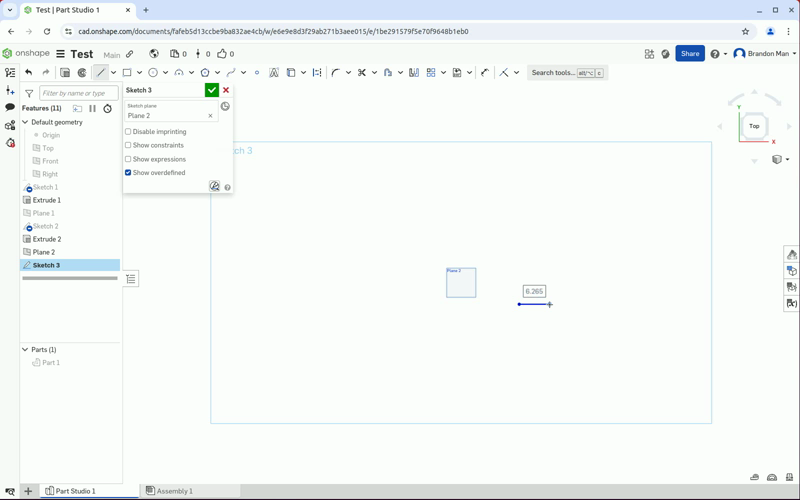
mouse_move(579, 304)
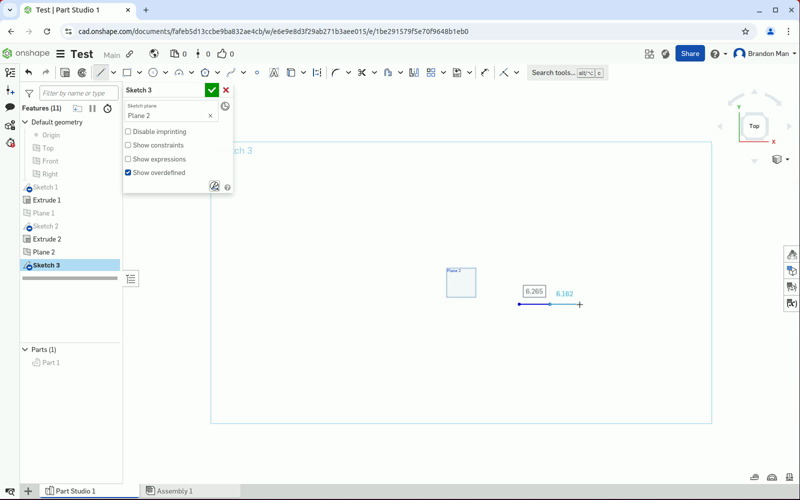
mouse_move(549, 282)
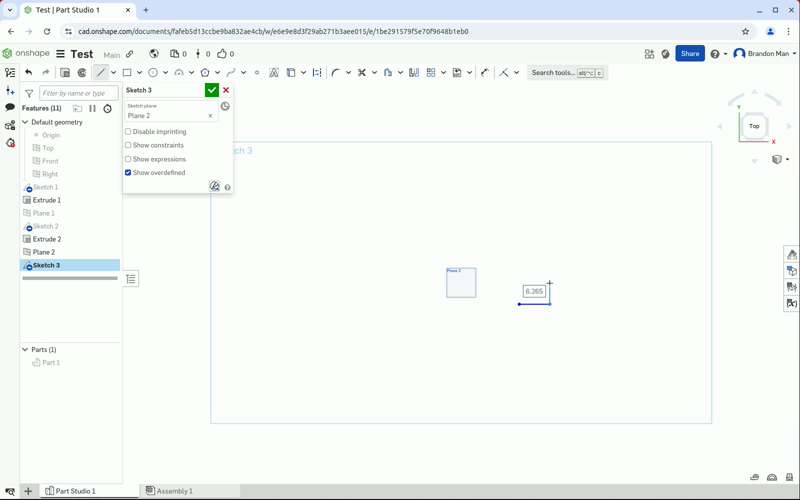
click(549, 282)
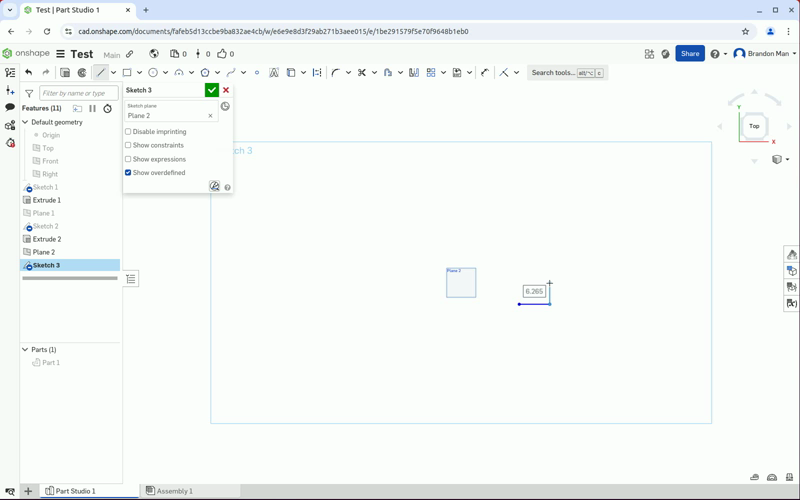
key_up(shift)
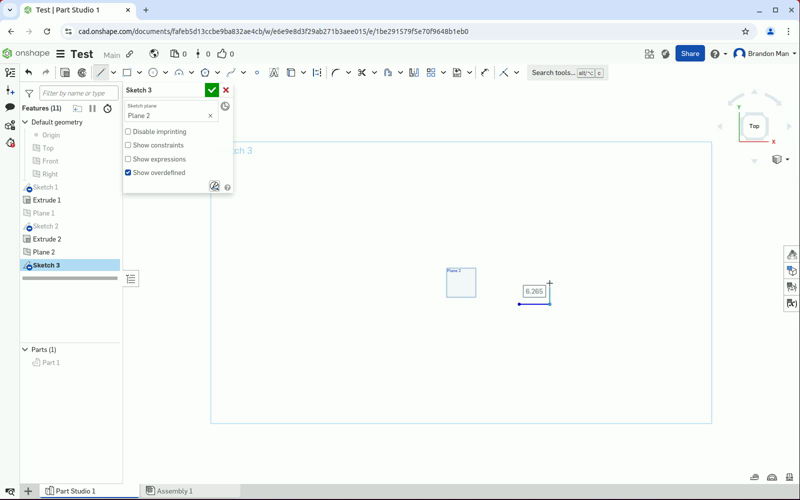
key_down(shift)
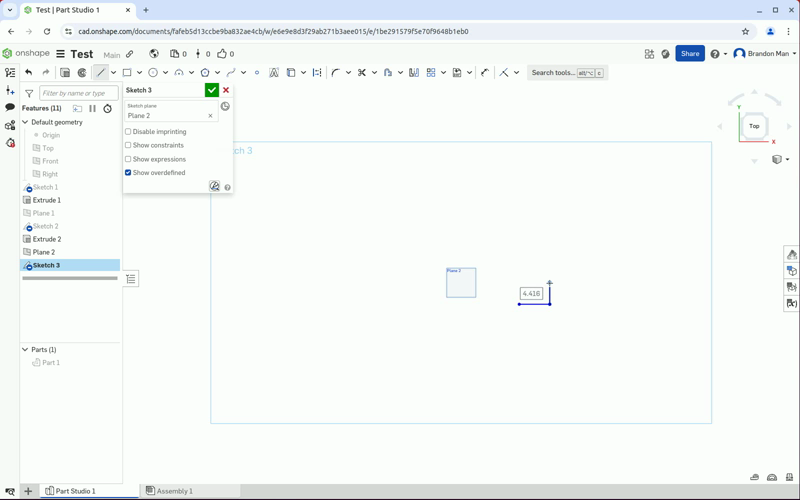
mouse_move(579, 282)
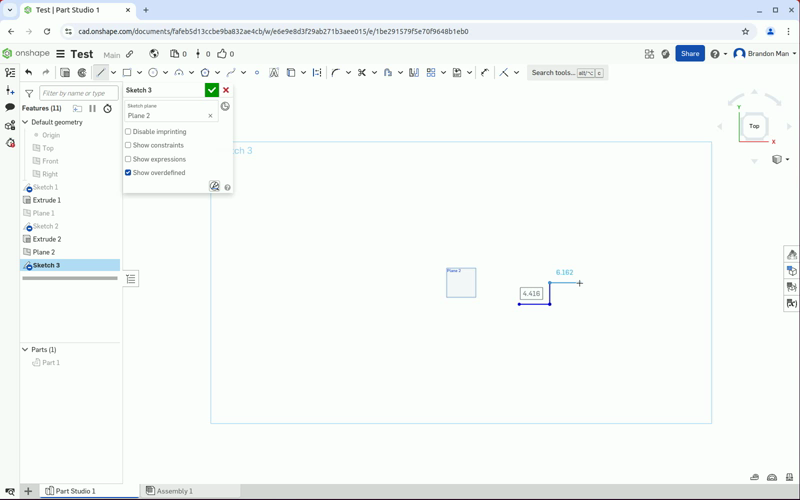
mouse_move(519, 282)
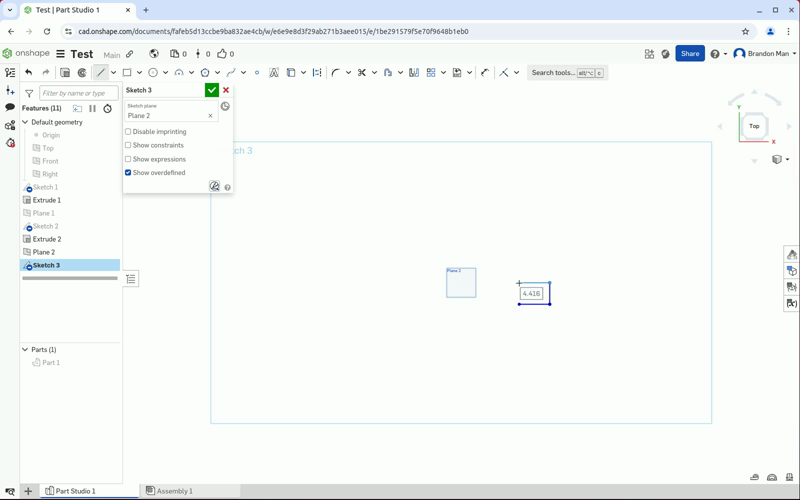
click(519, 282)
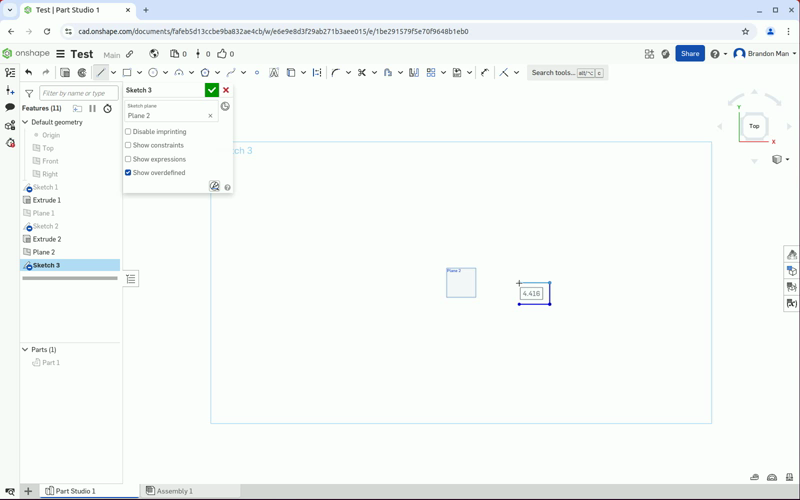
key_up(shift)
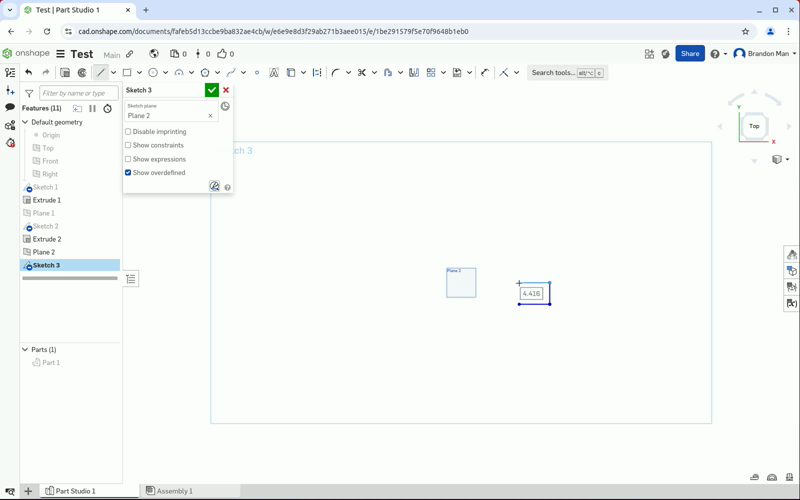
mouse_move(549, 282)
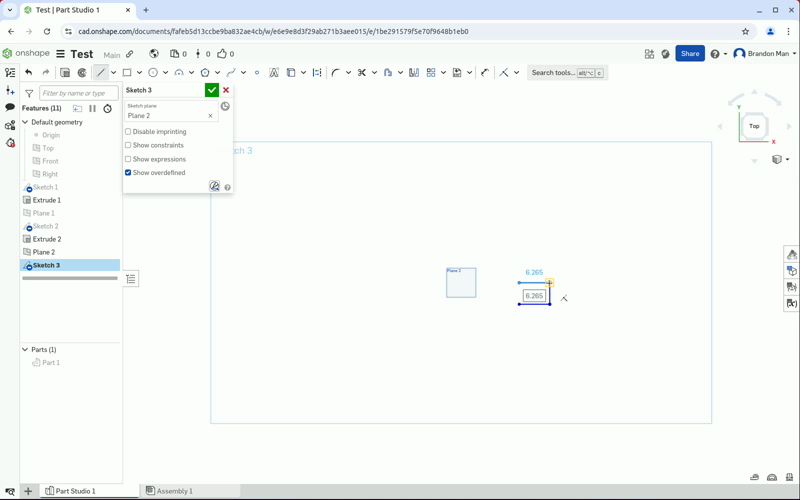
key_down(shift)
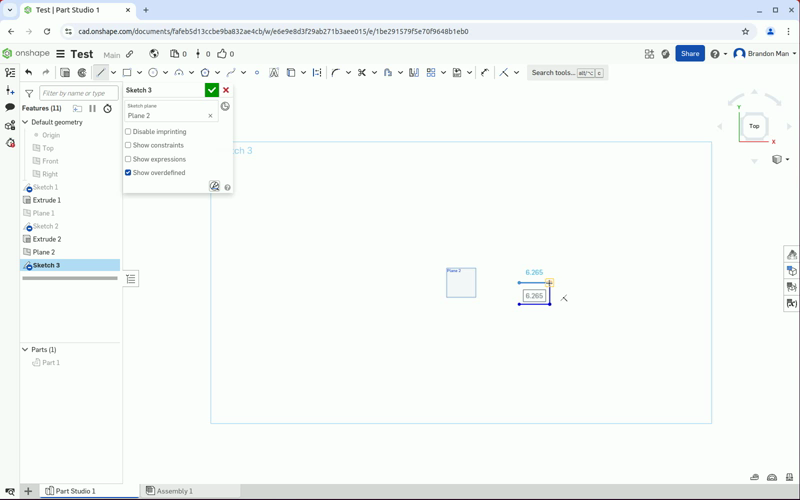
mouse_move(519, 304)
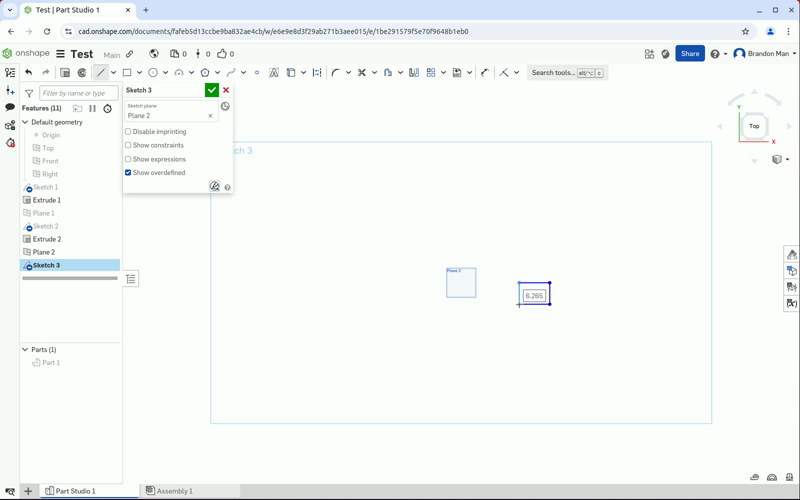
key_up(shift)
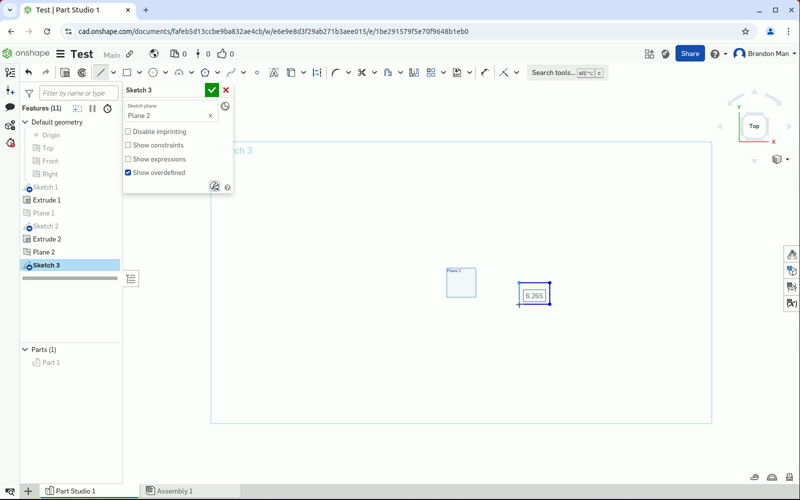
click(519, 304)
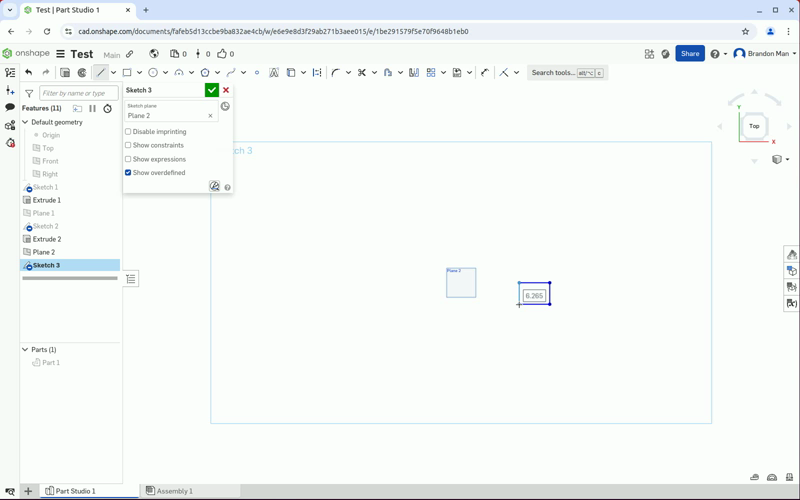
key(esc)
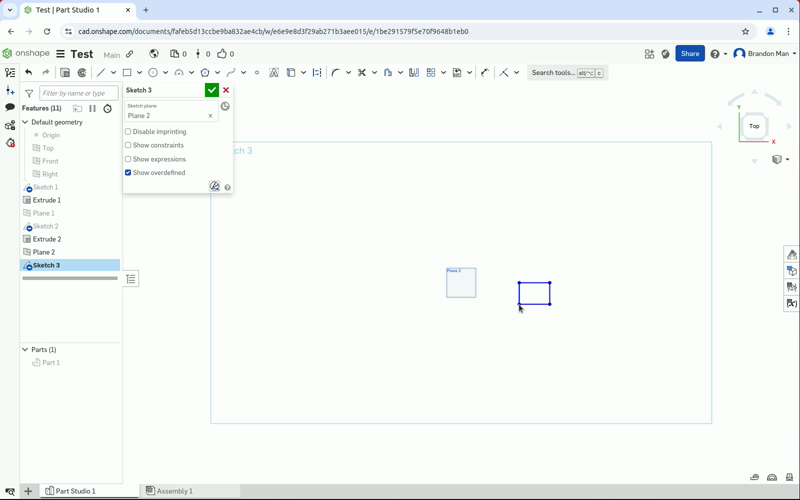
mouse_move(524, 303)
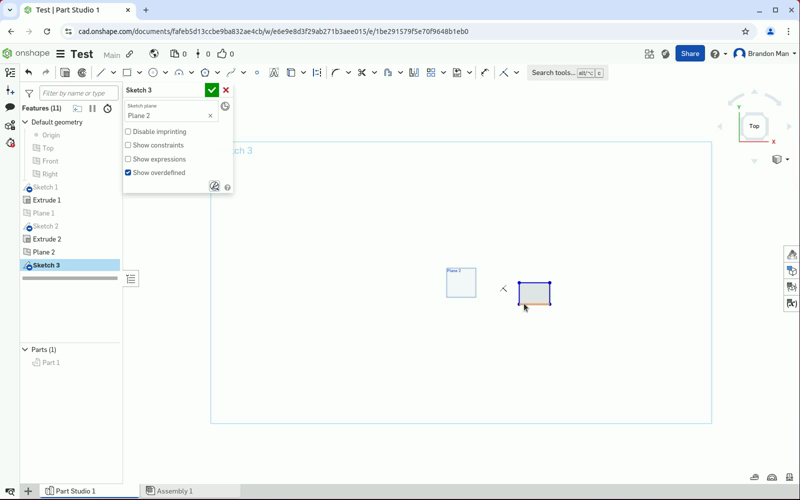
scroll(6)
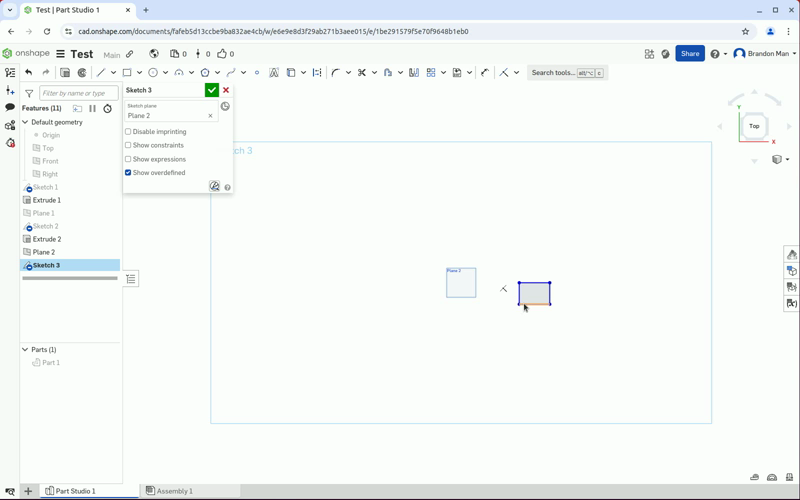
scroll(6)
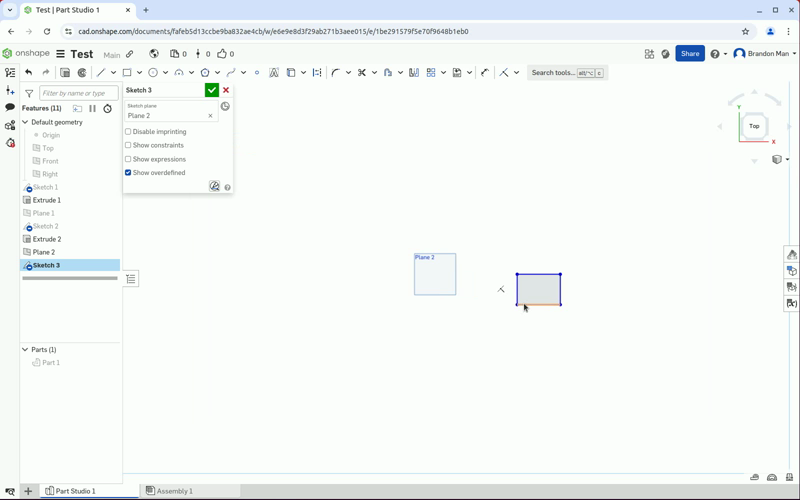
scroll(6)
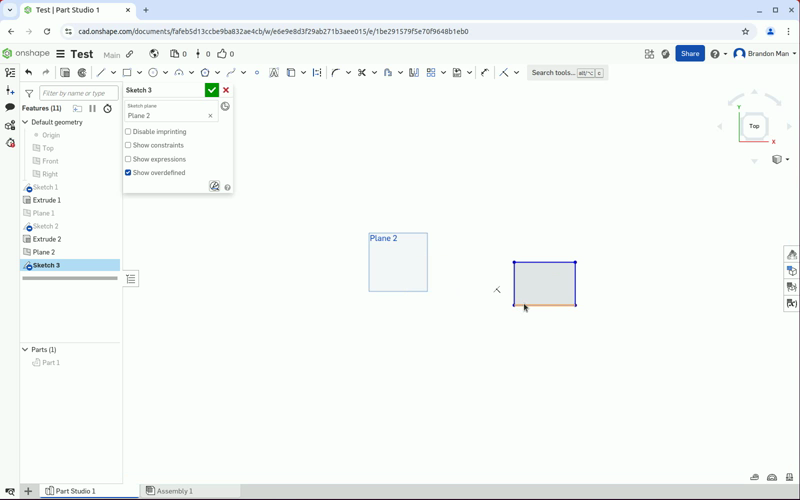
scroll(6)
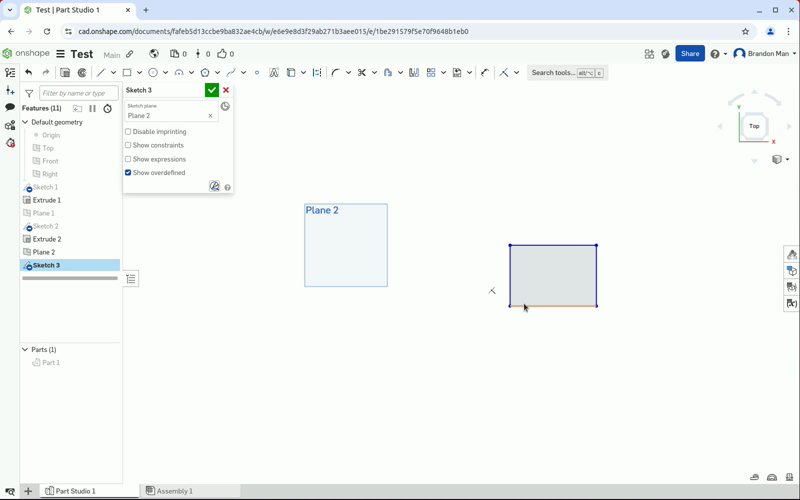
scroll(6)
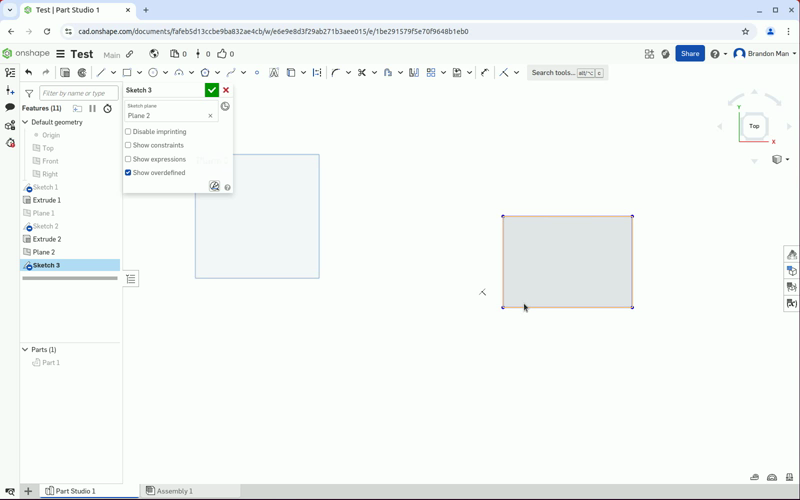
scroll(6)
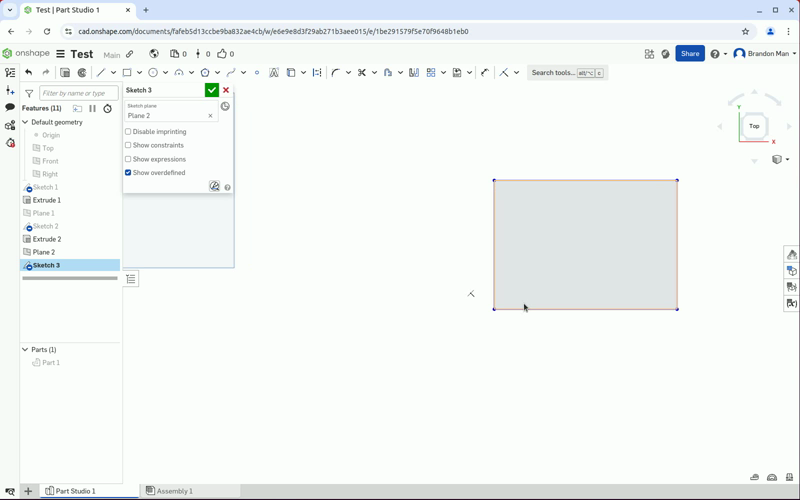
scroll(6)
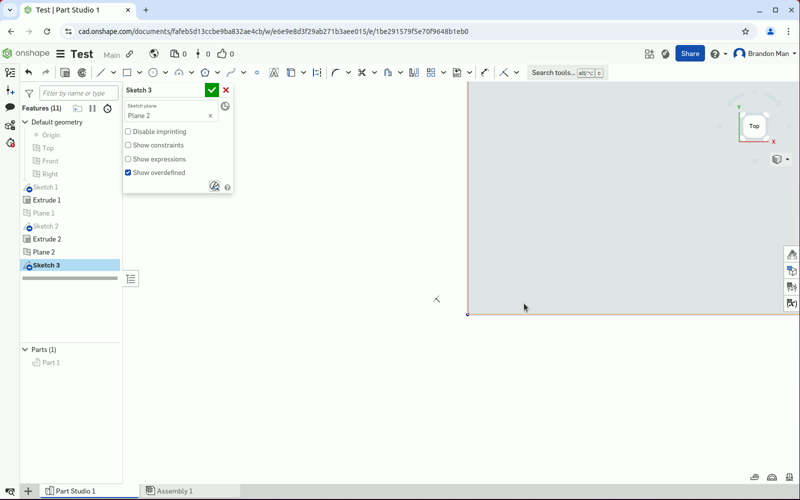
click(524, 303)
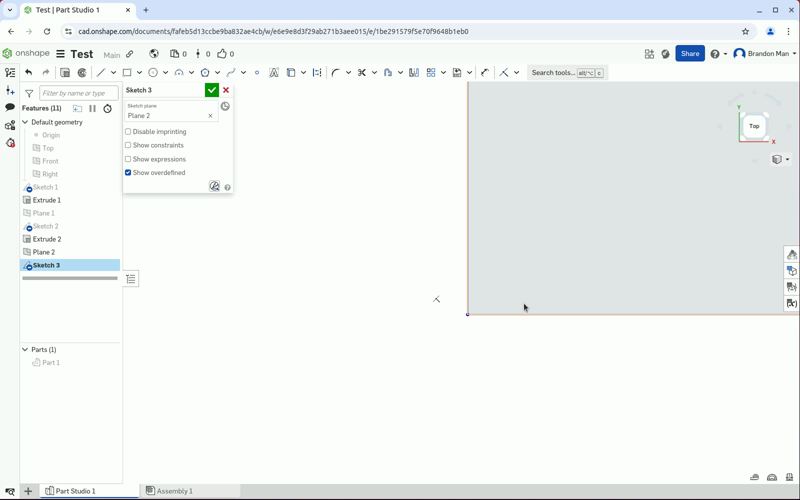
scroll(-6)
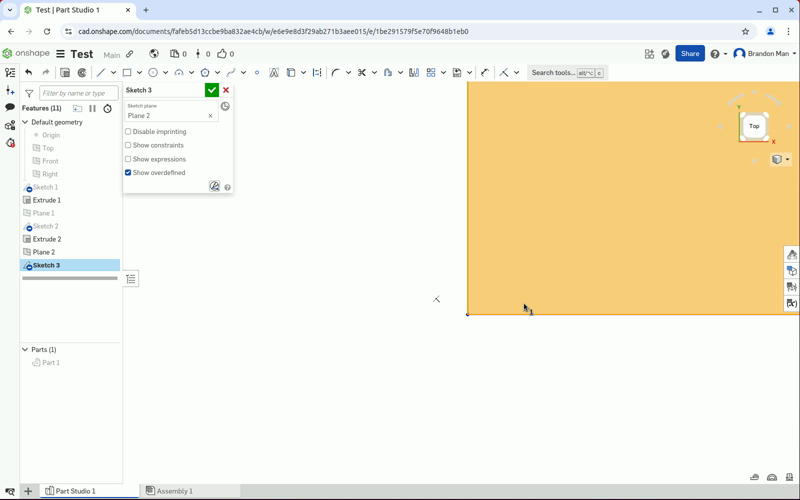
scroll(-6)
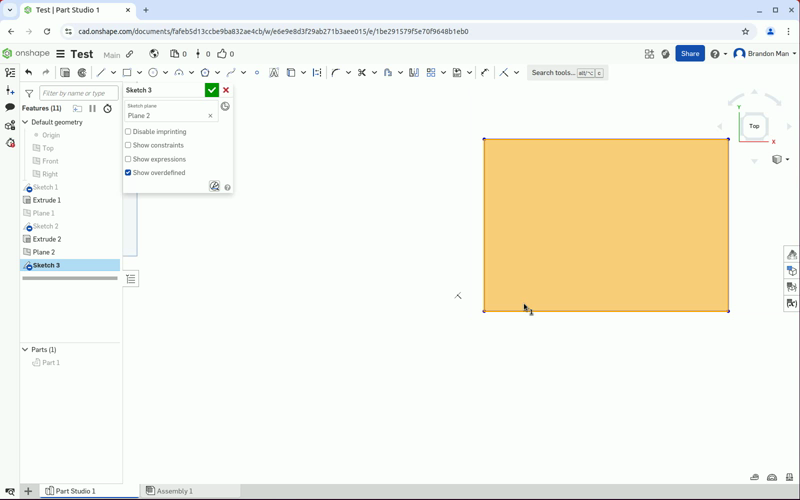
scroll(-6)
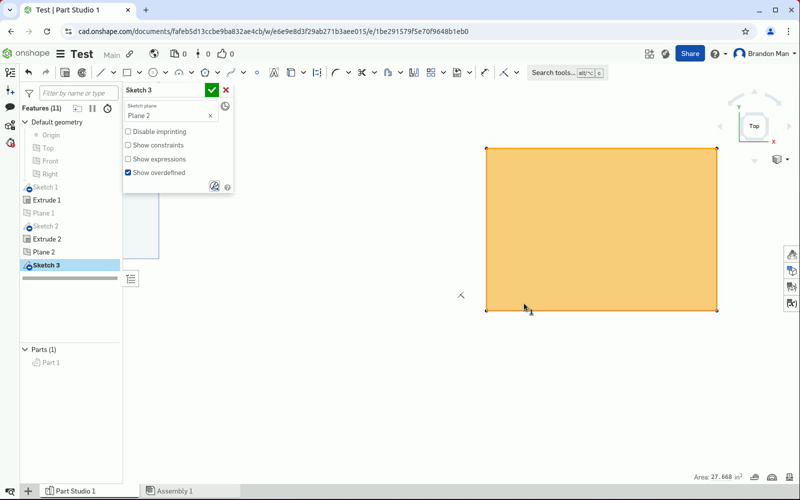
scroll(-6)
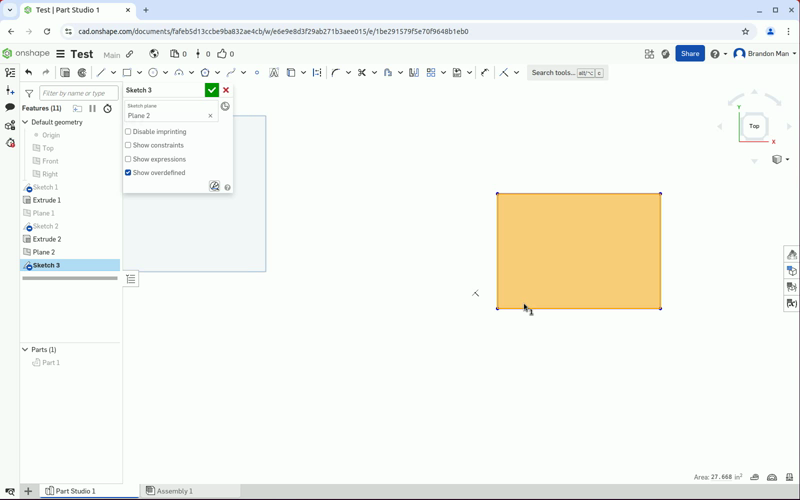
scroll(-6)
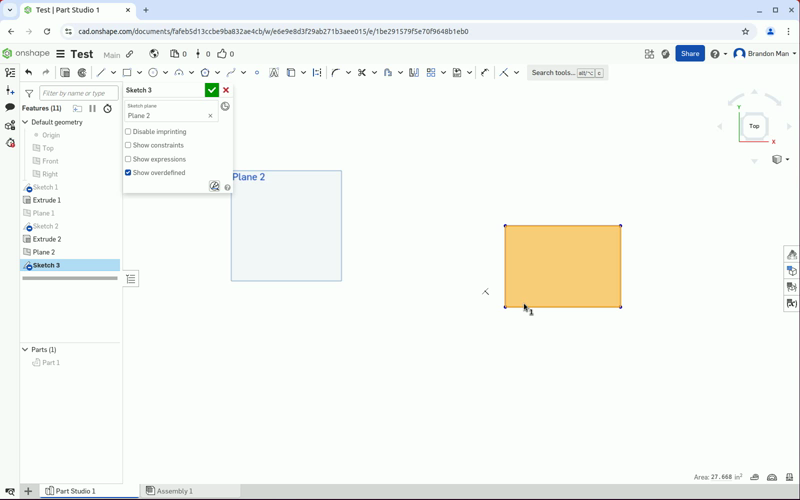
scroll(-6)
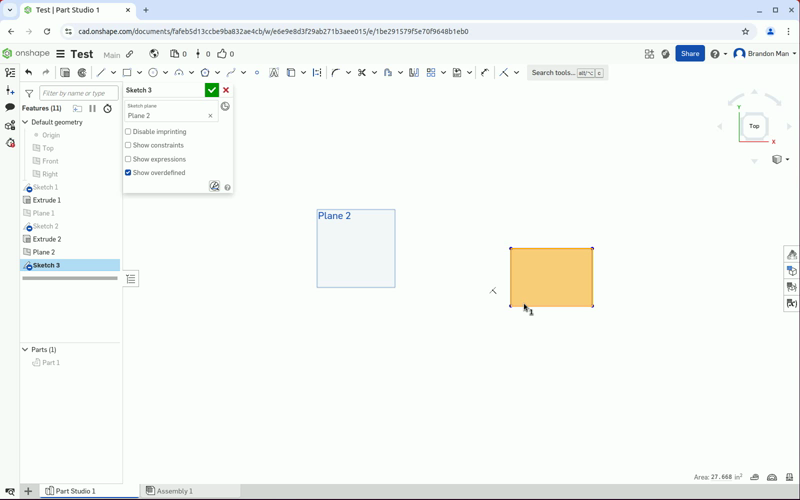
scroll(-6)
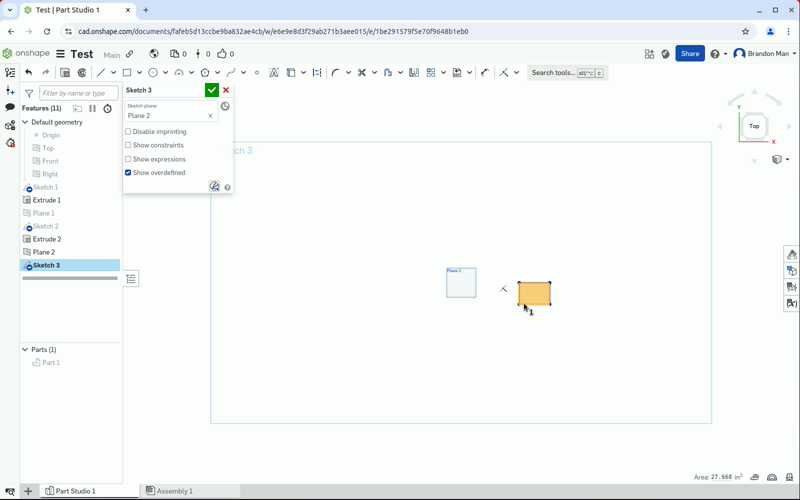
mouse_move(73, 352)
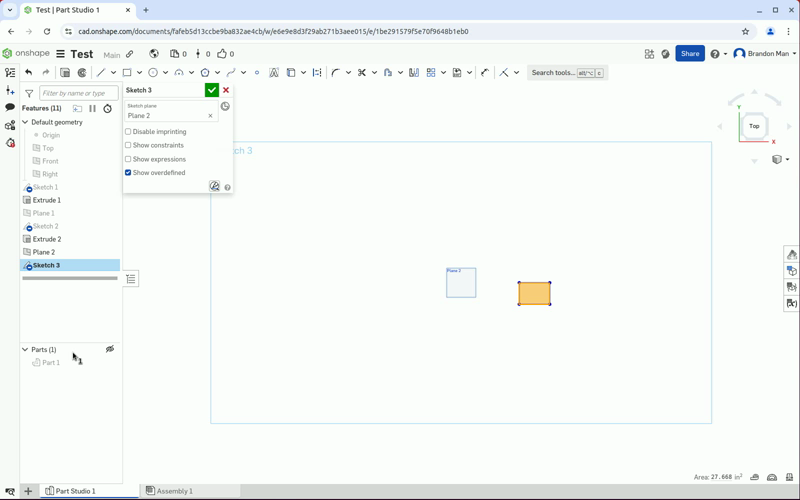
key(shift+y)
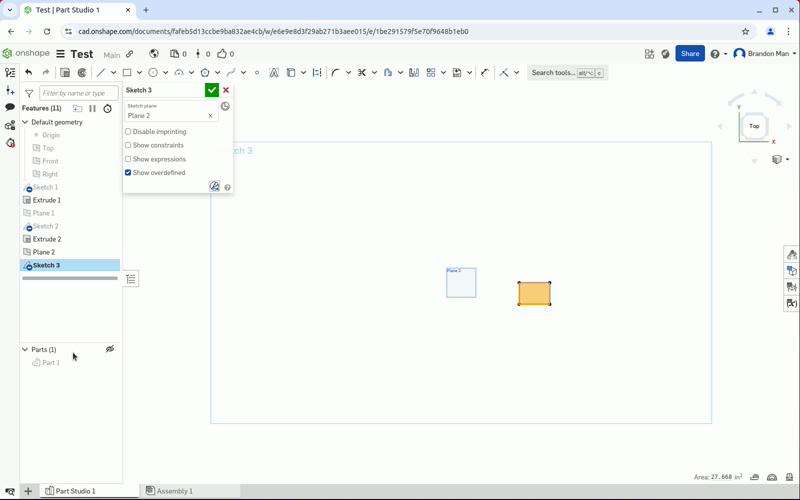
key(shift+e)
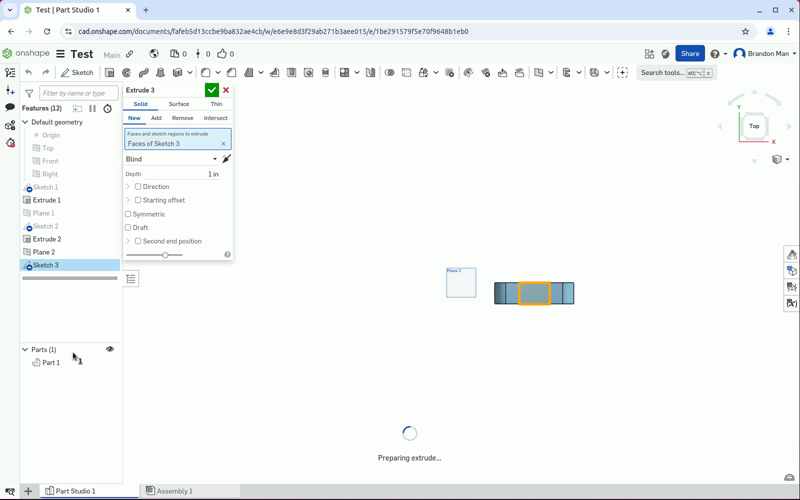
mouse_move(143, 106)
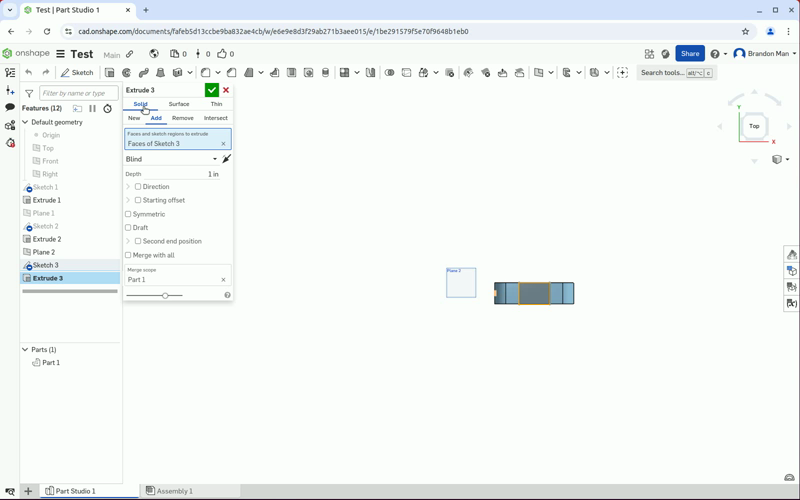
click(143, 106)
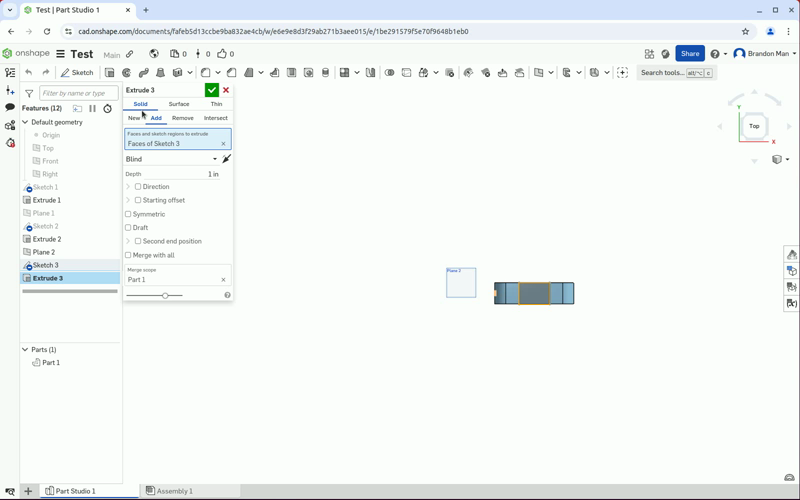
mouse_move(137, 120)
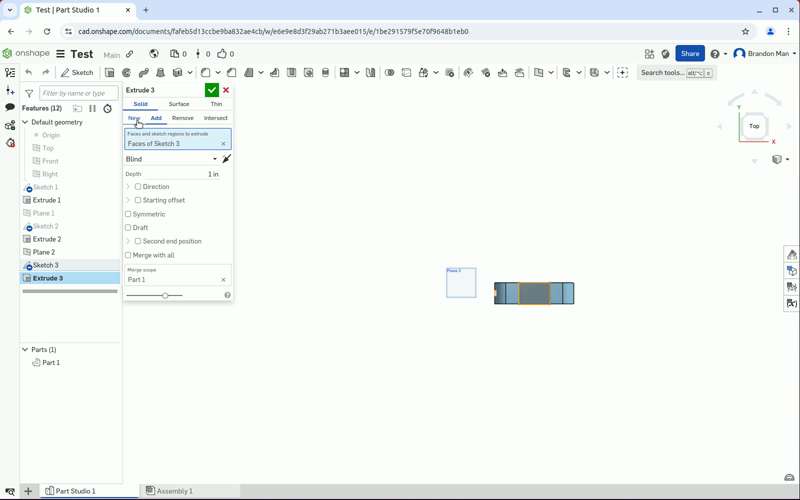
click(137, 120)
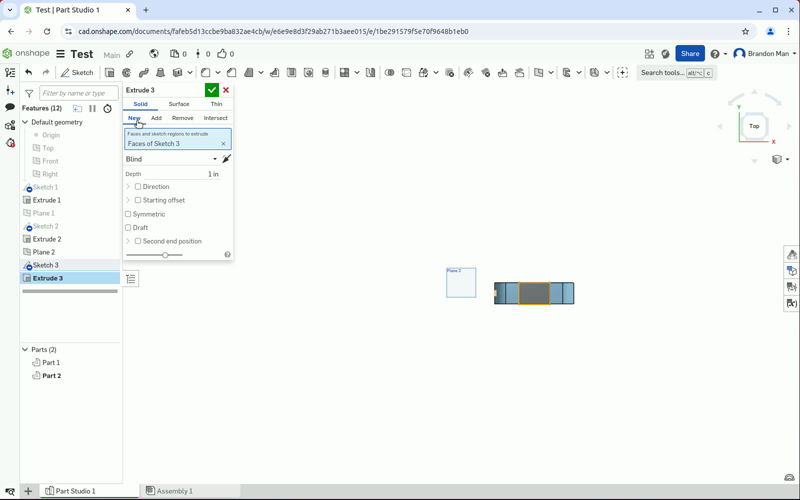
key(tab, 4)
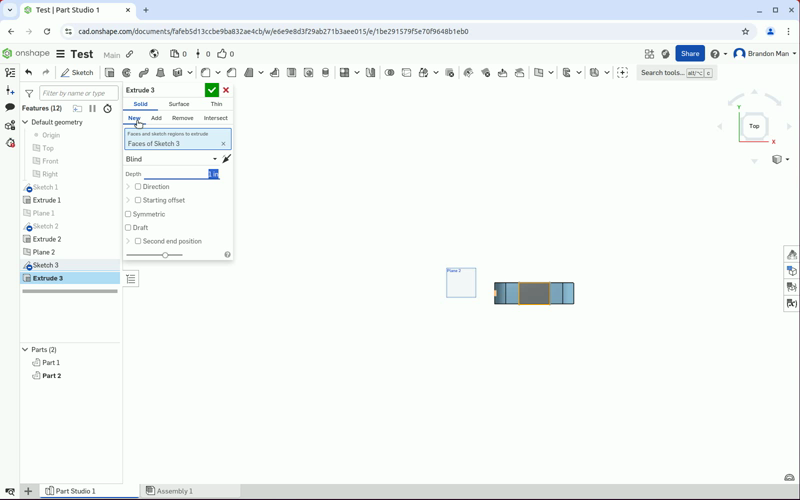
text(3.129)
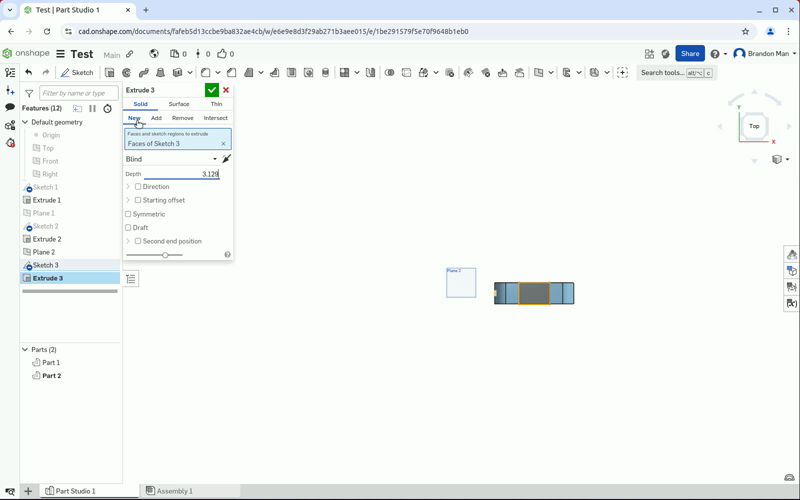
key(enter)
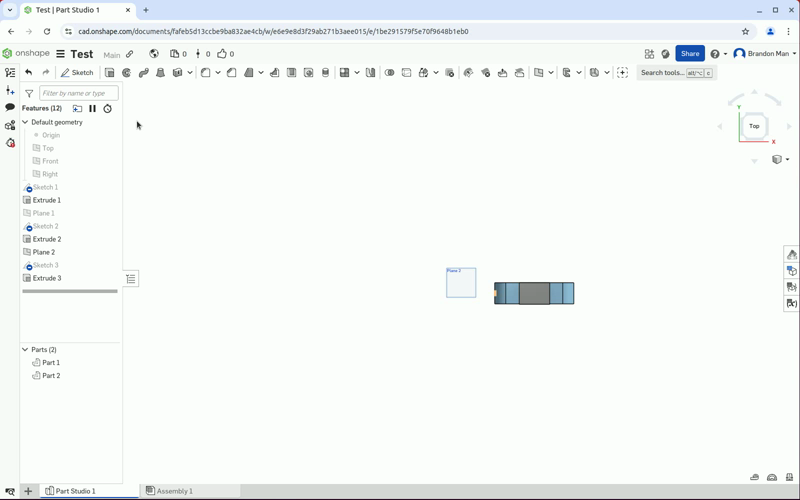
key(shift+h)
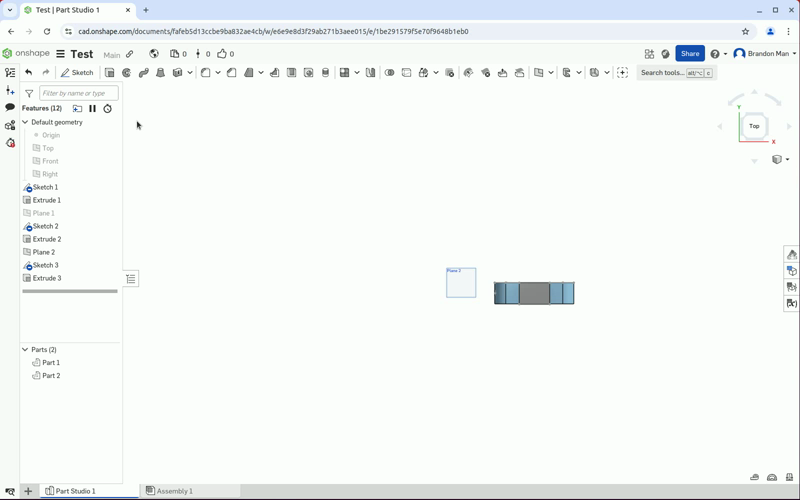
key(shift+h)
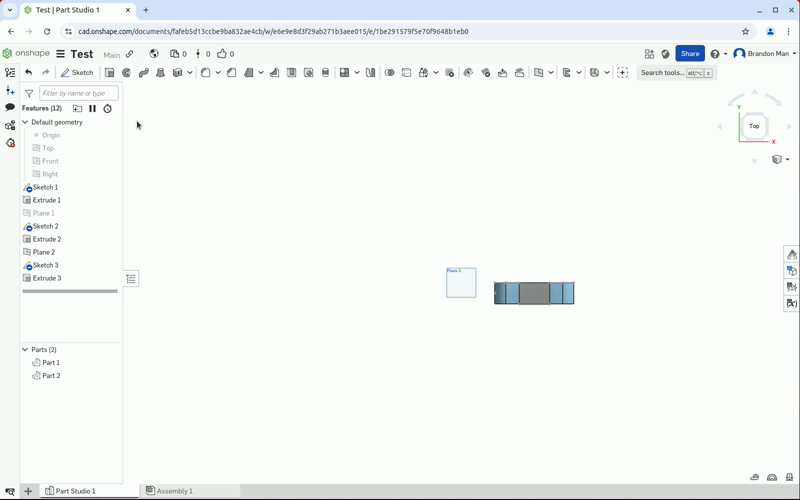
key(shift+7)
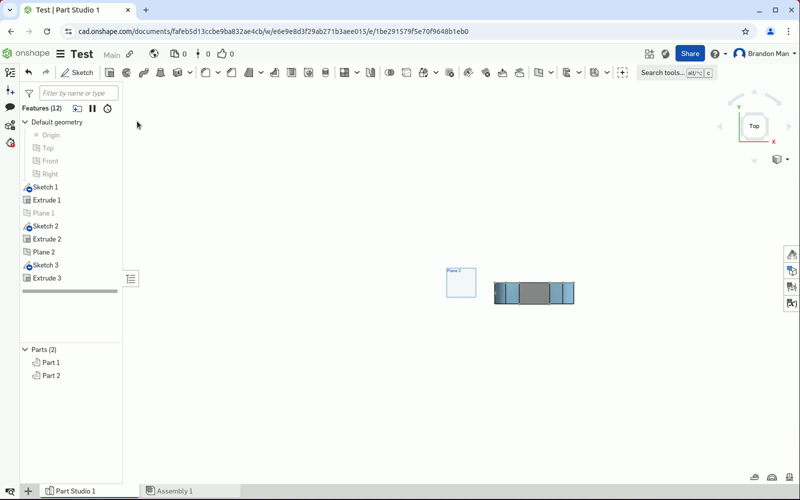
key(up, 3)
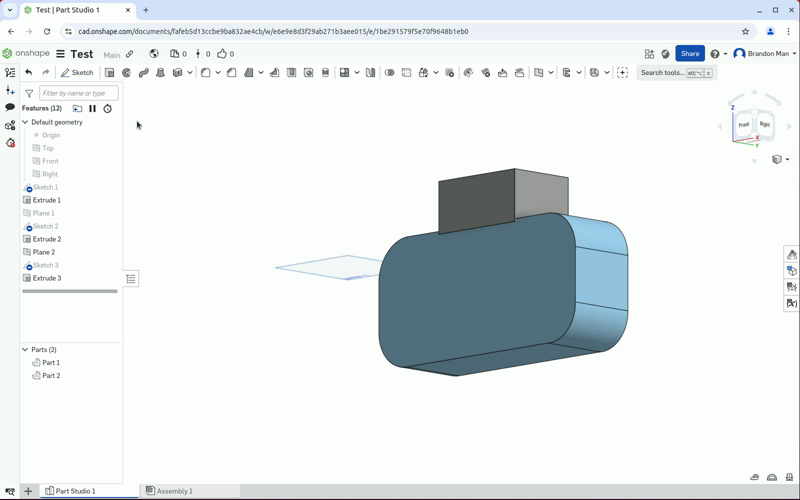
key(left, 3)
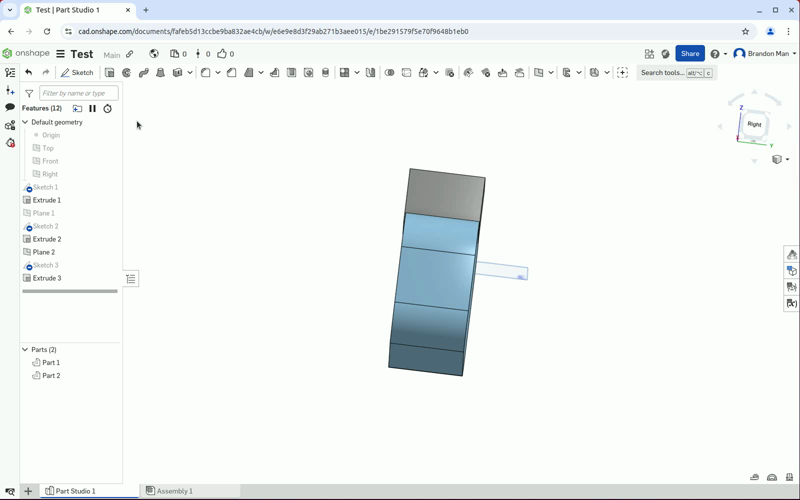
key(right, 3)
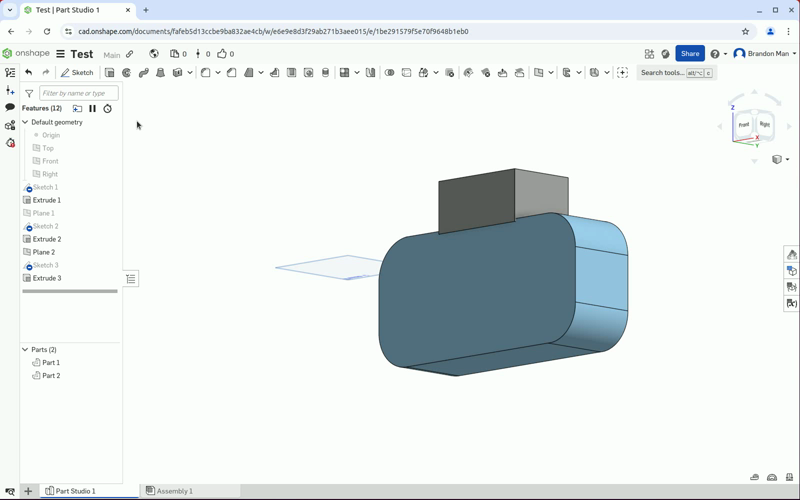
key(down, 3)
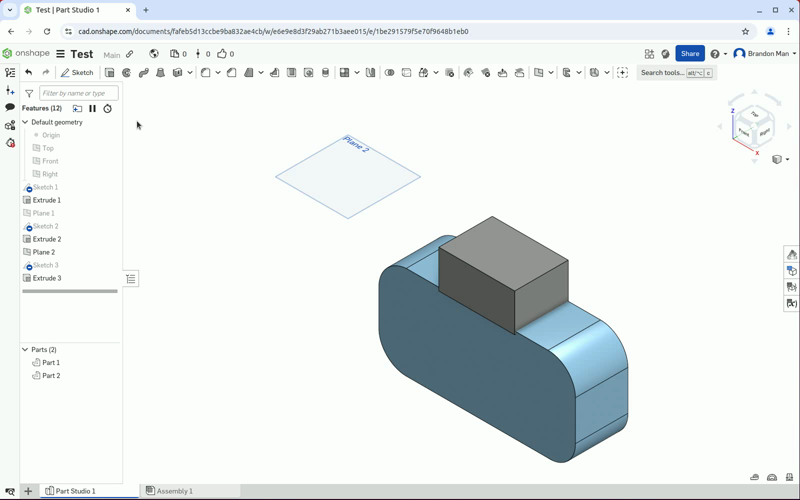
mouse_move(73, 189)
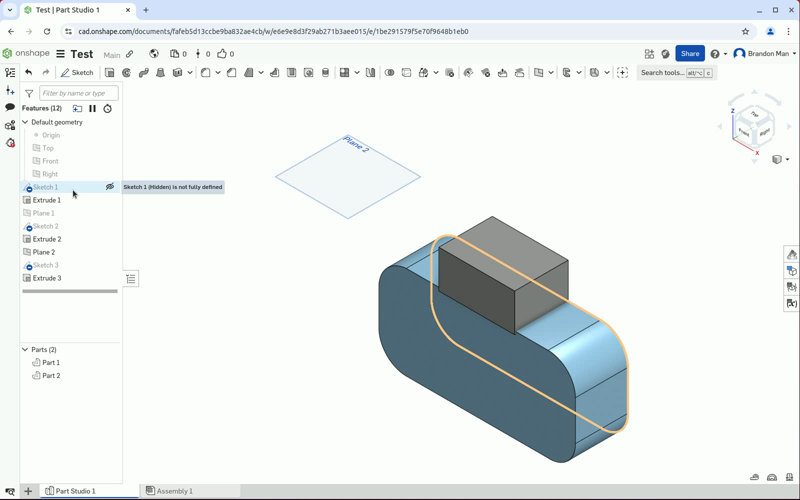
click(73, 189)